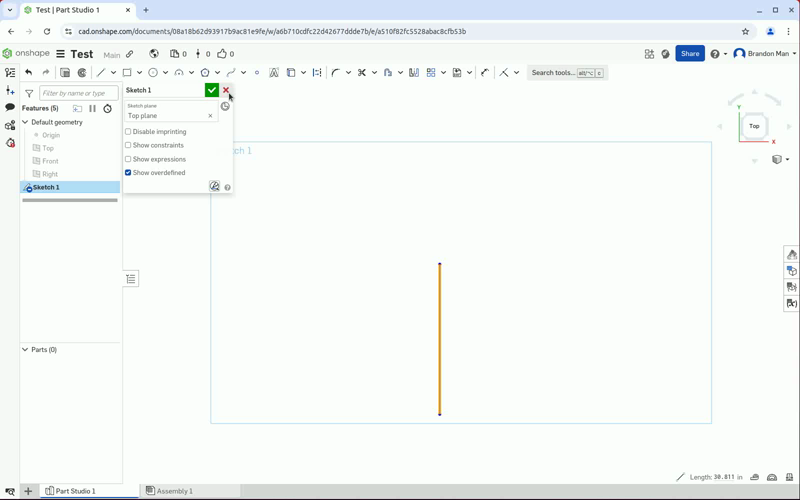
key(shift+h)
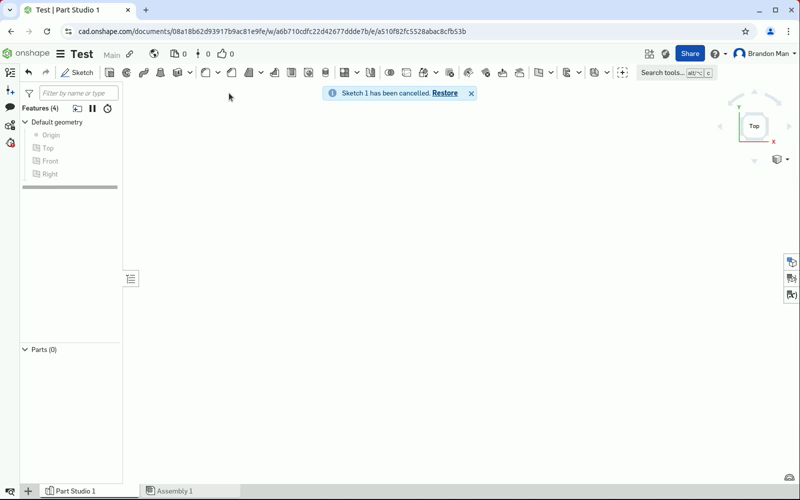
mouse_move(73, 352)
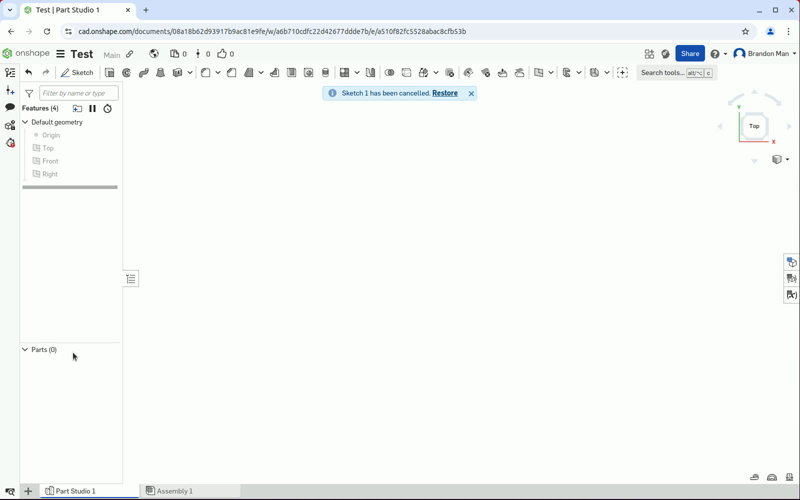
key(y)
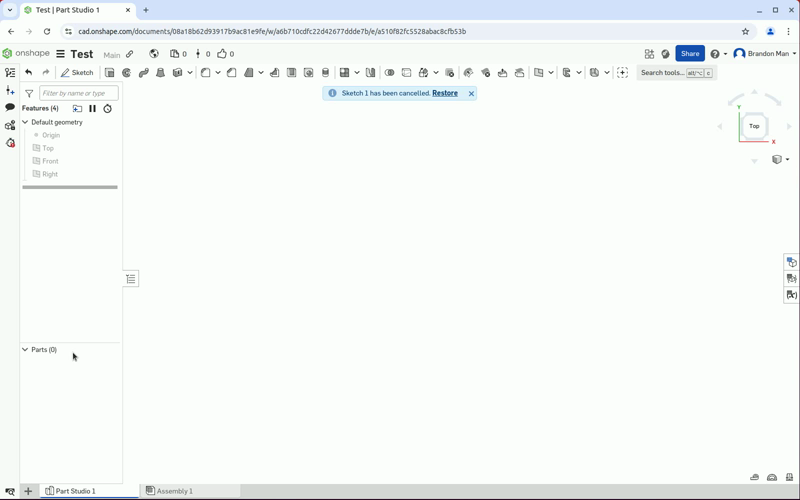
key(shift+p)
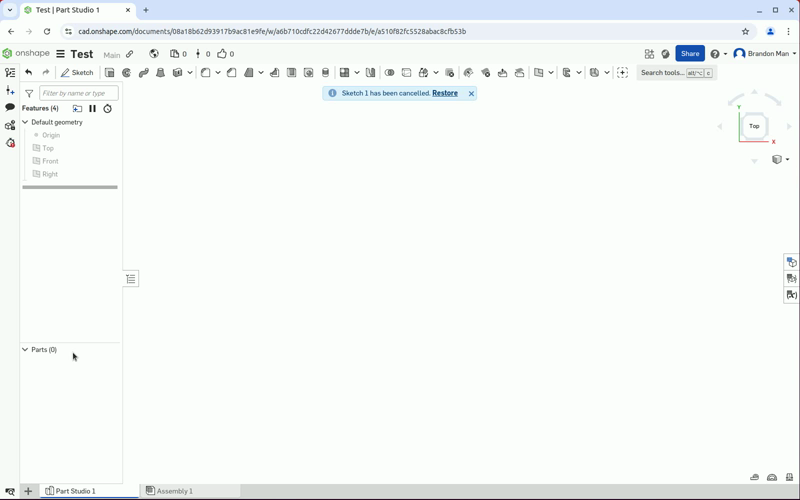
key(space)
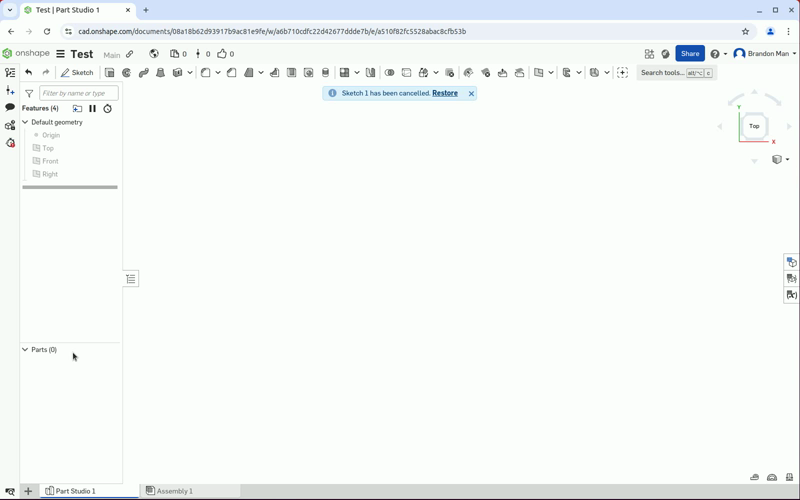
key_down(shift)
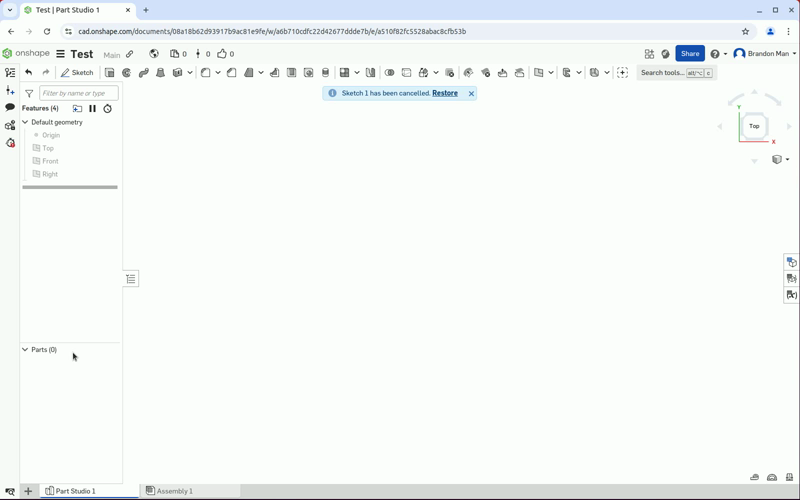
key(up)
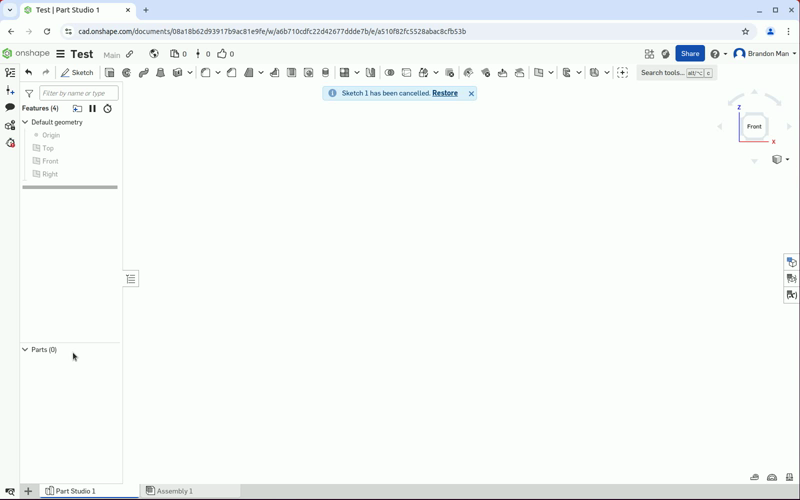
key_up(shift)
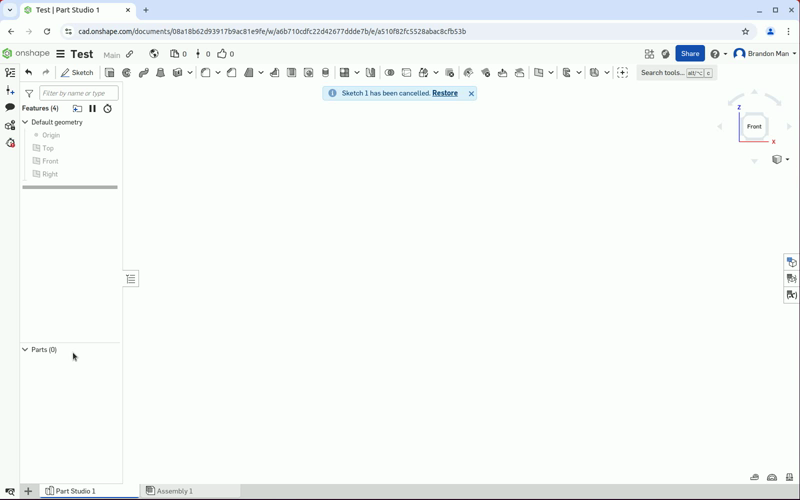
mouse_move(73, 352)
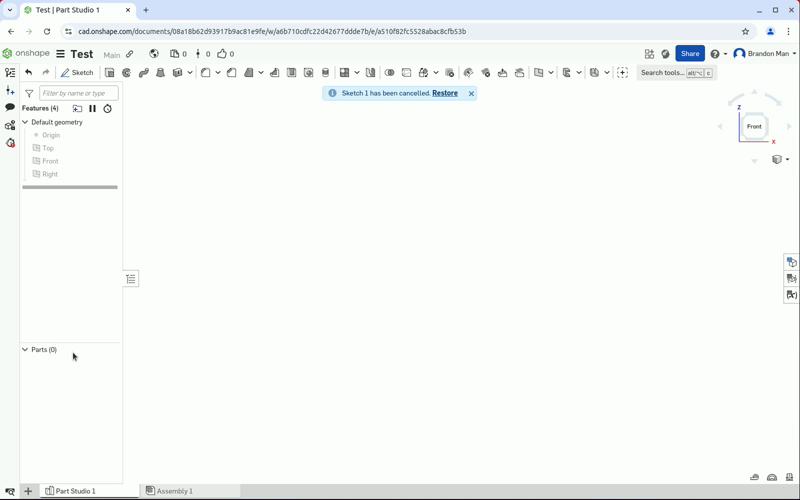
key(shift+y)
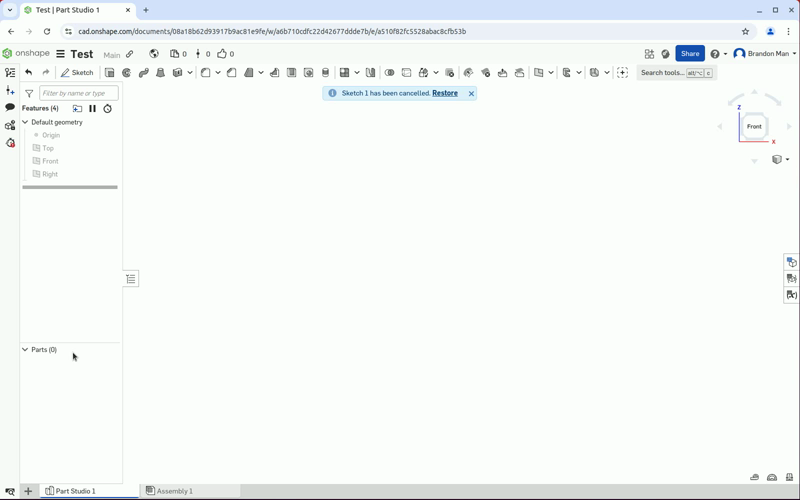
key(shift+s)
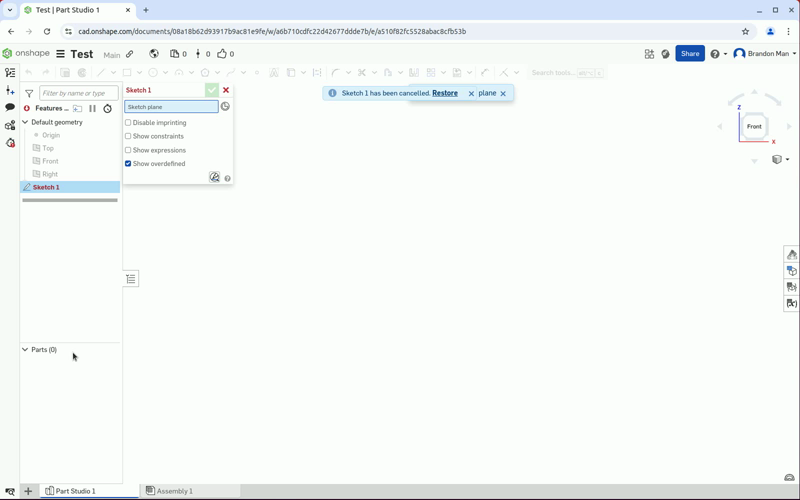
mouse_move(73, 163)
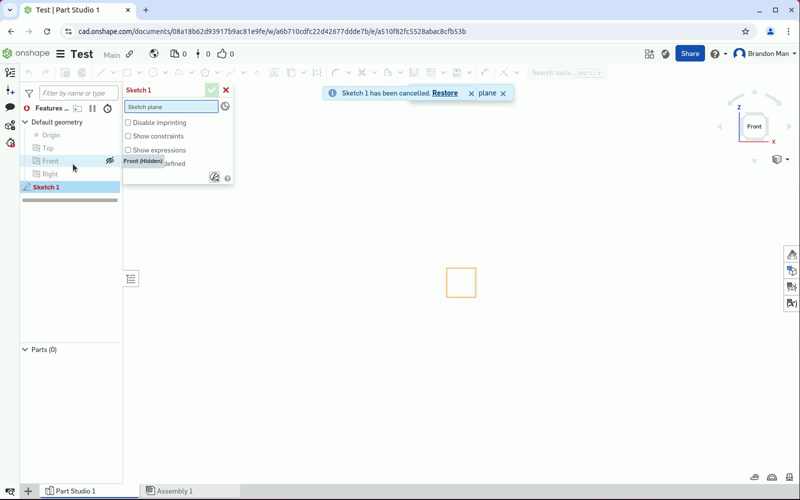
click(73, 163)
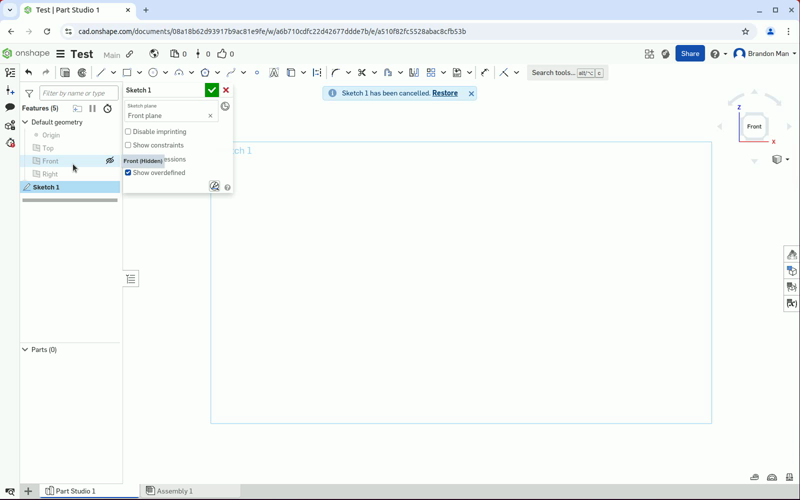
mouse_move(73, 352)
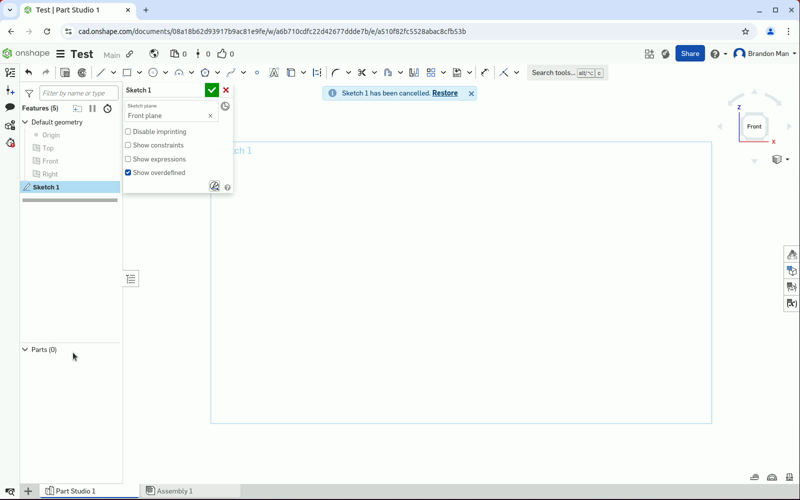
key(y)
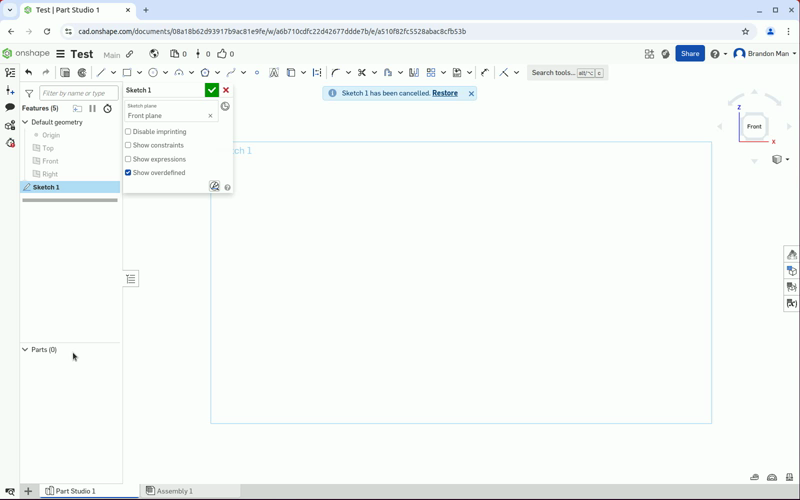
key(l)
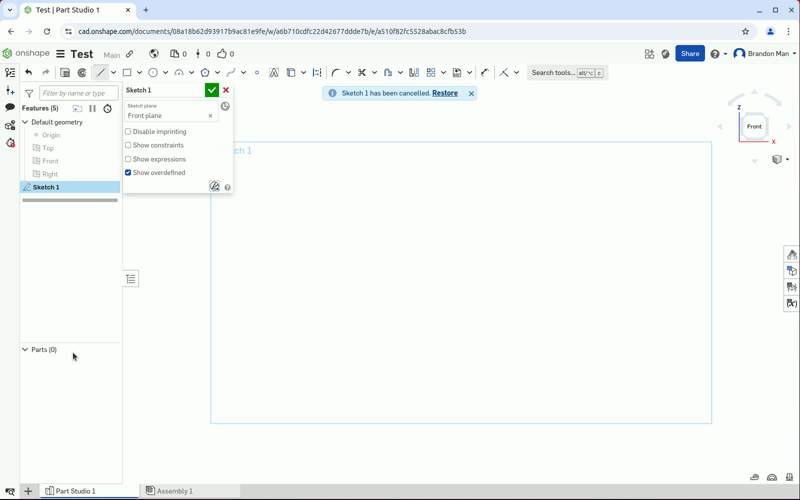
key_down(shift)
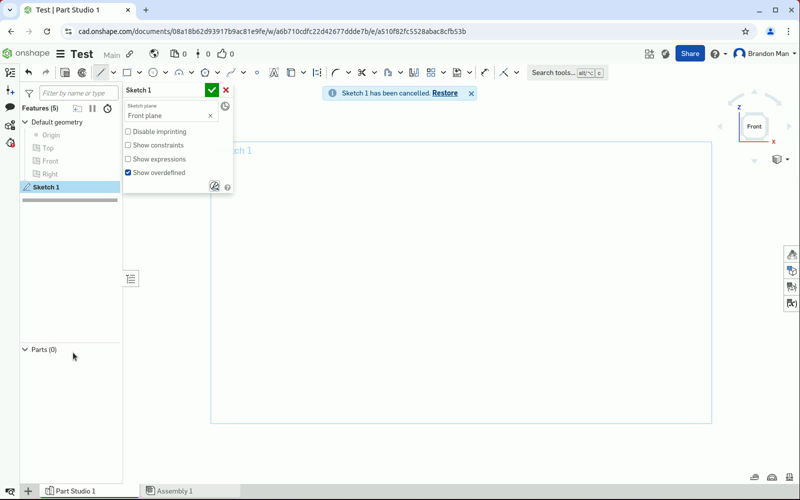
mouse_move(369, 292)
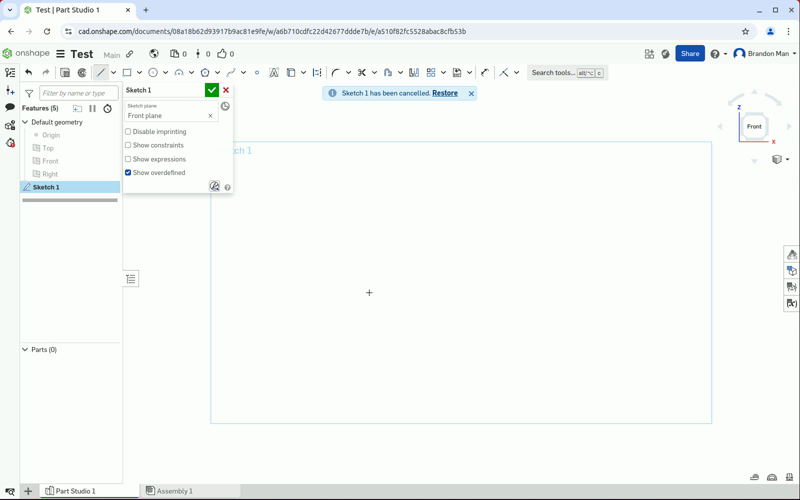
click(369, 292)
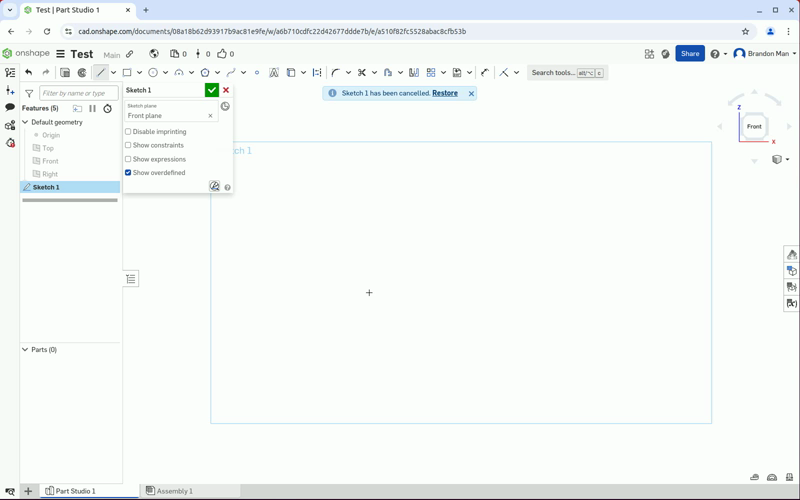
key_up(shift)
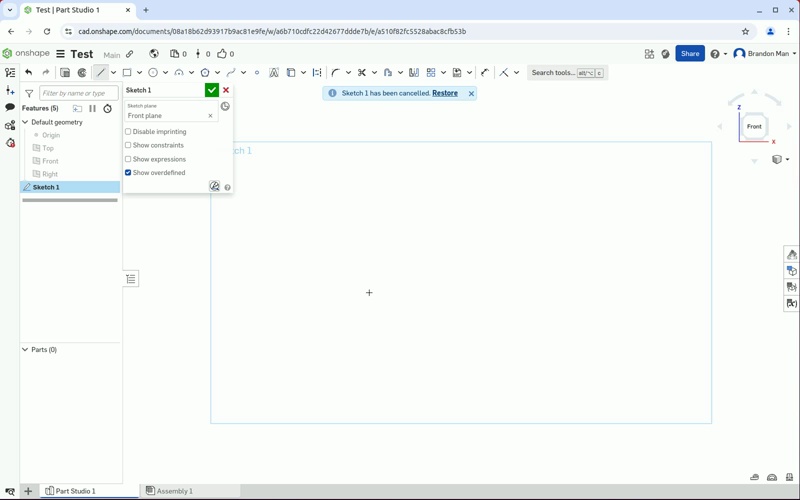
key_down(shift)
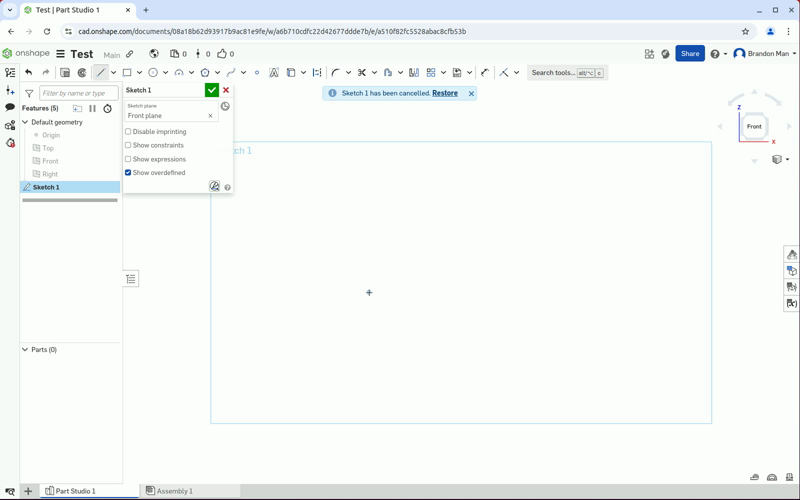
mouse_move(457, 292)
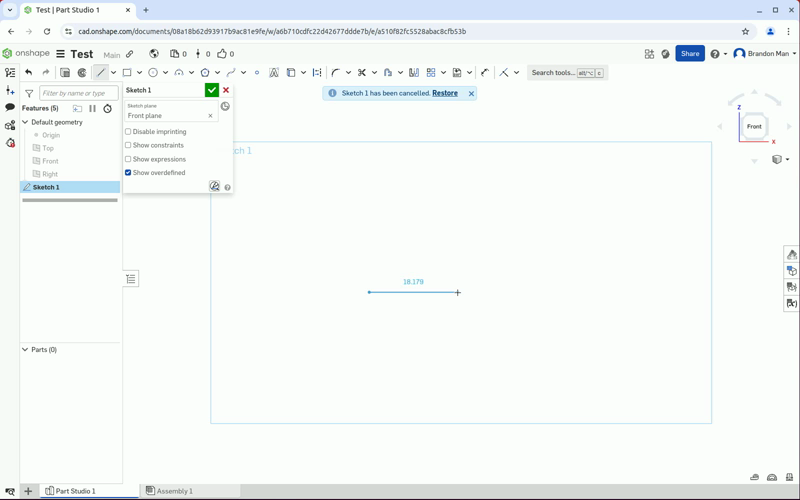
click(457, 292)
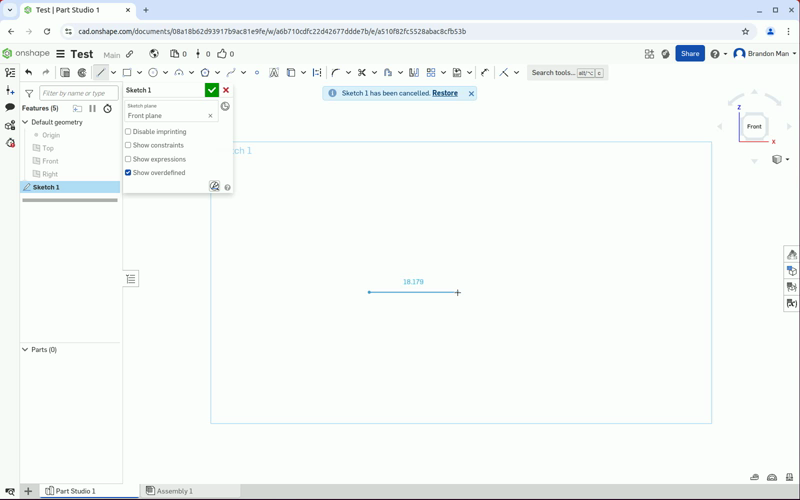
key_up(shift)
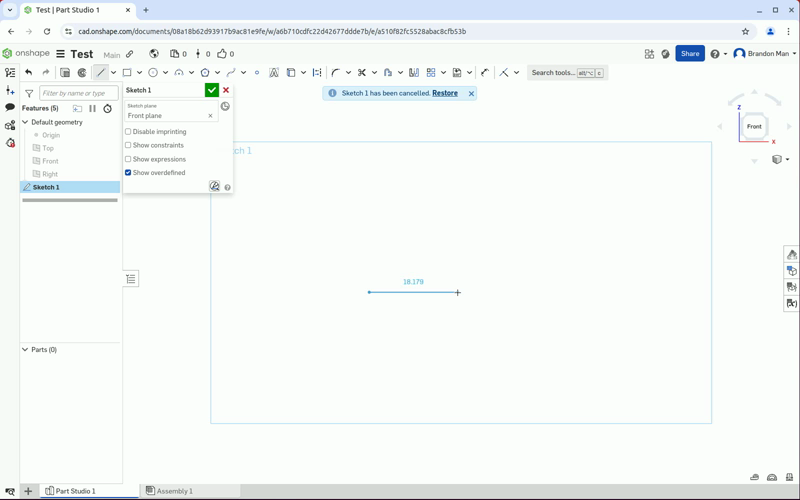
key(esc)
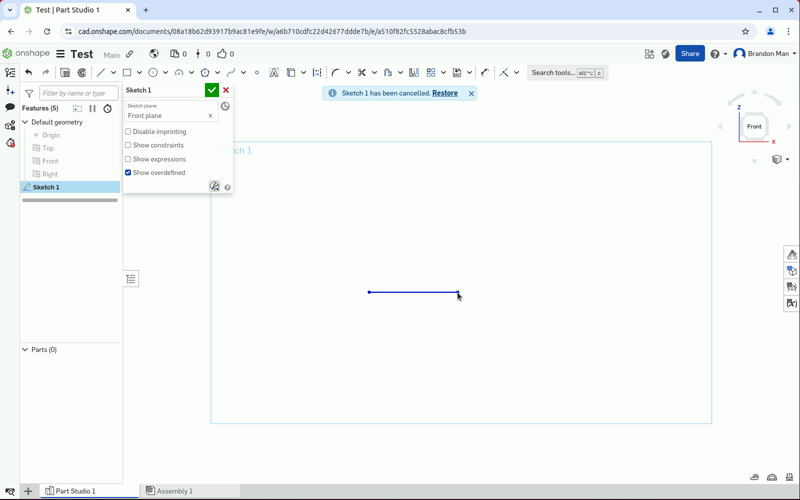
key(a)
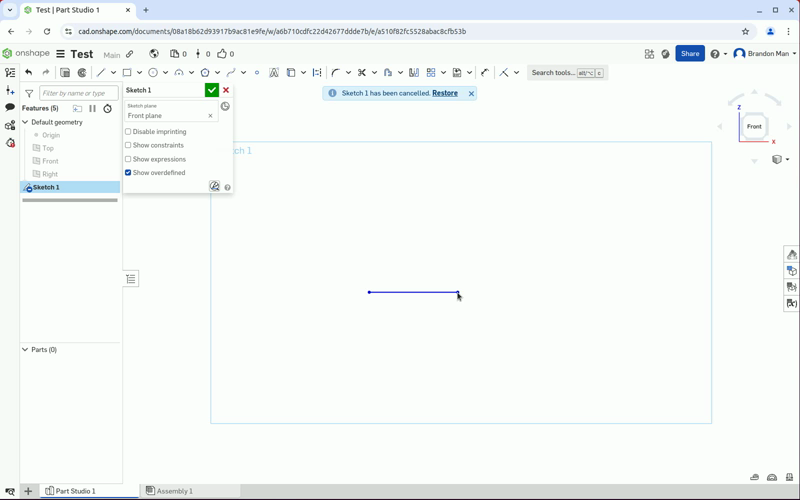
mouse_move(457, 292)
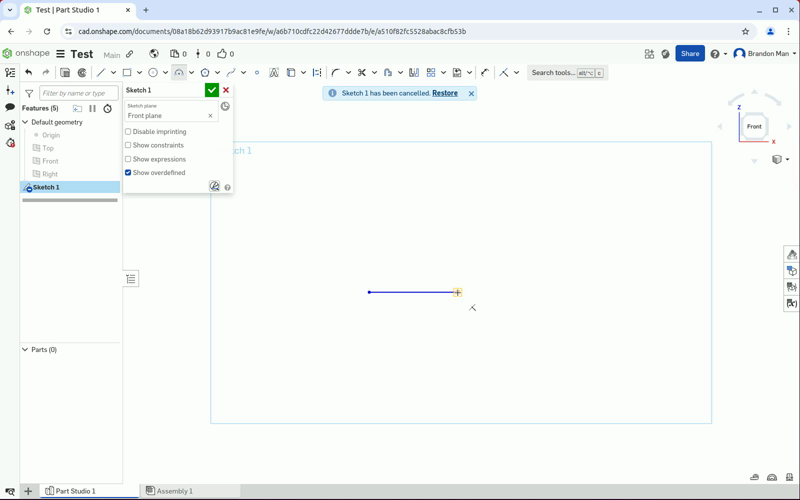
click(457, 292)
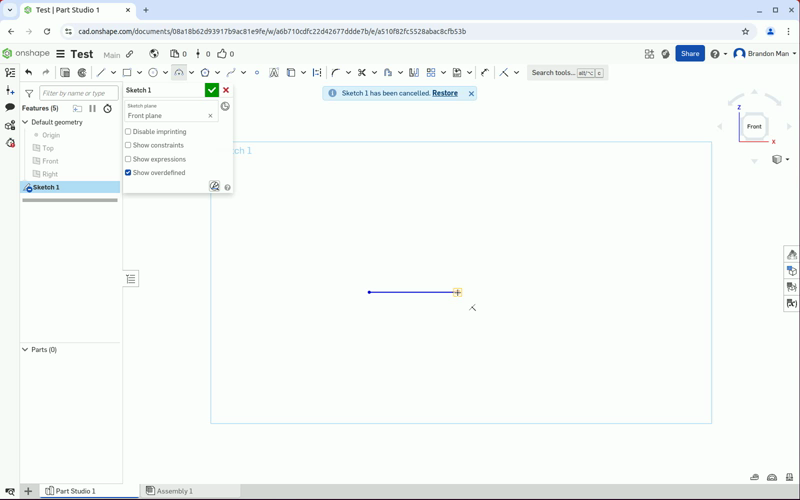
key_down(shift)
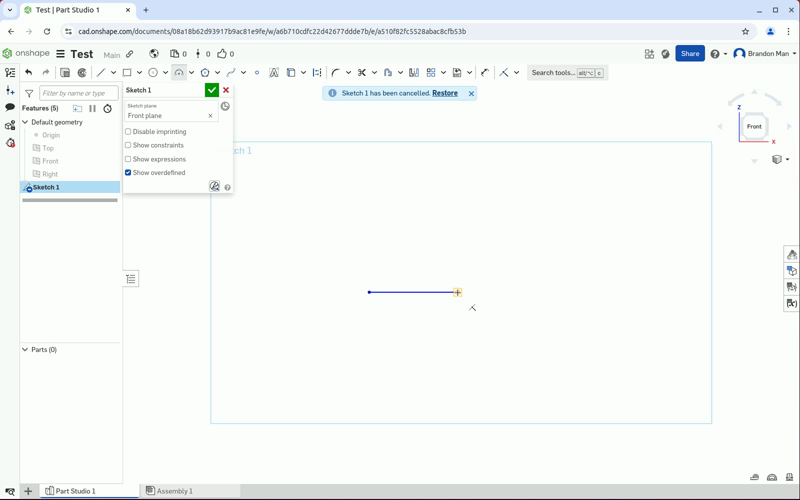
mouse_move(457, 274)
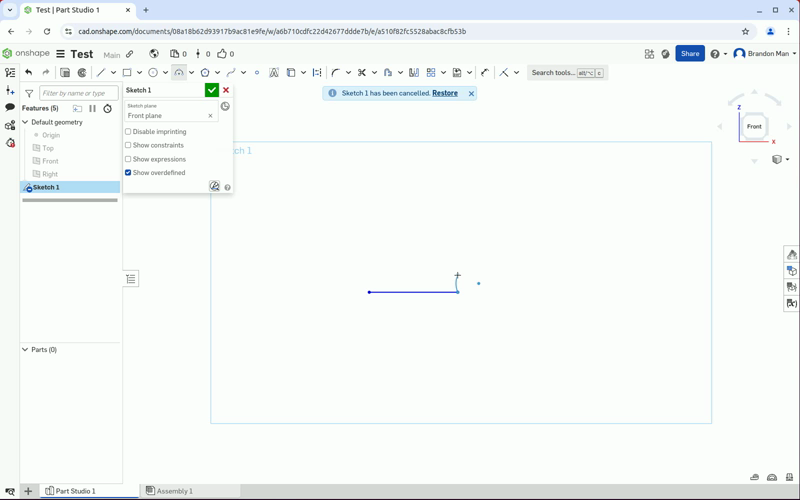
click(457, 274)
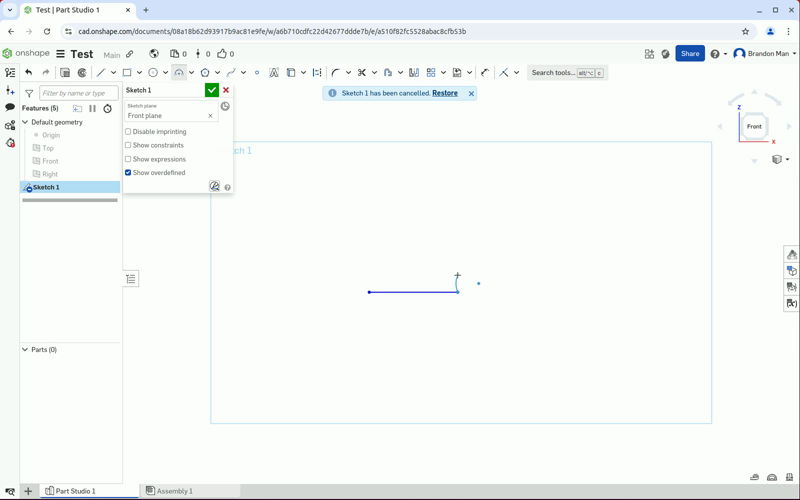
mouse_move(451, 283)
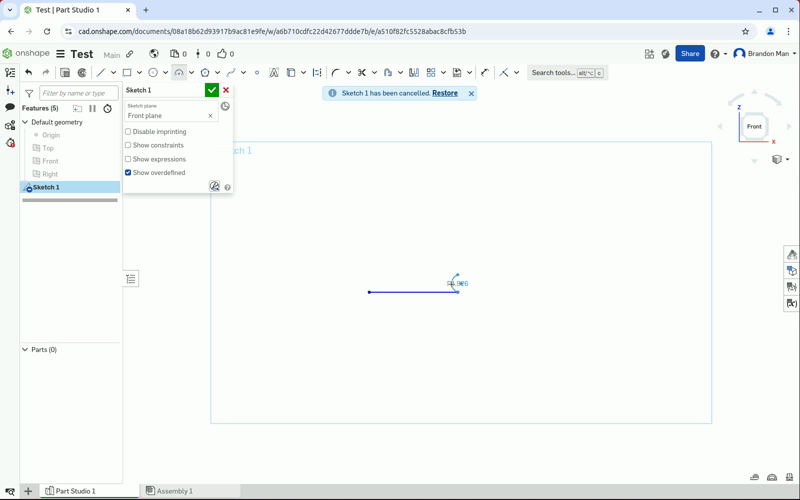
click(451, 283)
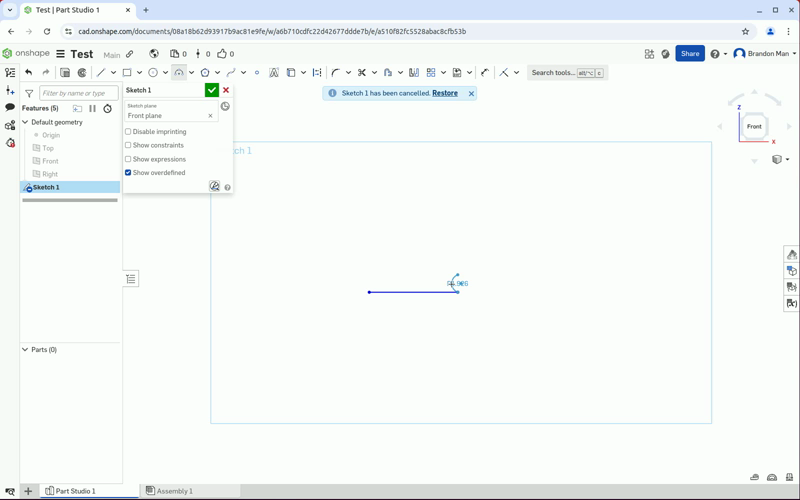
key_up(shift)
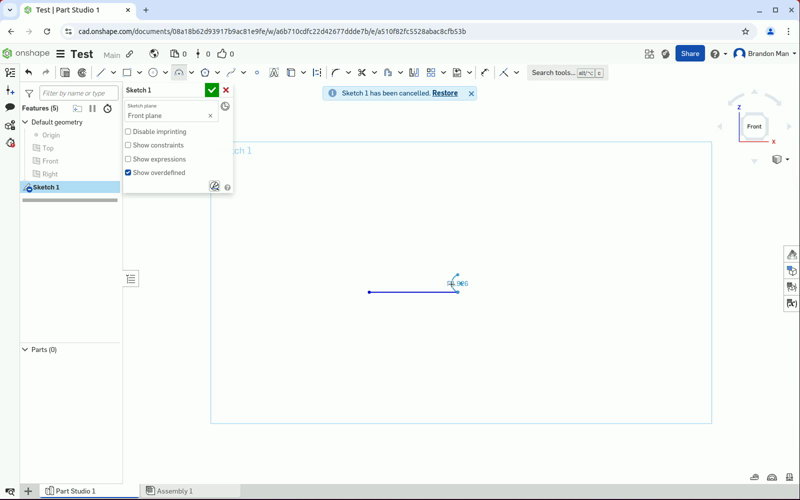
key(esc)
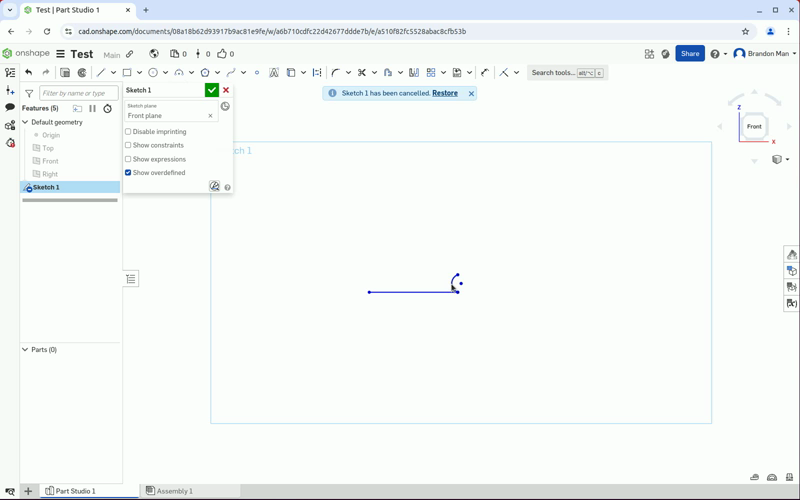
key(l)
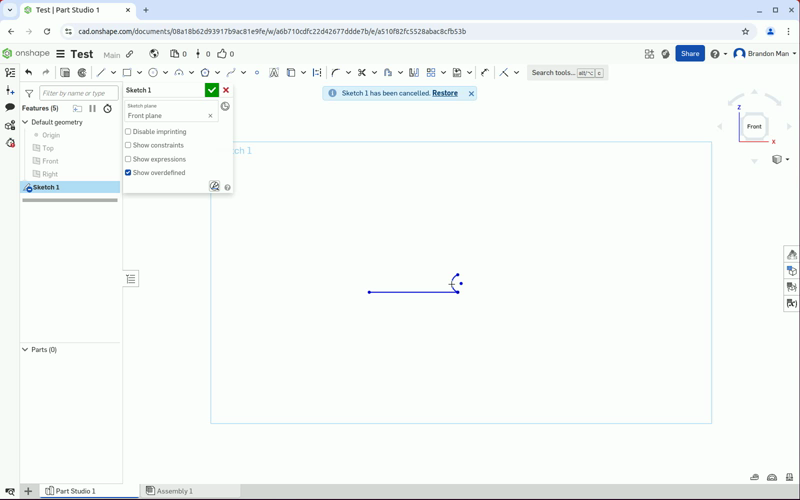
mouse_move(457, 274)
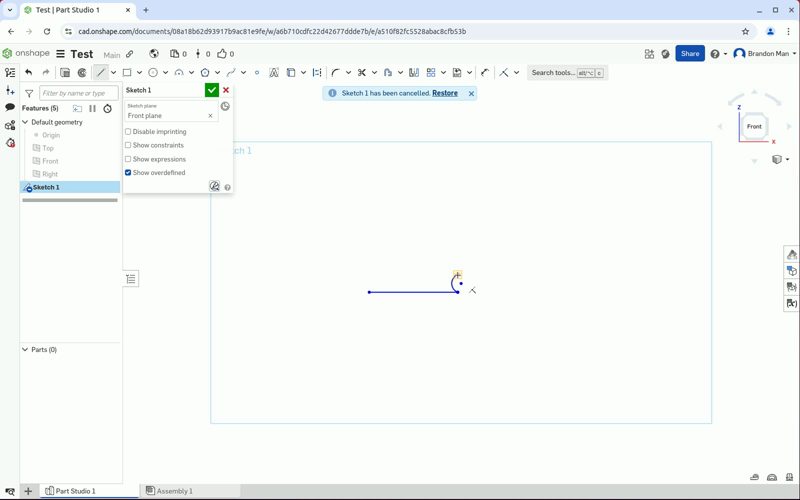
click(457, 274)
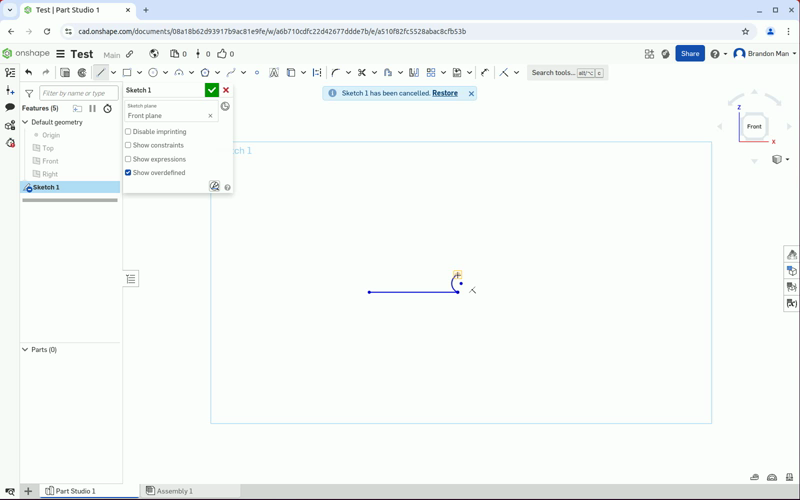
key_down(shift)
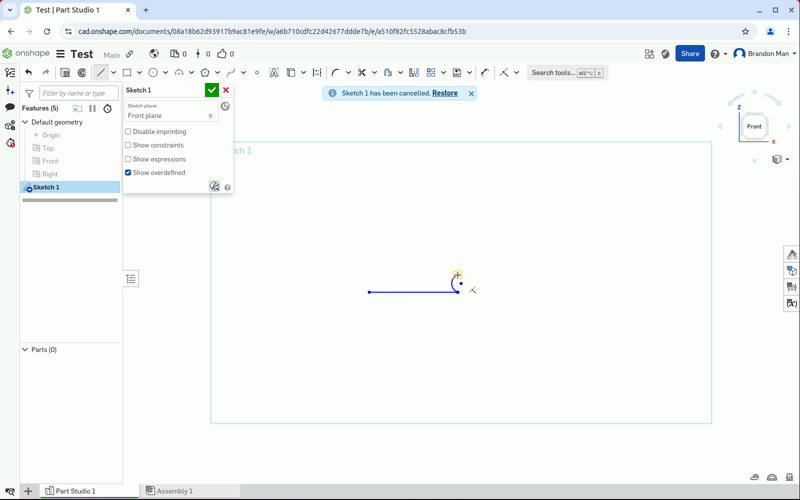
mouse_move(369, 274)
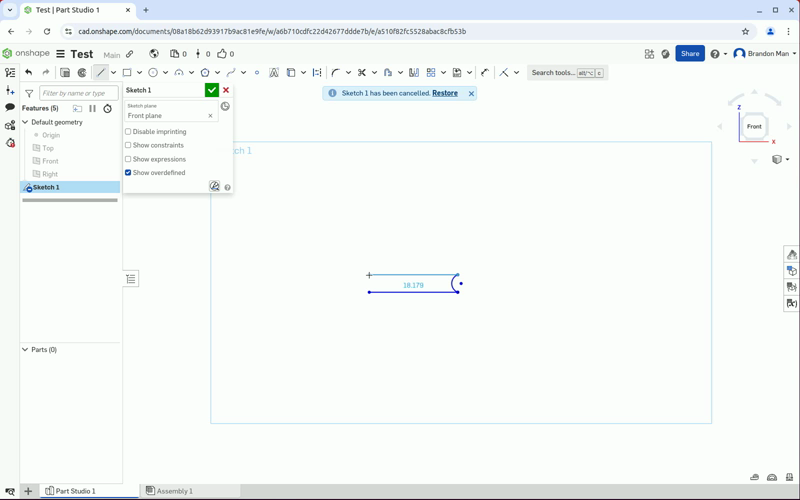
click(369, 274)
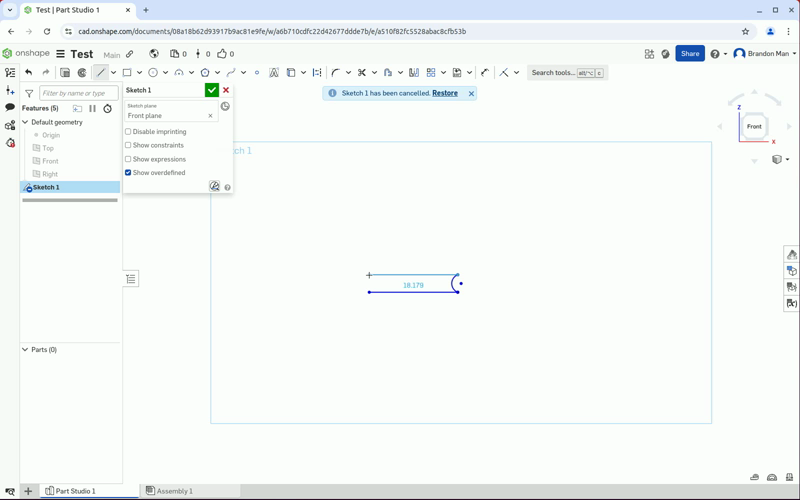
key_up(shift)
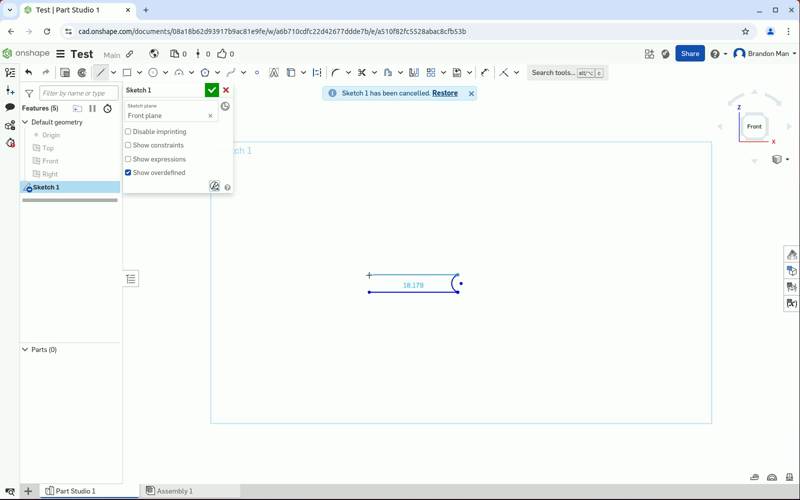
key(esc)
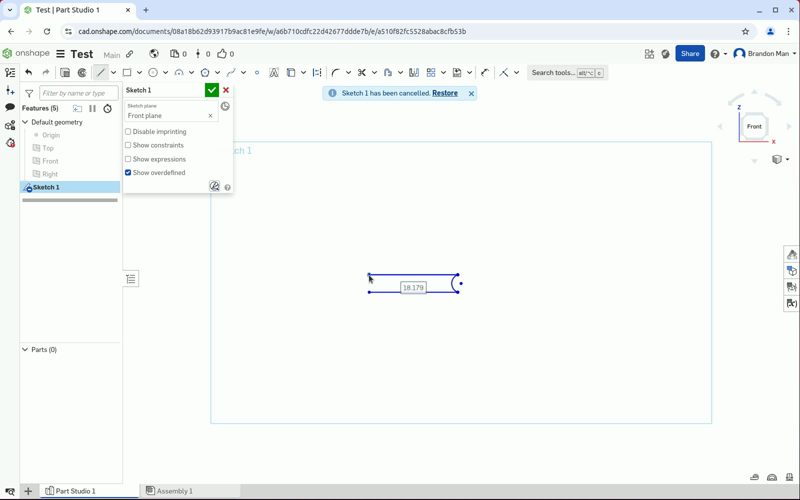
key(a)
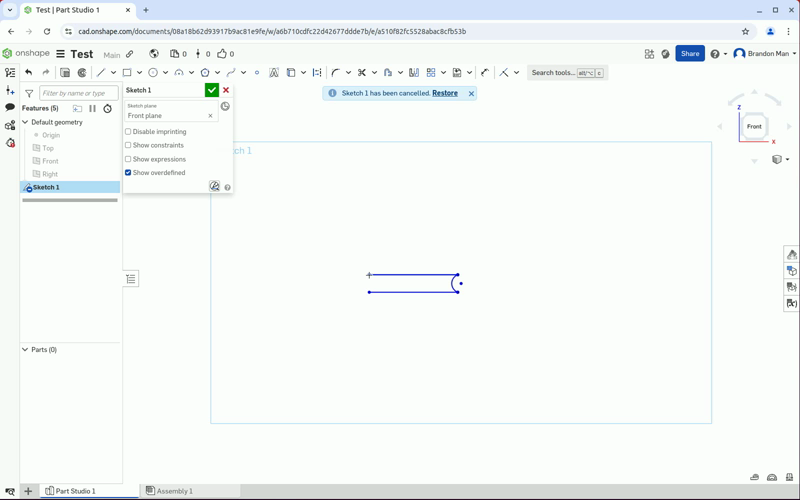
mouse_move(369, 274)
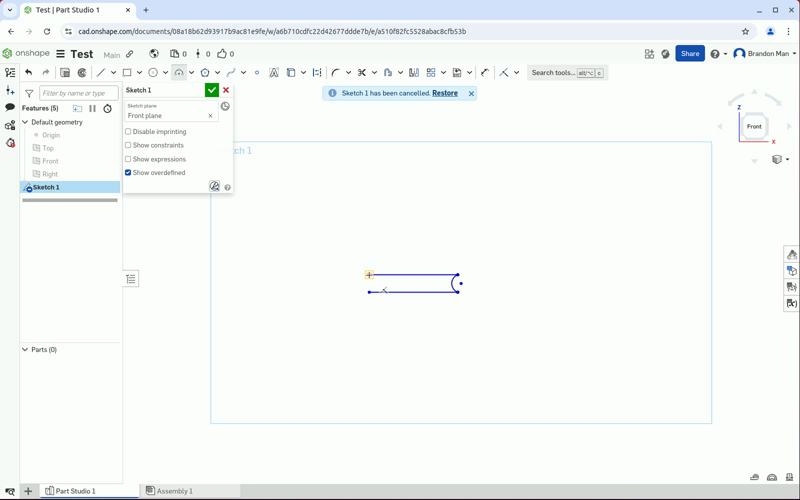
click(369, 274)
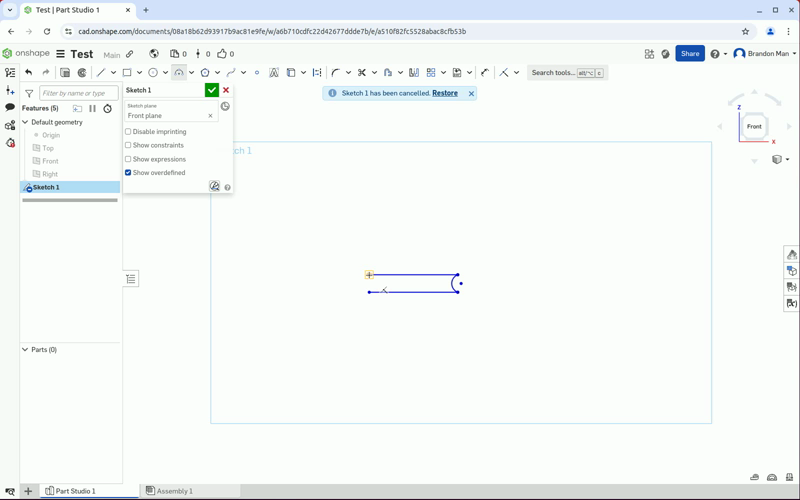
mouse_move(369, 292)
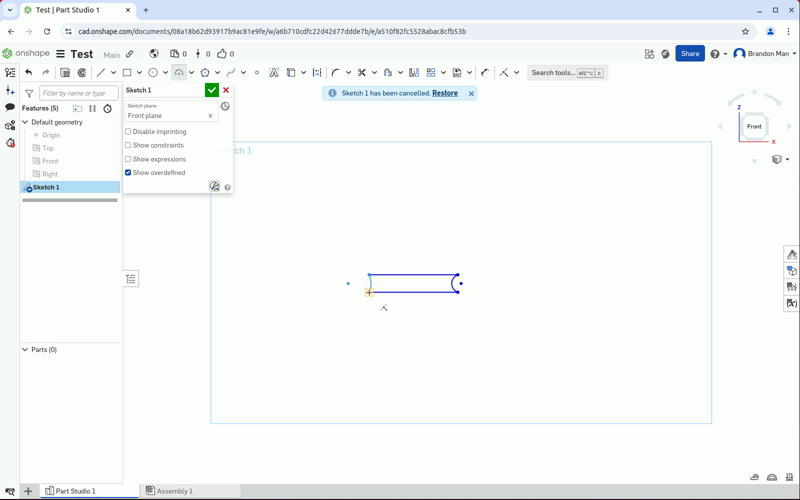
click(369, 292)
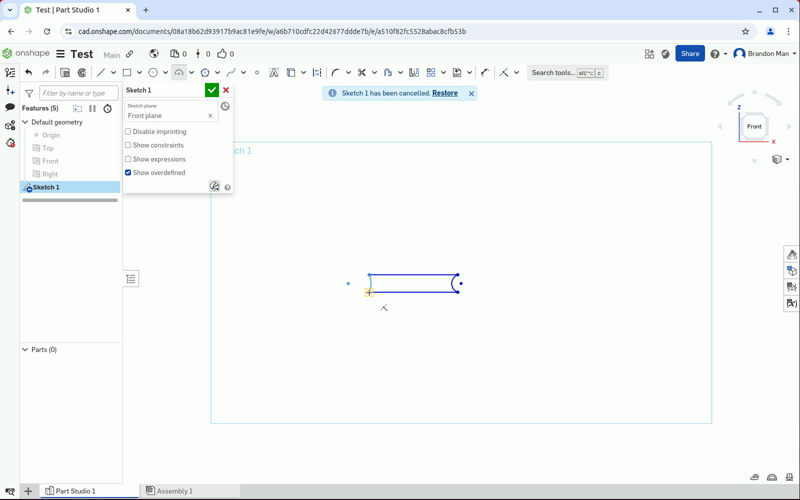
key_down(shift)
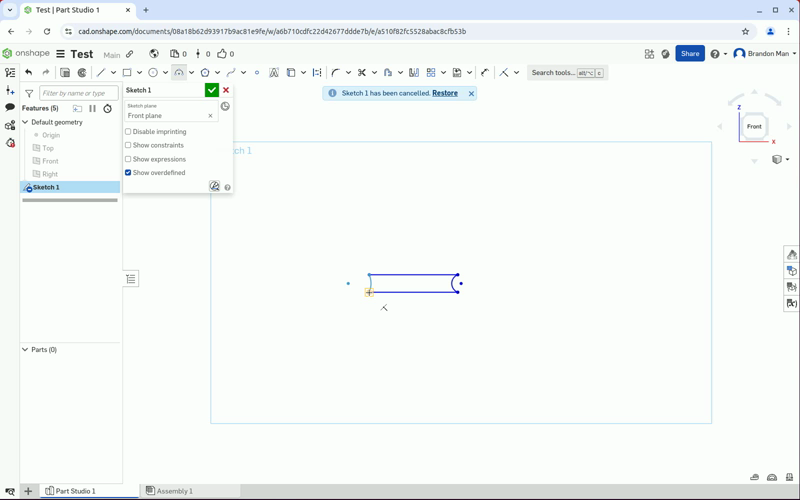
mouse_move(373, 283)
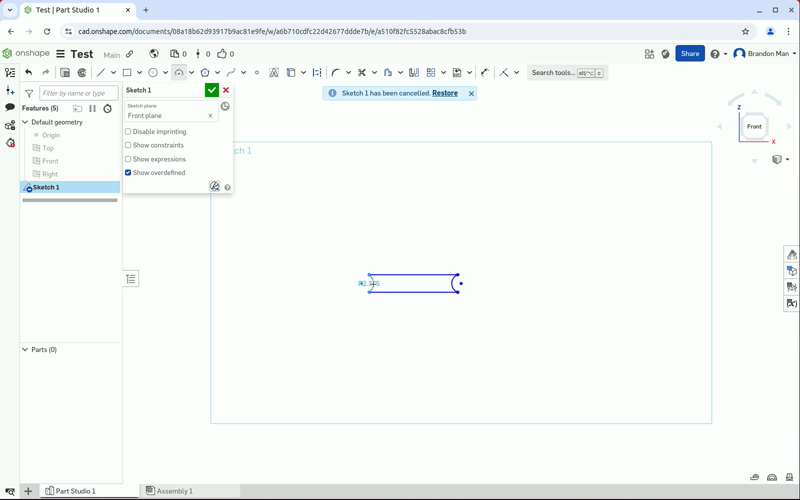
click(373, 283)
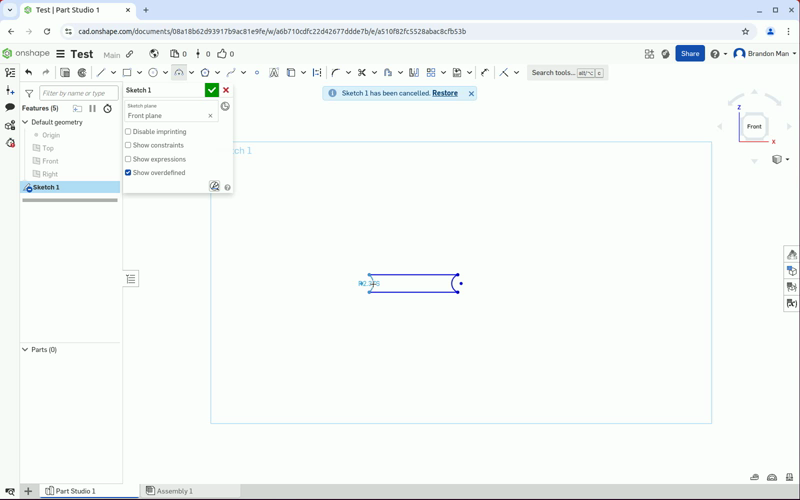
key_up(shift)
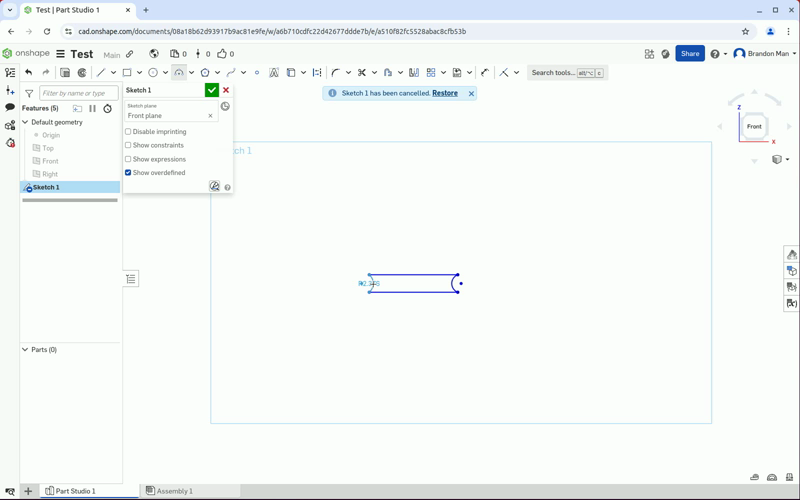
key(esc)
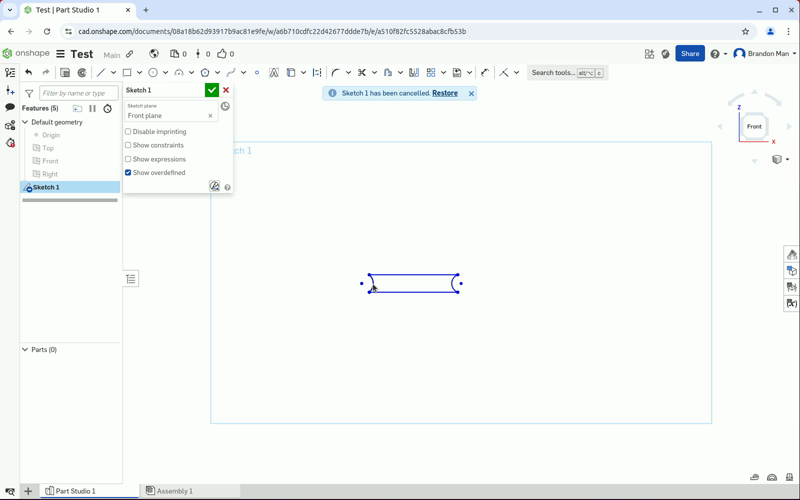
mouse_move(405, 282)
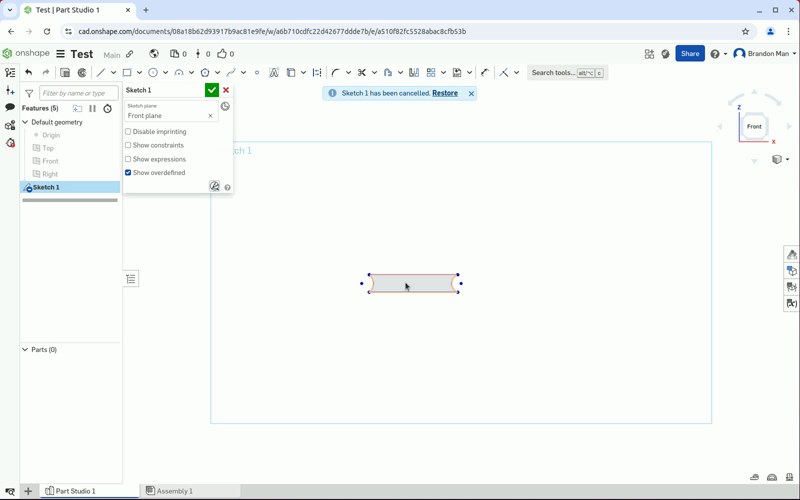
scroll(6)
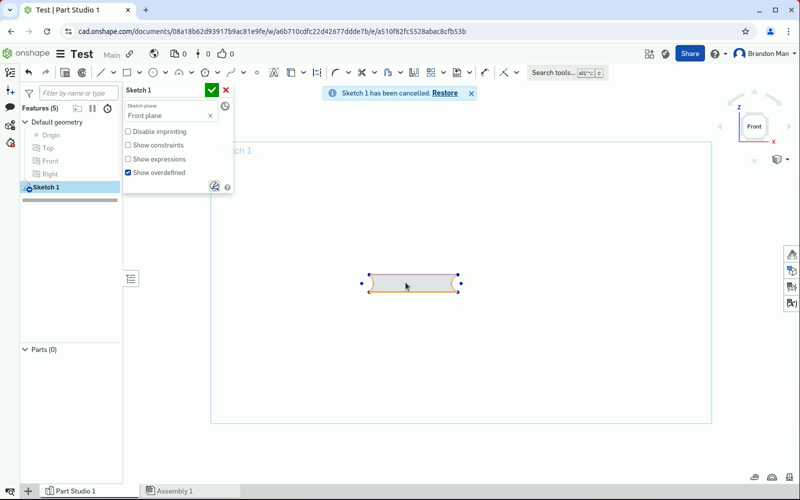
scroll(6)
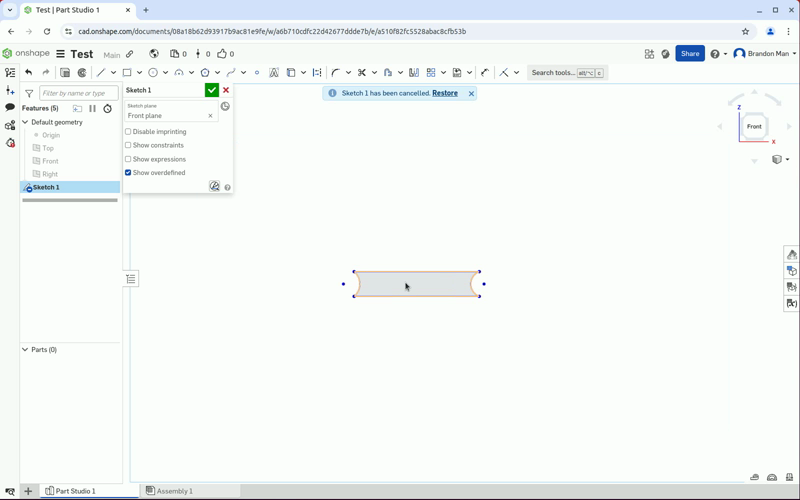
scroll(6)
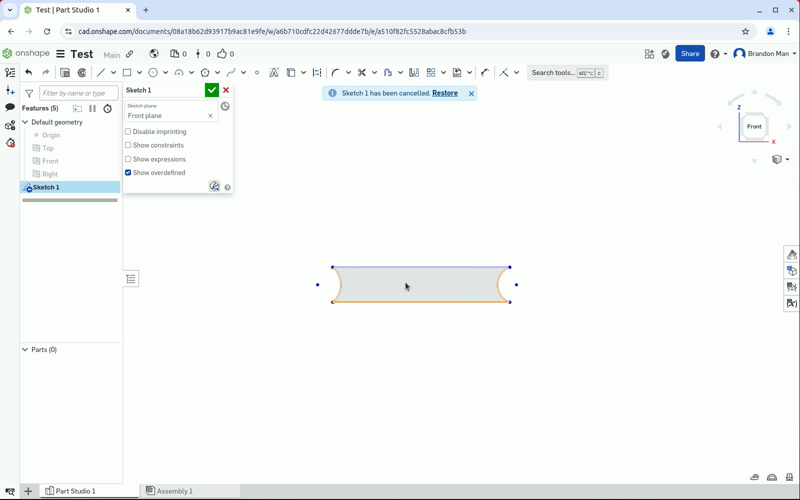
scroll(6)
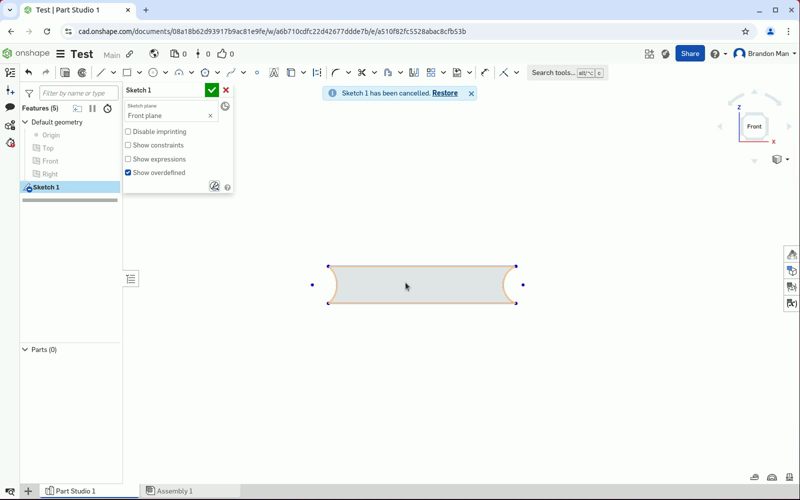
scroll(6)
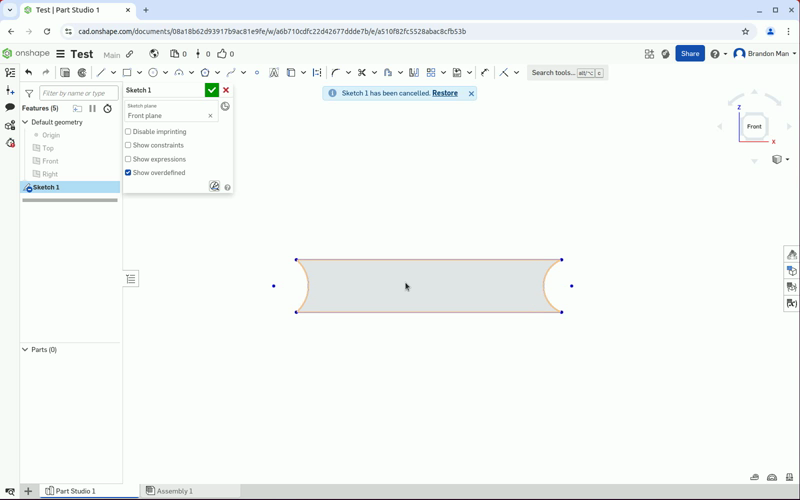
scroll(6)
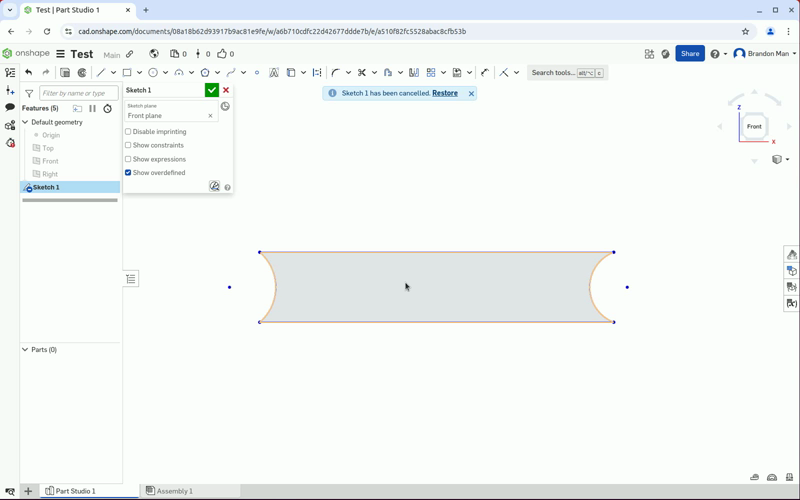
scroll(6)
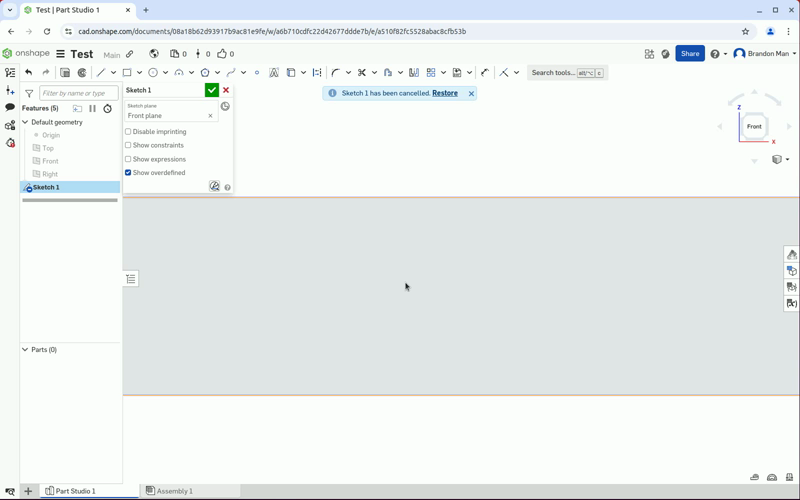
click(405, 282)
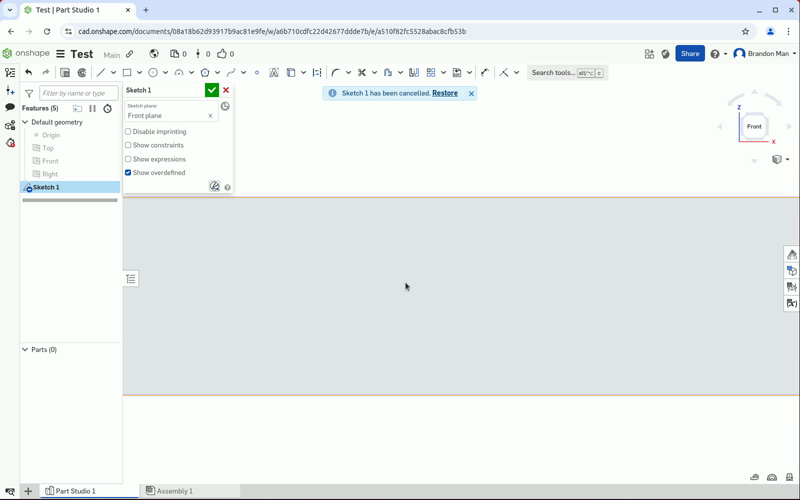
scroll(-6)
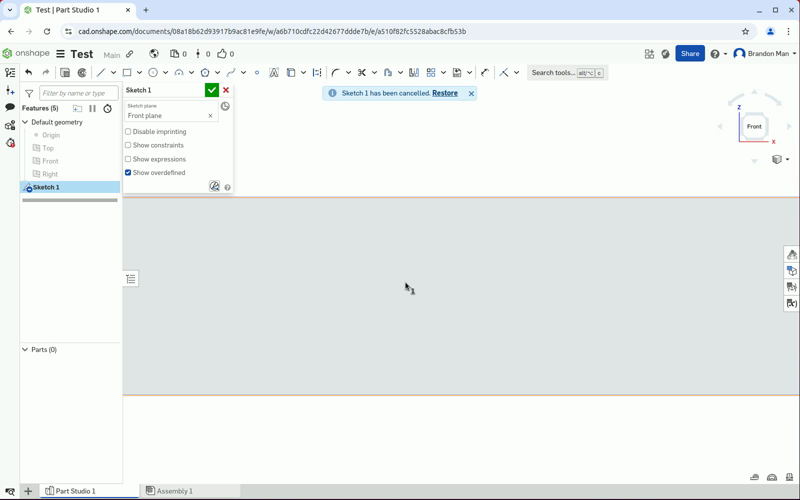
scroll(-6)
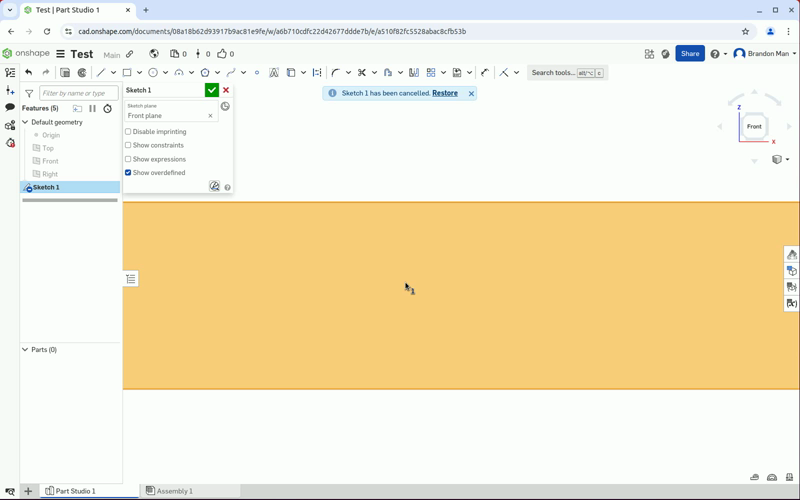
scroll(-6)
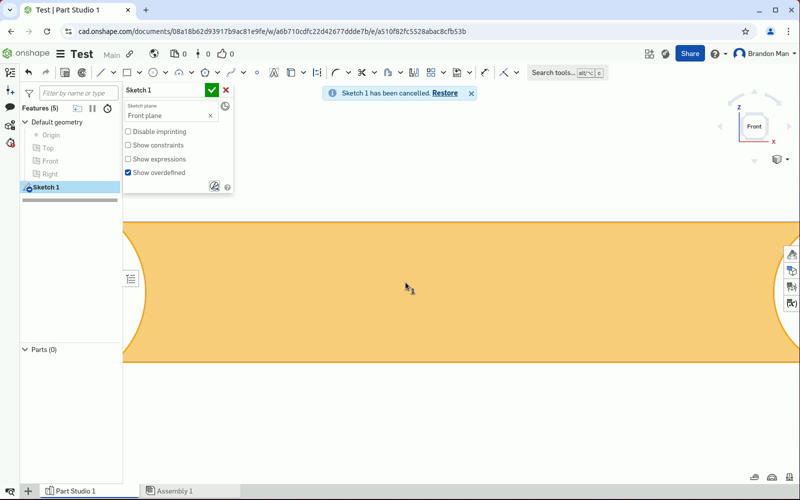
scroll(-6)
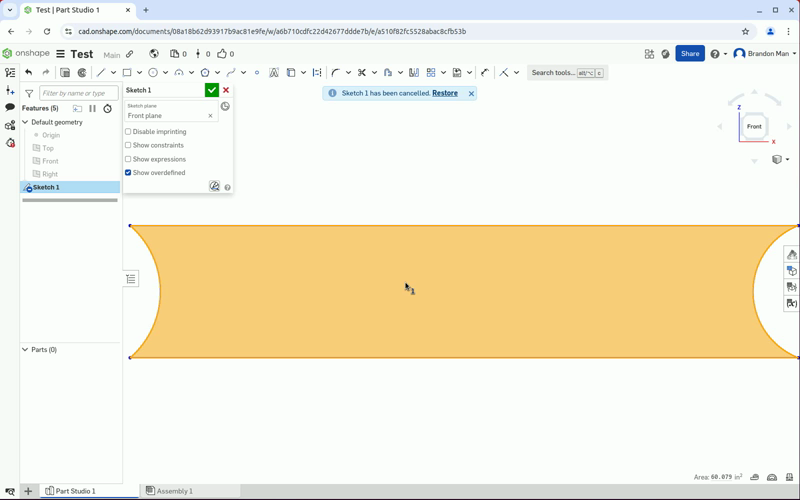
scroll(-6)
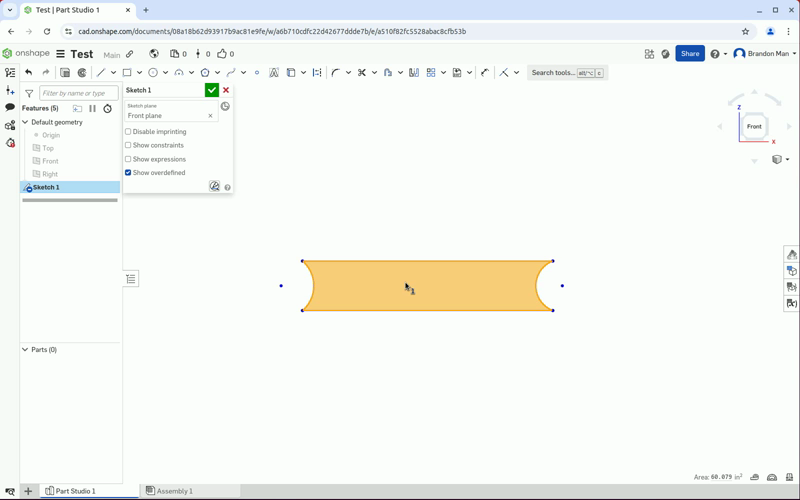
scroll(-6)
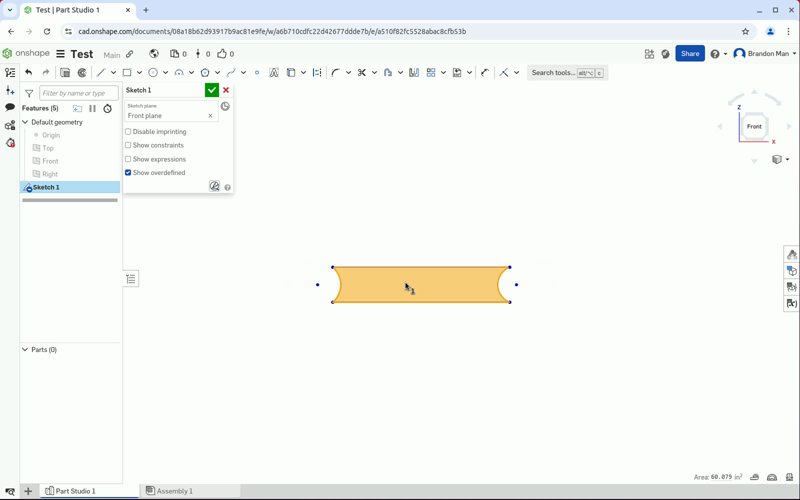
scroll(-6)
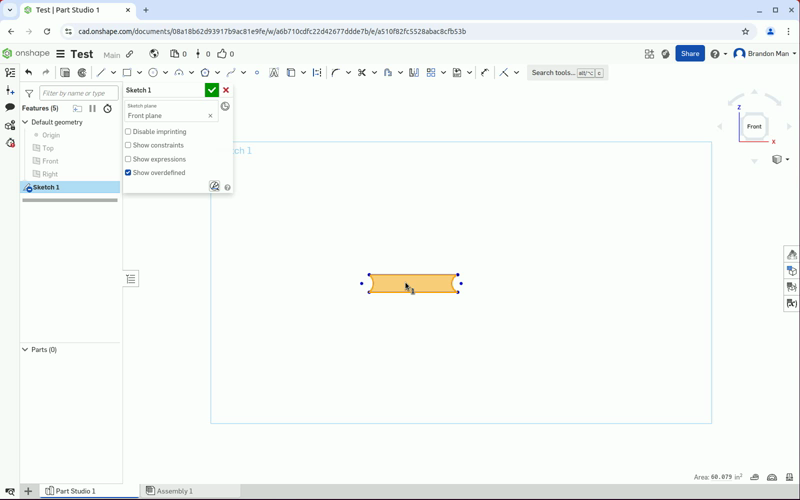
mouse_move(73, 352)
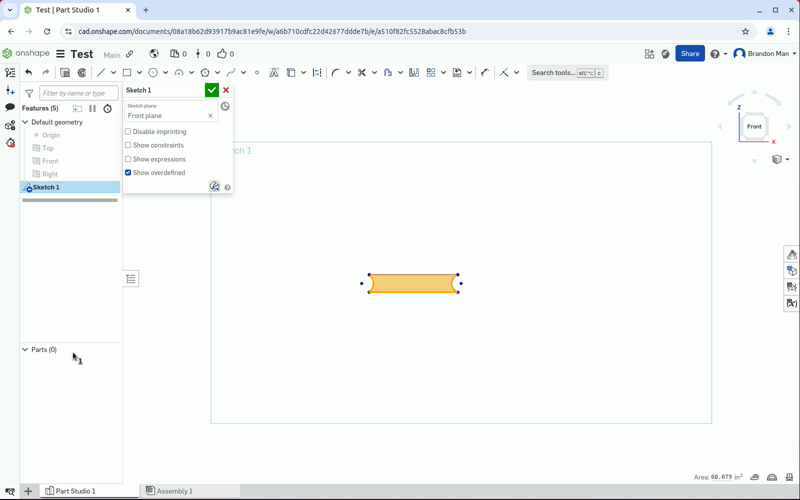
key(shift+y)
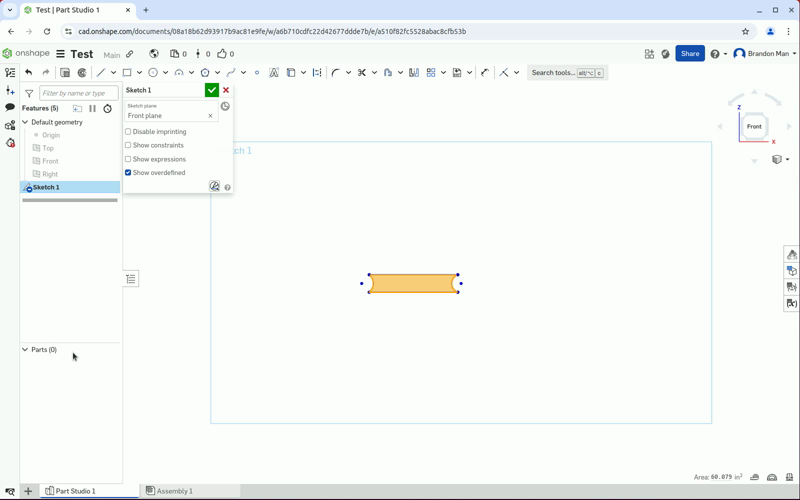
key(shift+e)
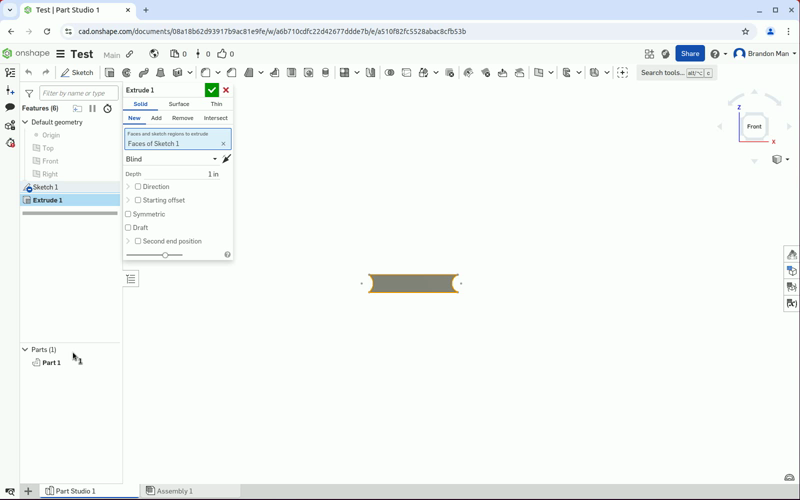
mouse_move(143, 106)
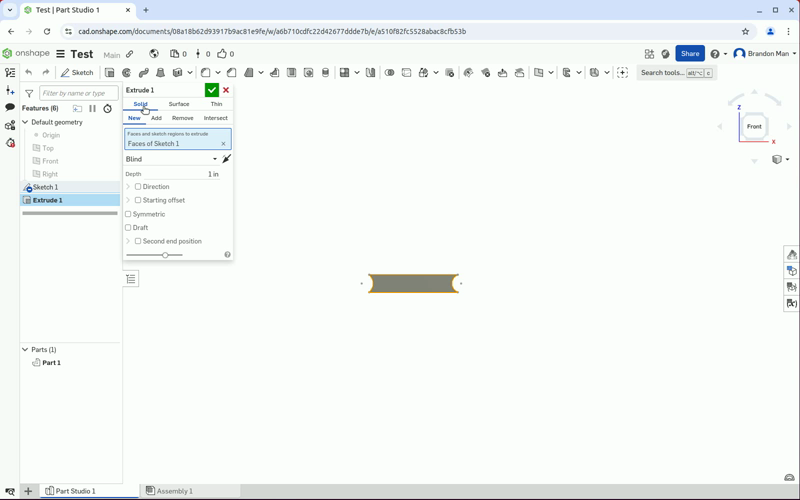
click(143, 106)
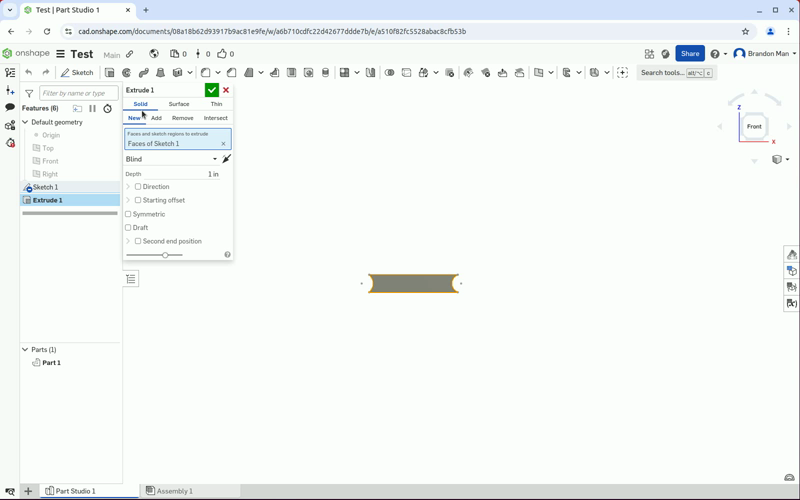
mouse_move(137, 120)
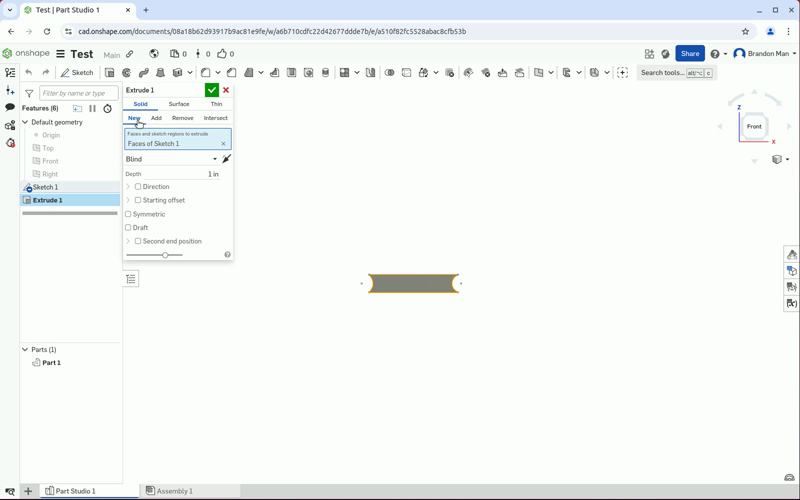
click(137, 120)
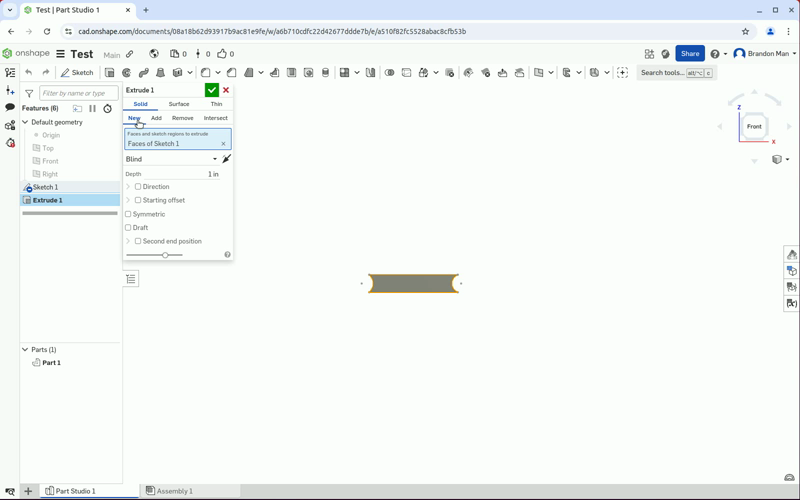
key(tab, 4)
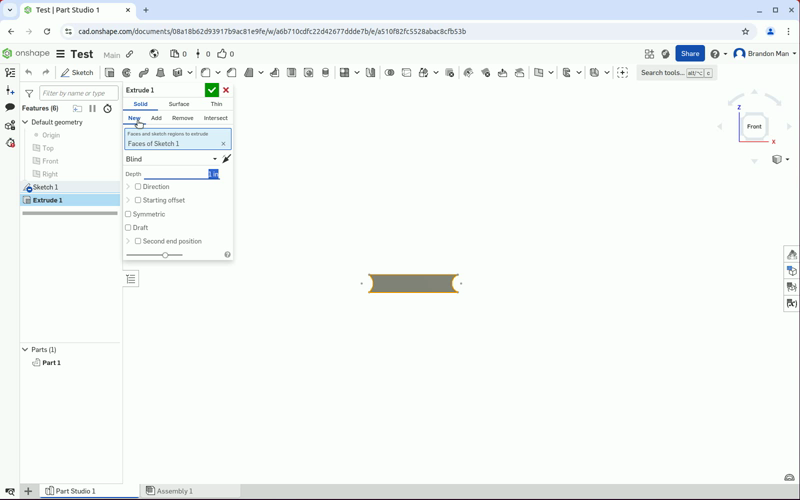
text(1.926)
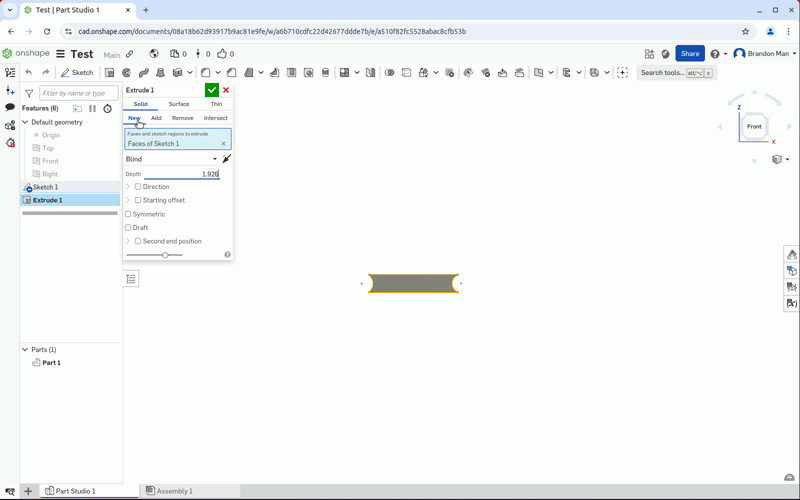
key(enter)
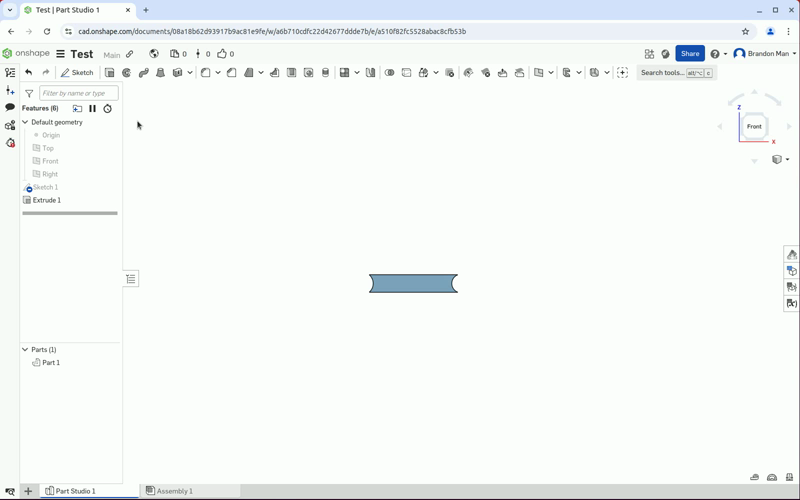
key(shift+h)
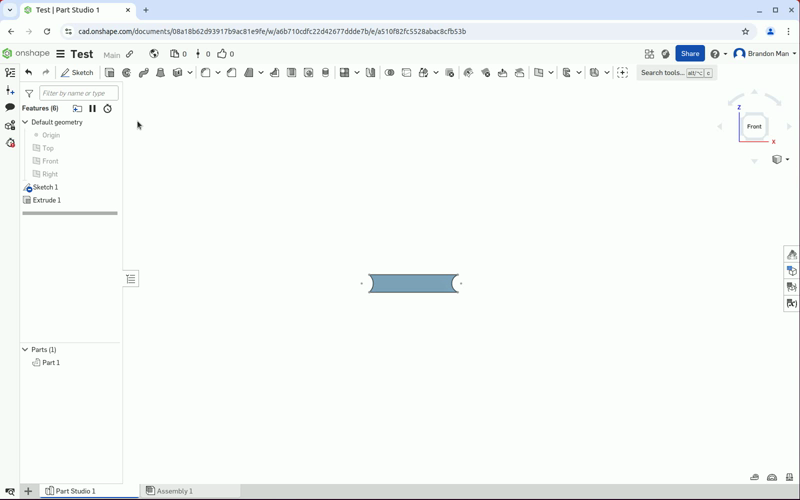
key(shift+h)
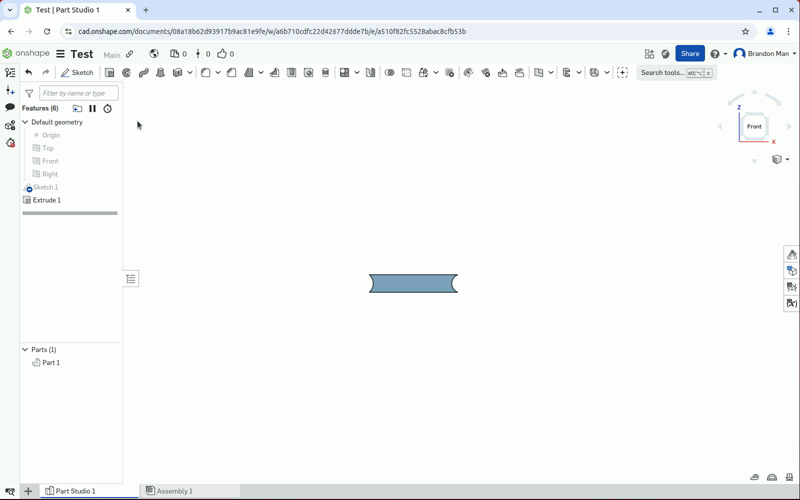
mouse_move(73, 189)
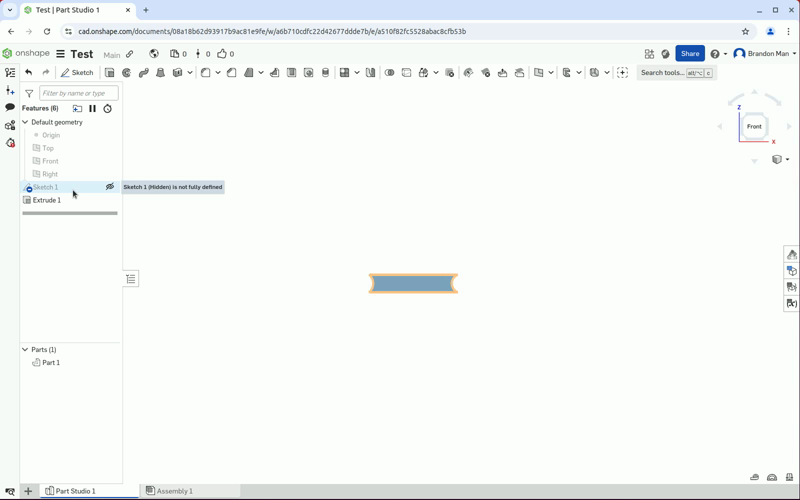
click(73, 189)
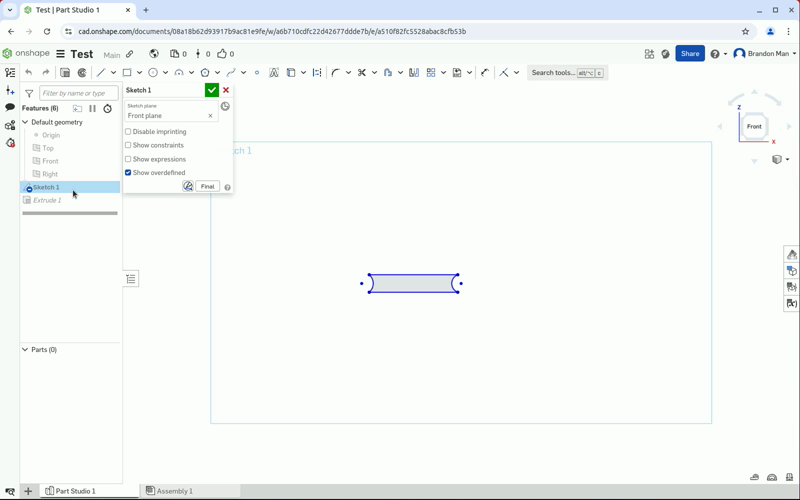
mouse_move(229, 92)
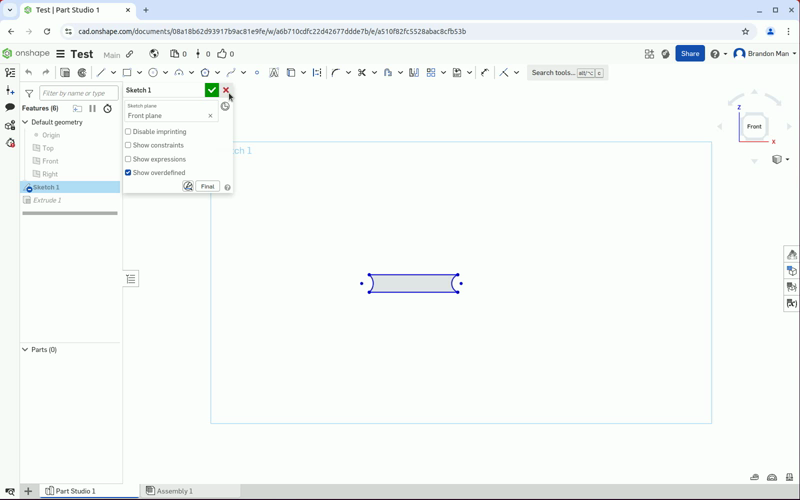
click(229, 92)
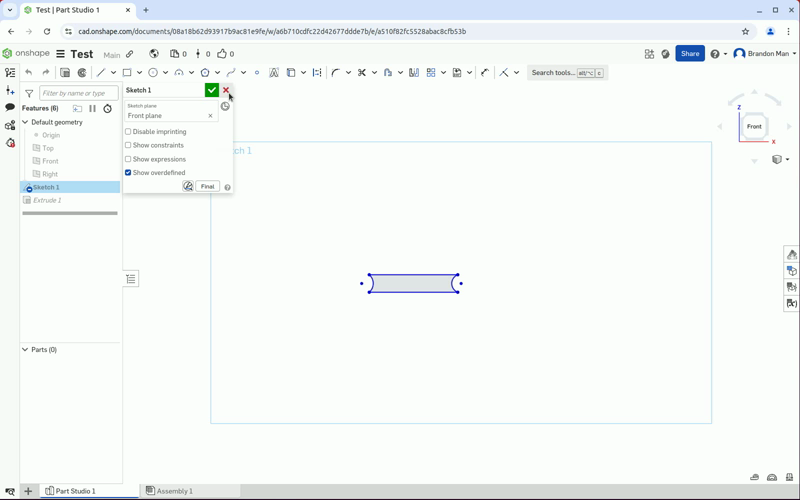
key(shift+s)
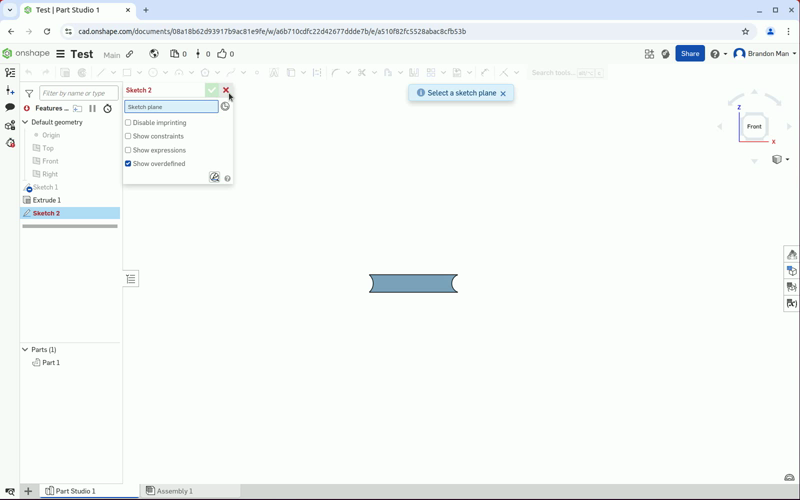
mouse_move(73, 163)
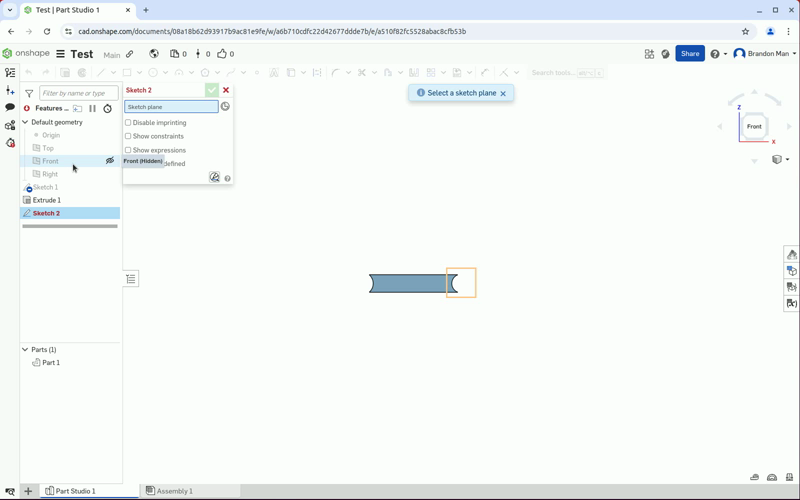
click(73, 163)
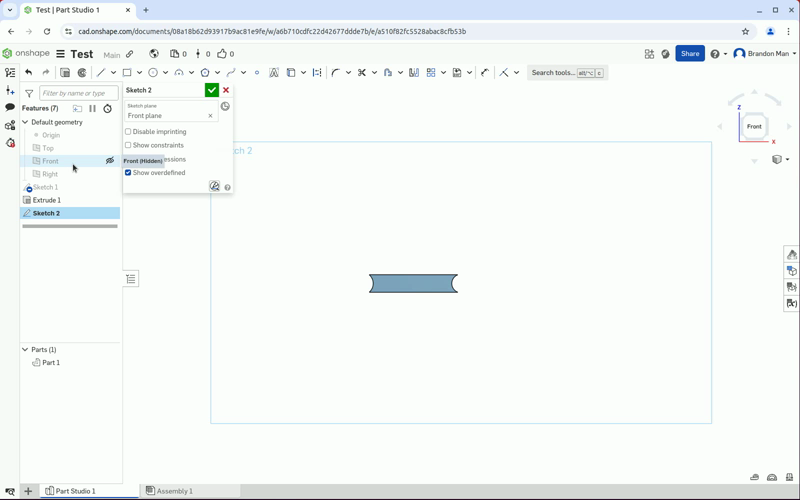
mouse_move(73, 352)
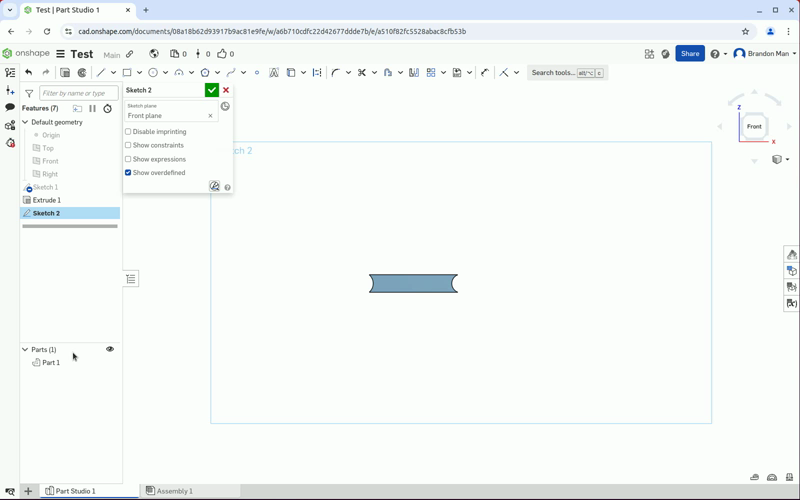
key(y)
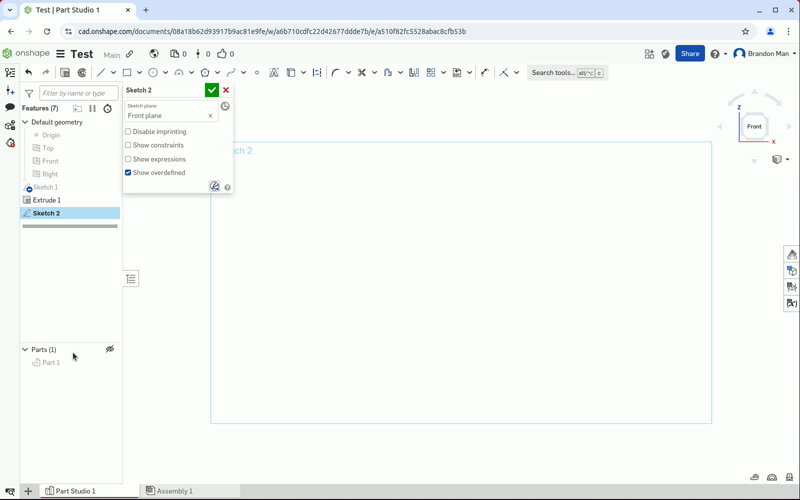
key(c)
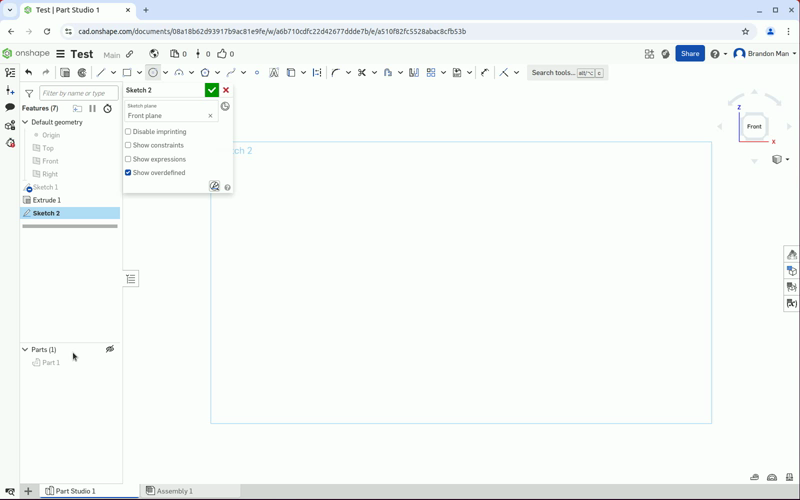
key_down(shift)
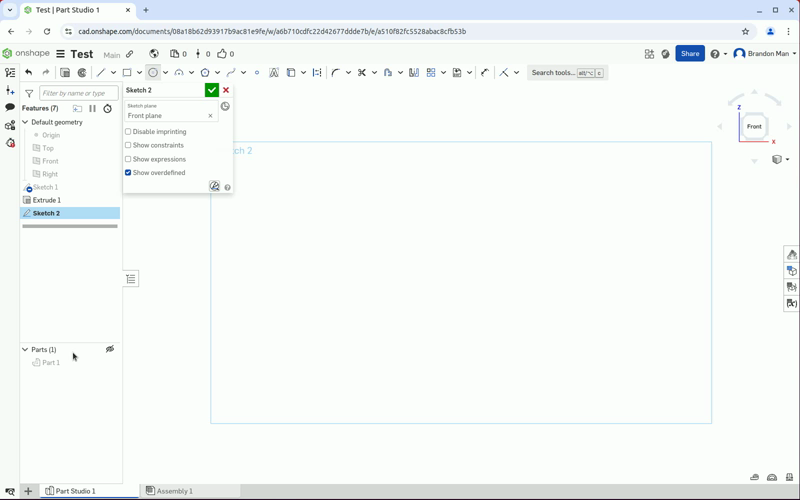
mouse_move(361, 282)
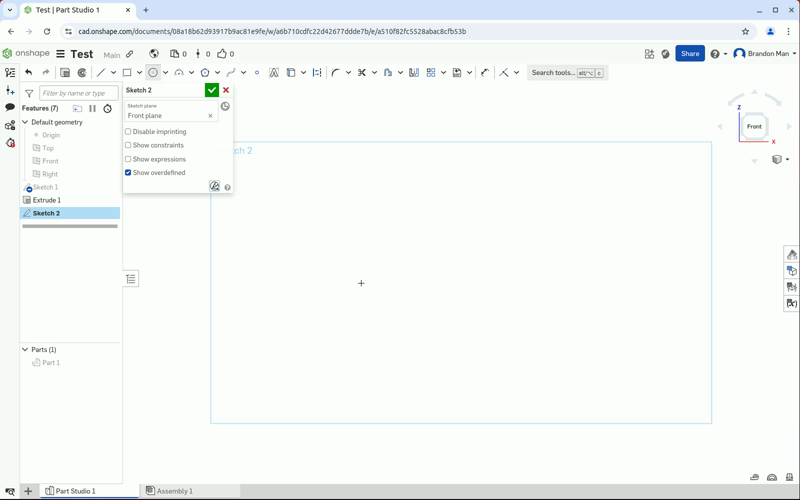
click(361, 282)
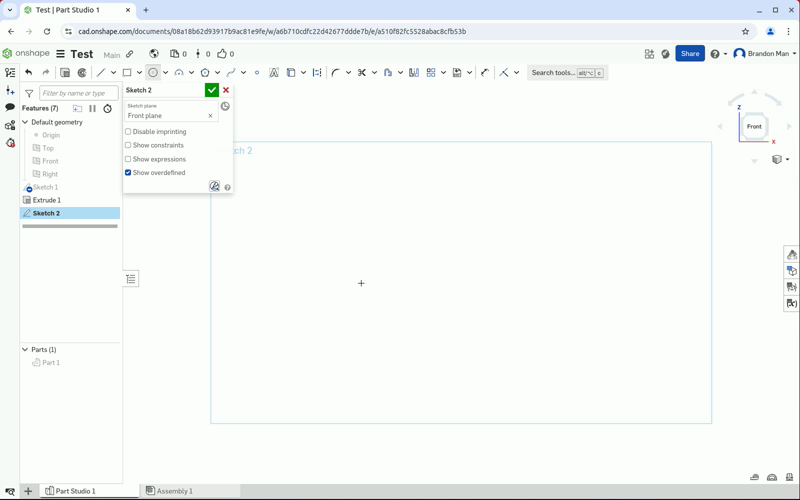
key_up(shift)
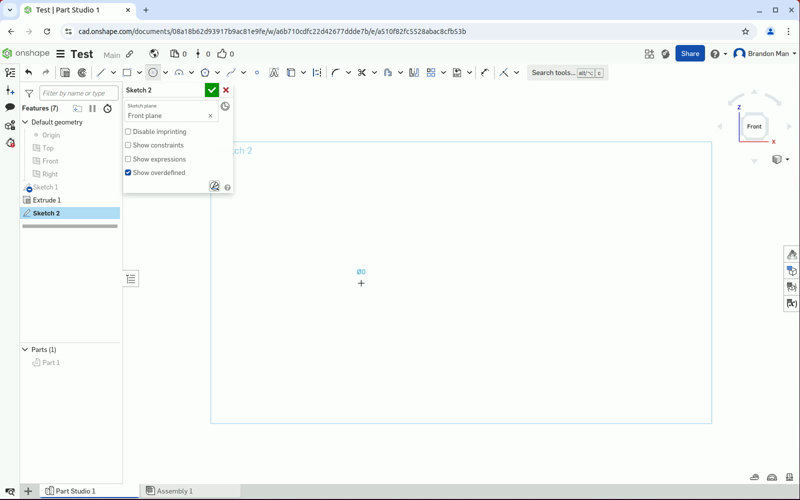
mouse_move(374, 282)
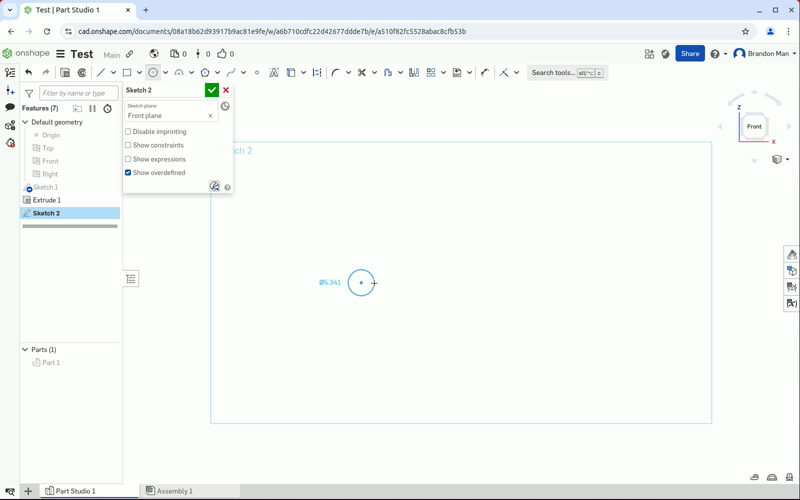
click(374, 282)
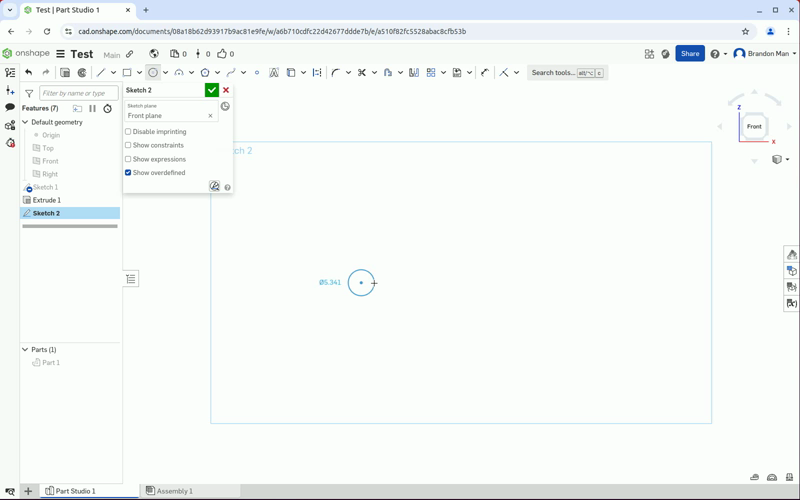
key(esc)
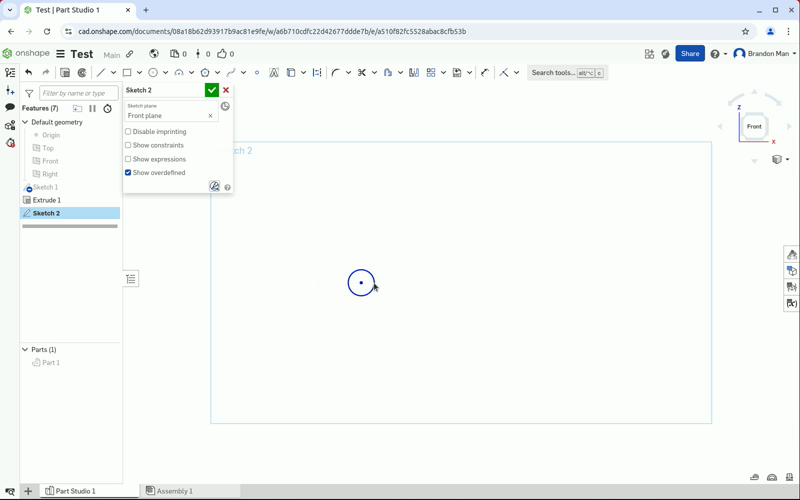
key(c)
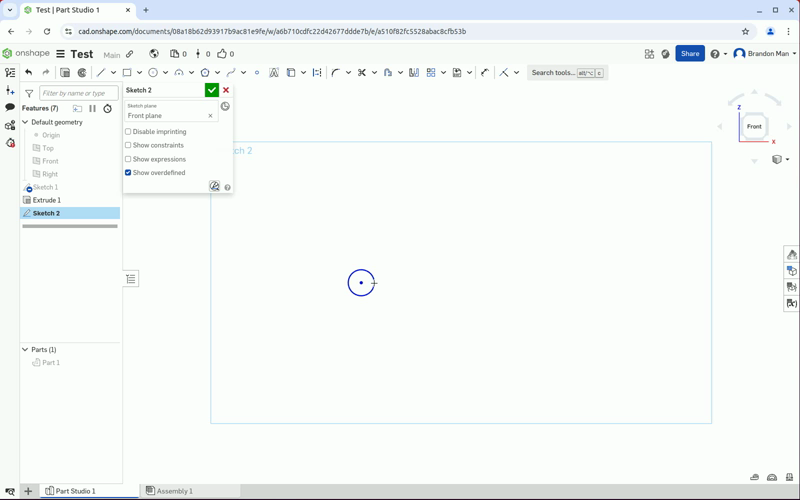
key_down(shift)
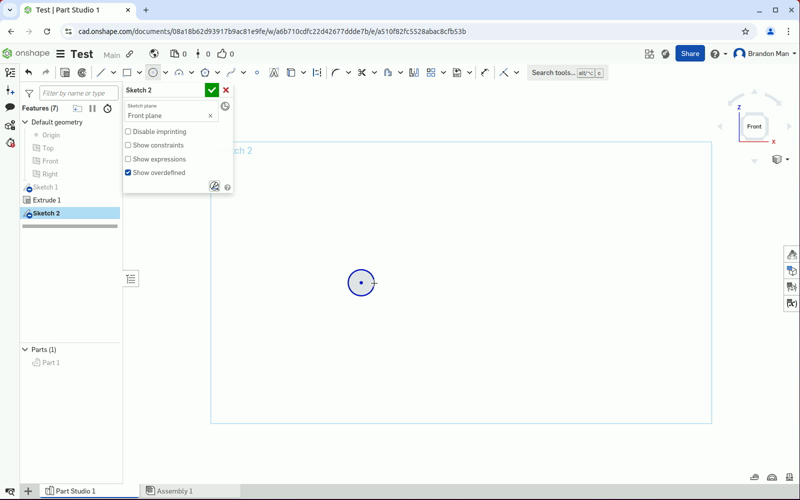
mouse_move(361, 282)
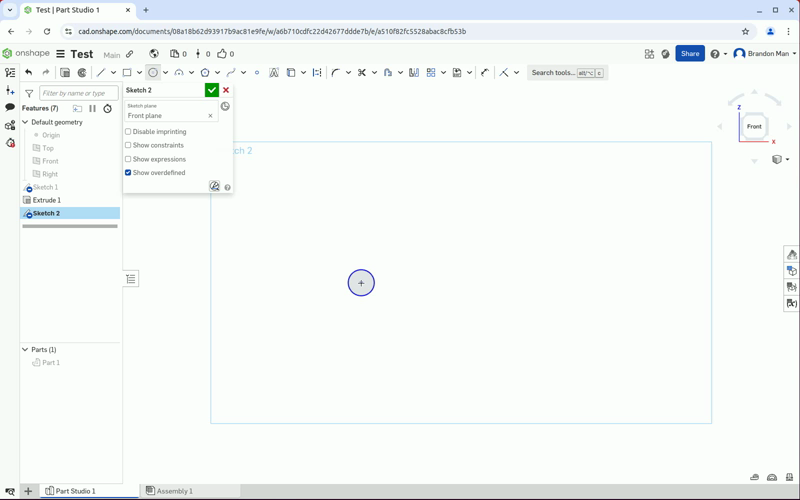
click(361, 282)
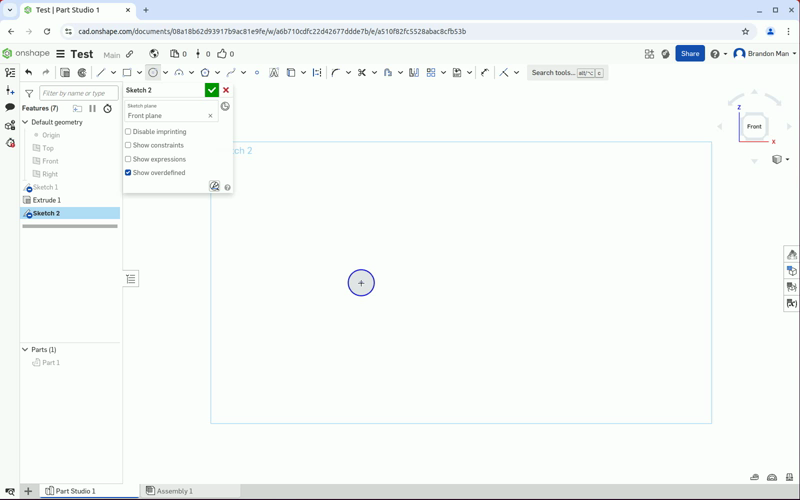
key_up(shift)
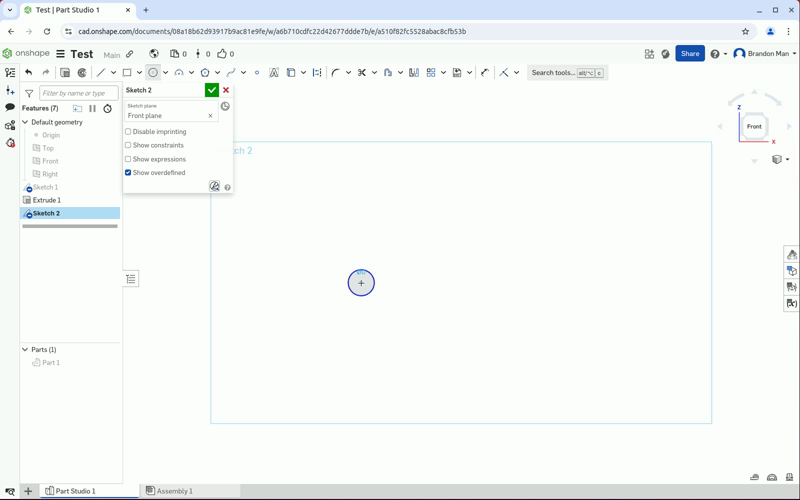
mouse_move(369, 282)
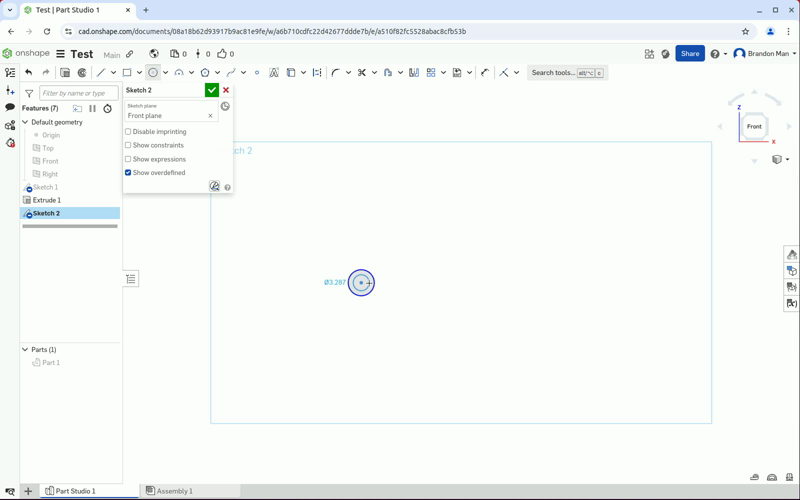
click(369, 282)
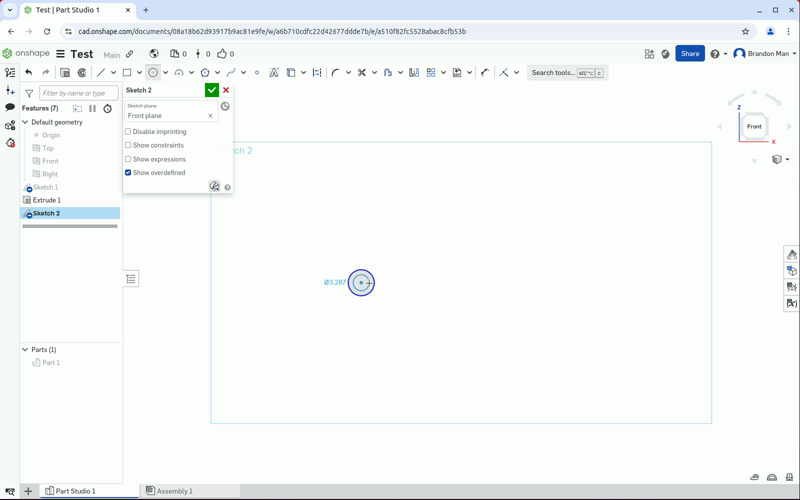
key(esc)
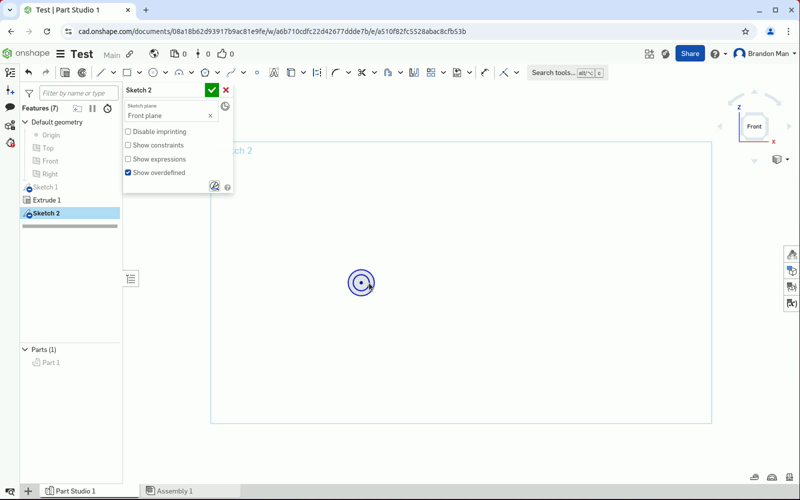
mouse_move(368, 289)
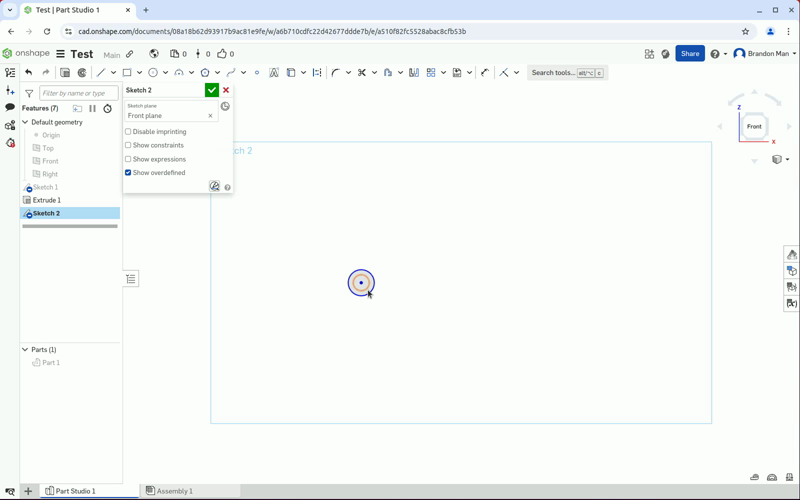
scroll(6)
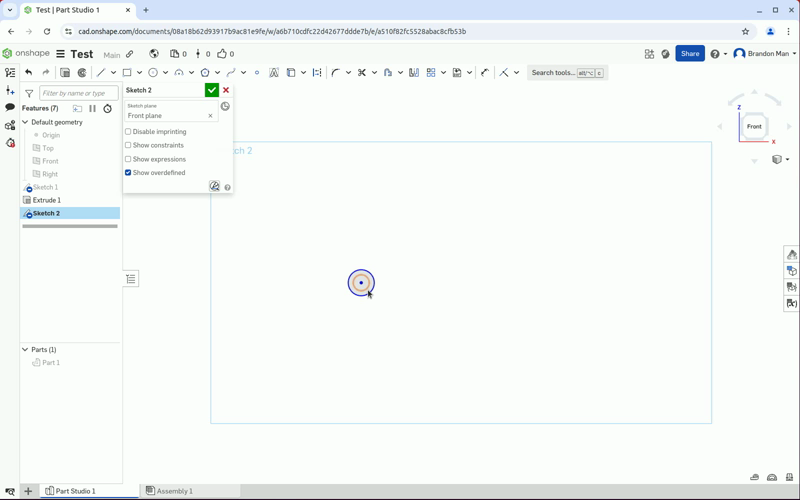
scroll(6)
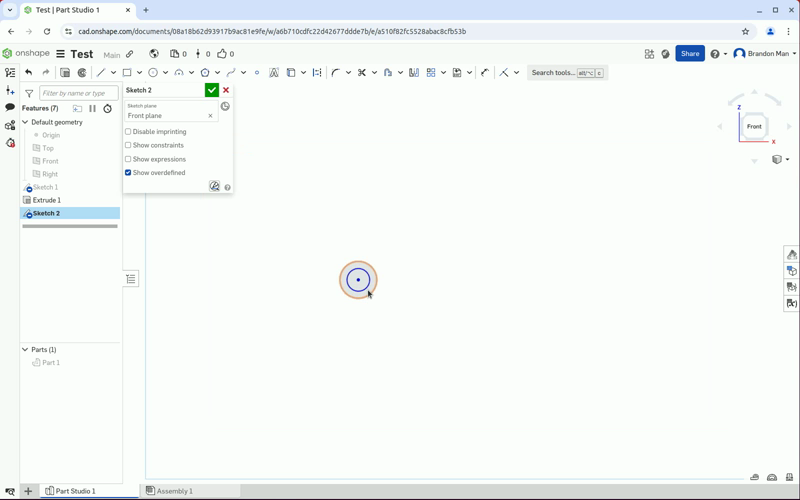
scroll(6)
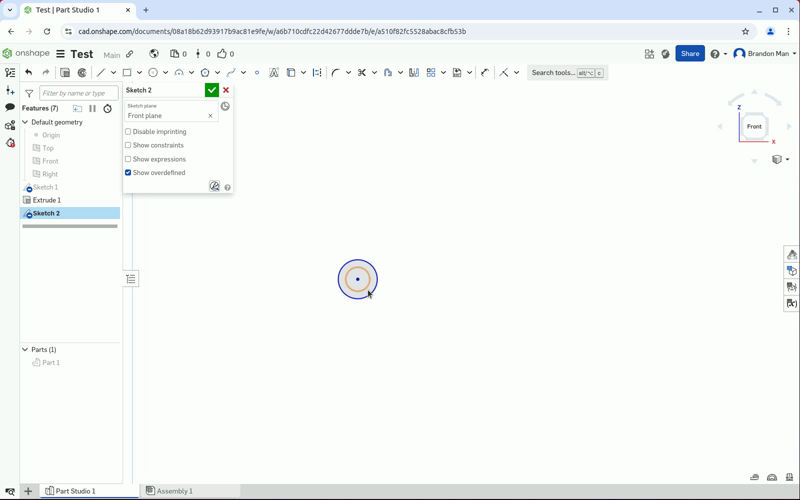
scroll(6)
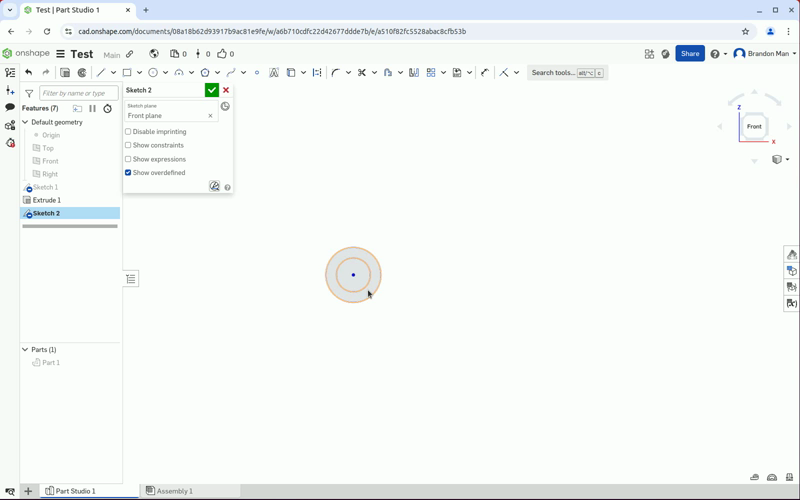
scroll(6)
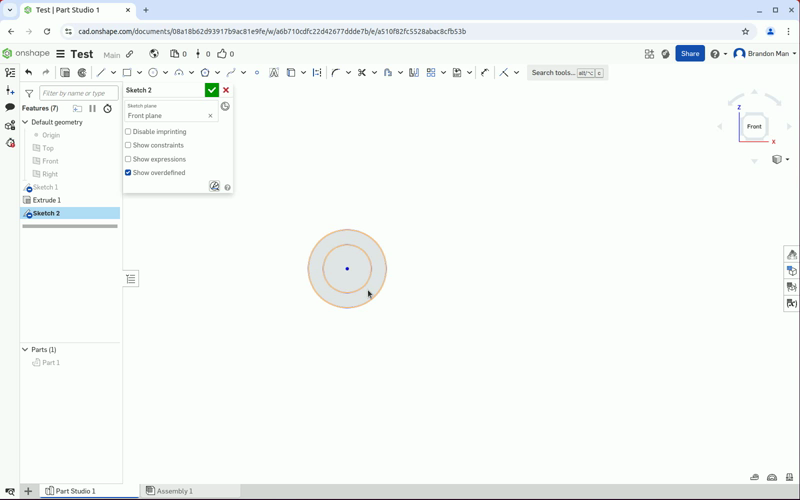
scroll(6)
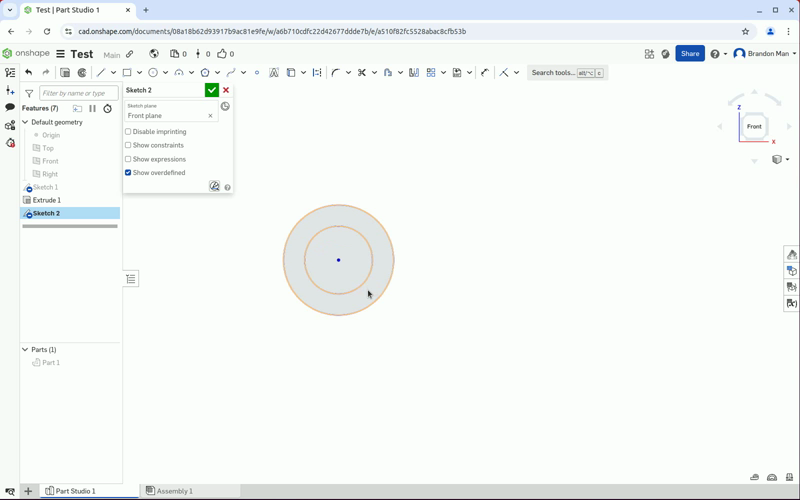
scroll(6)
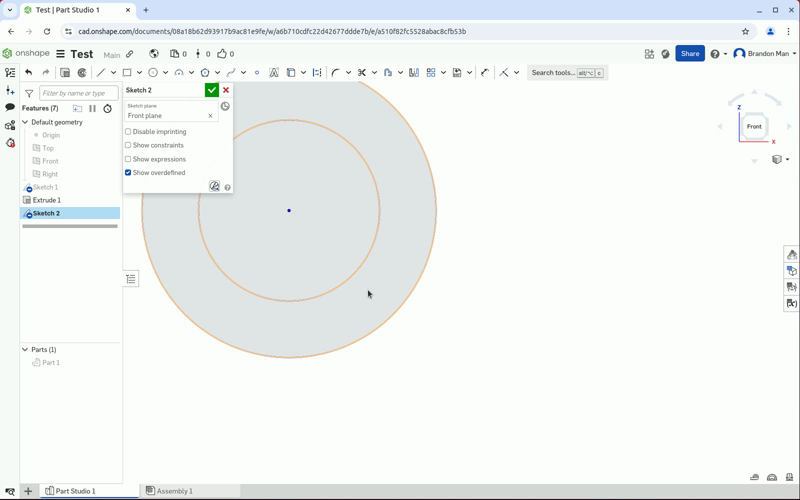
click(368, 289)
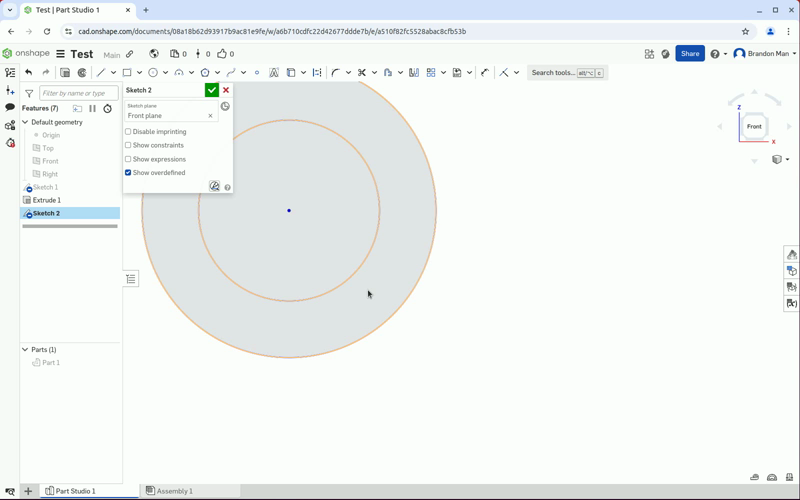
scroll(-6)
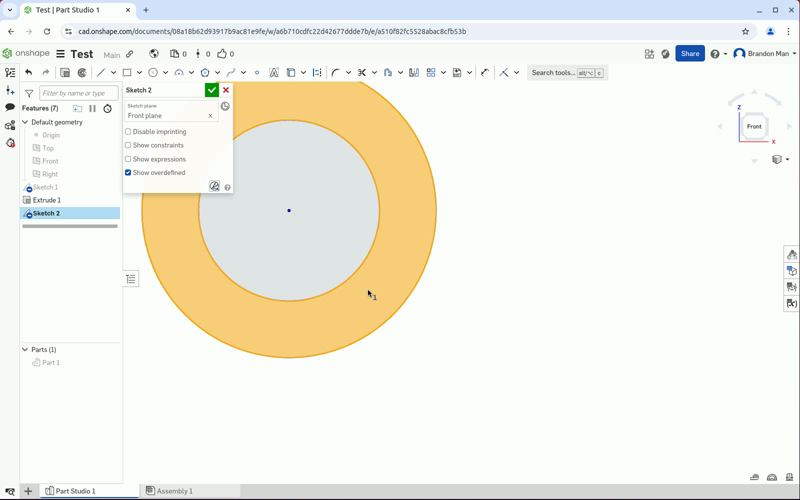
scroll(-6)
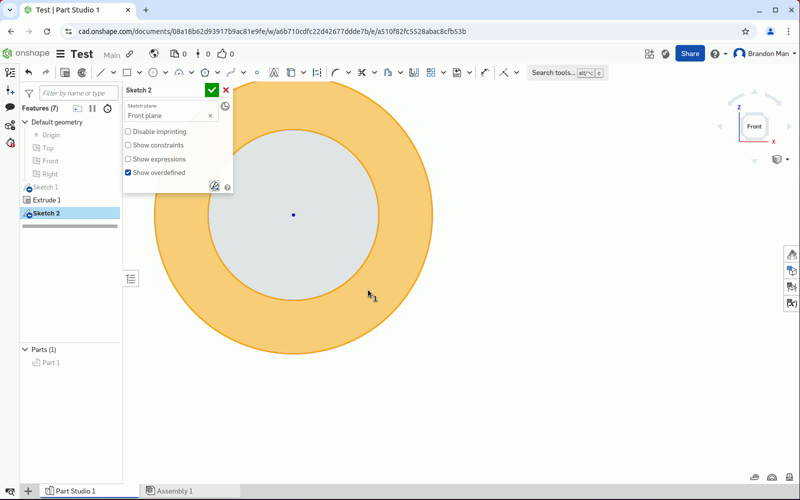
scroll(-6)
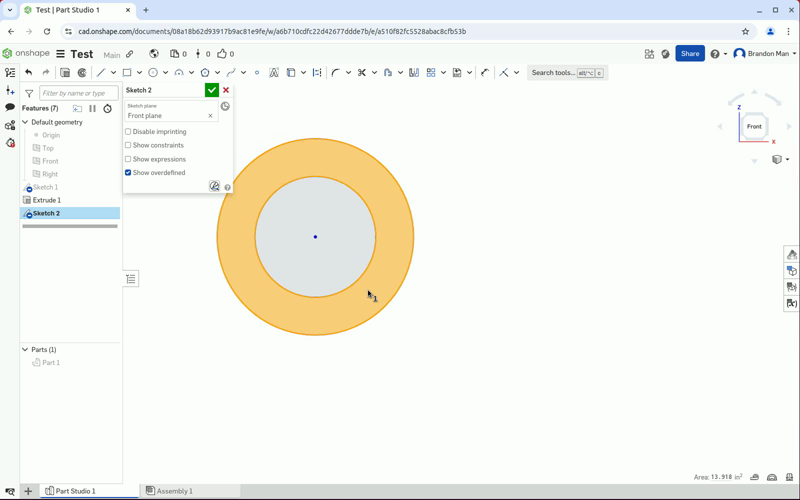
scroll(-6)
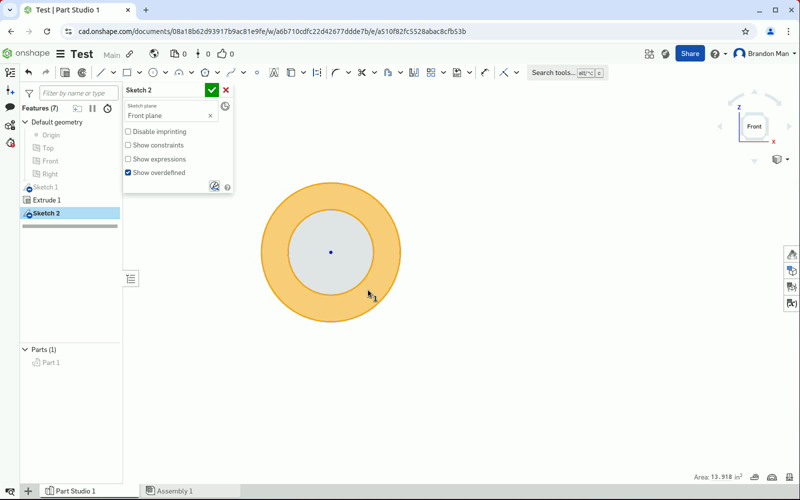
scroll(-6)
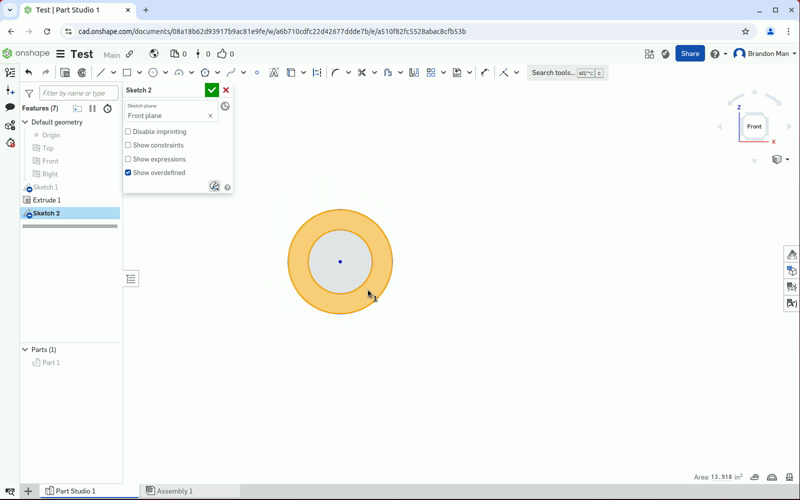
scroll(-6)
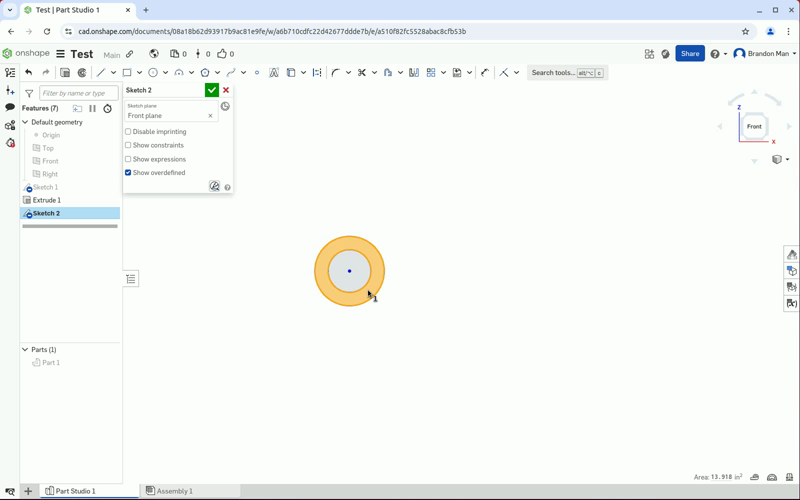
scroll(-6)
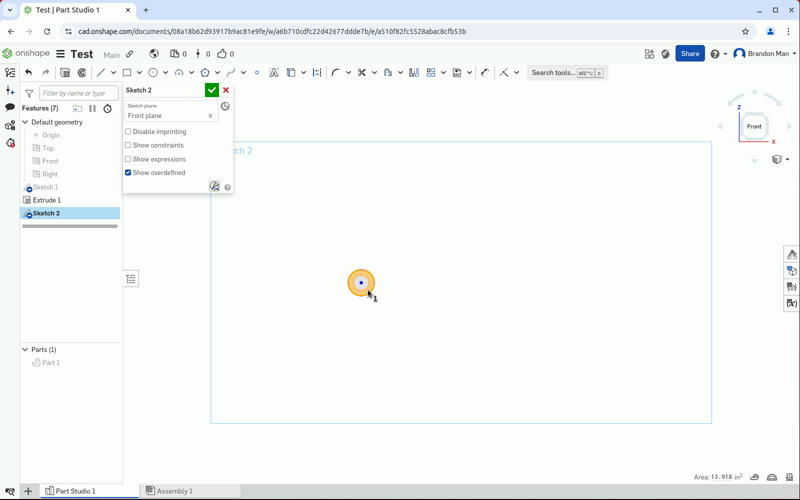
mouse_move(73, 352)
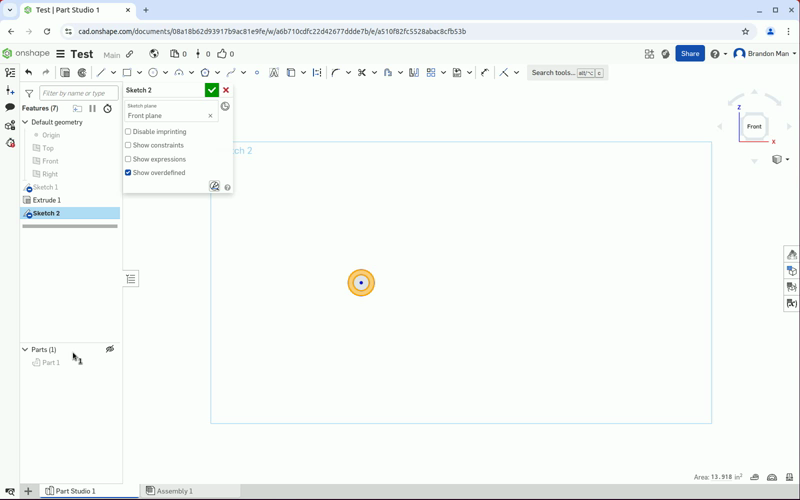
key(shift+y)
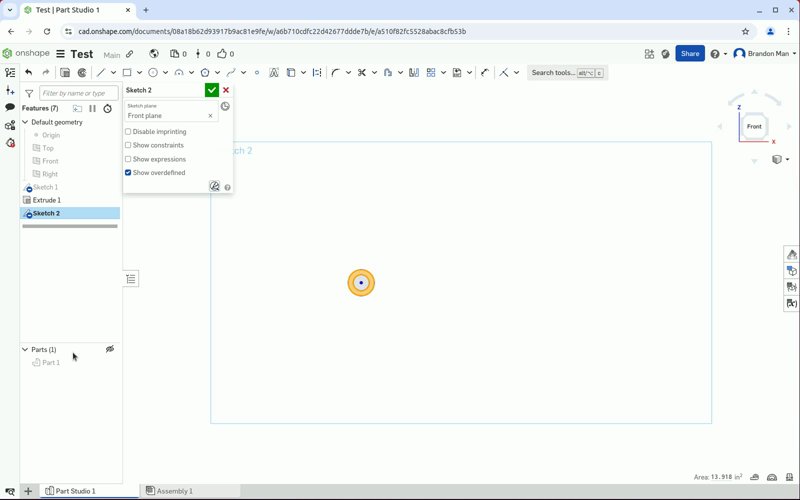
key(shift+e)
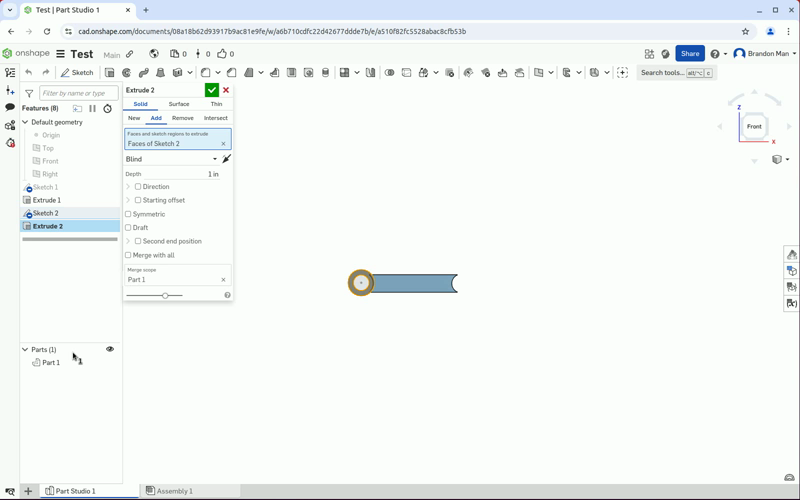
mouse_move(143, 106)
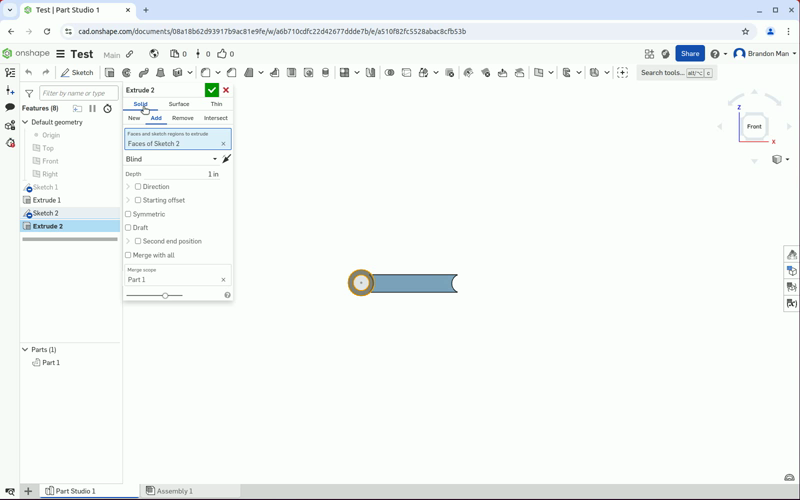
click(143, 106)
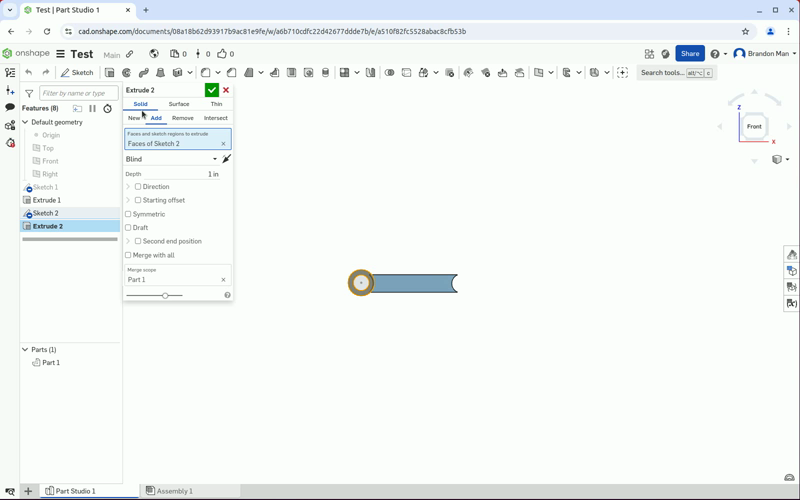
mouse_move(137, 120)
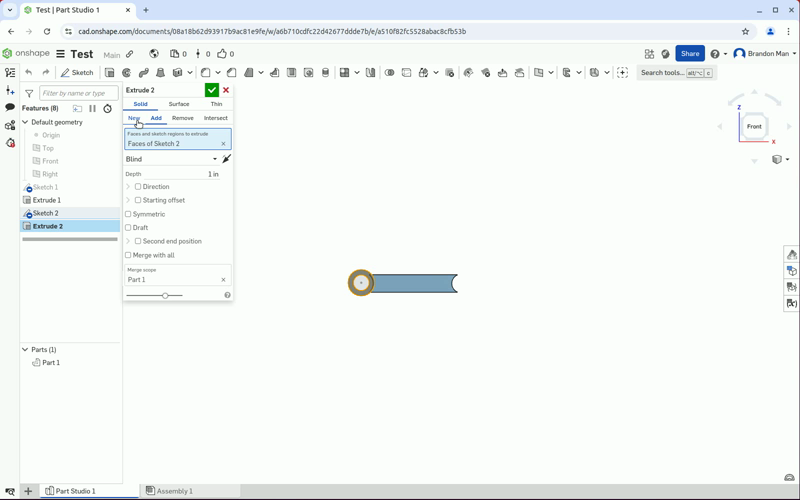
click(137, 120)
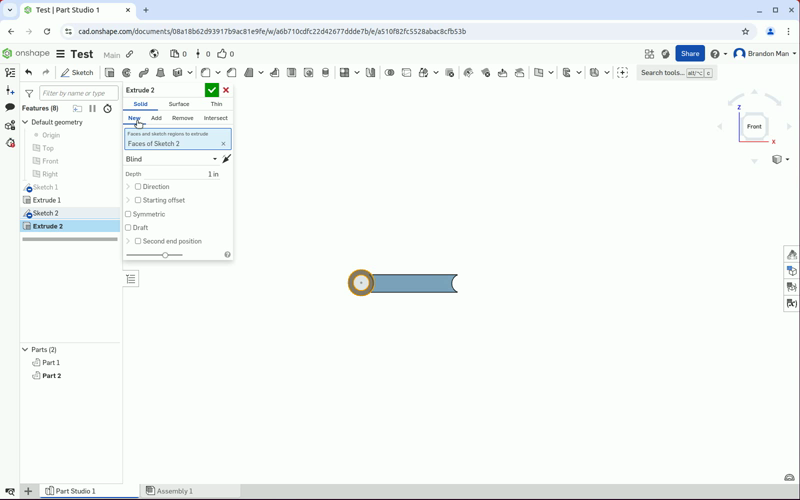
key(tab, 4)
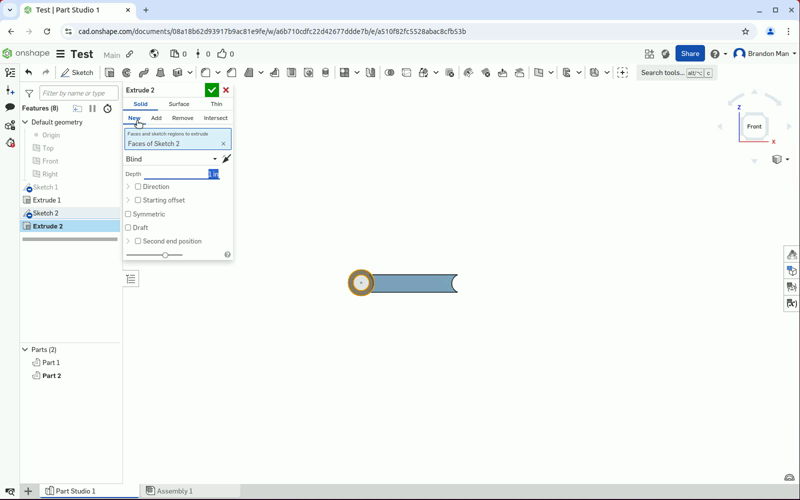
text(1.926)
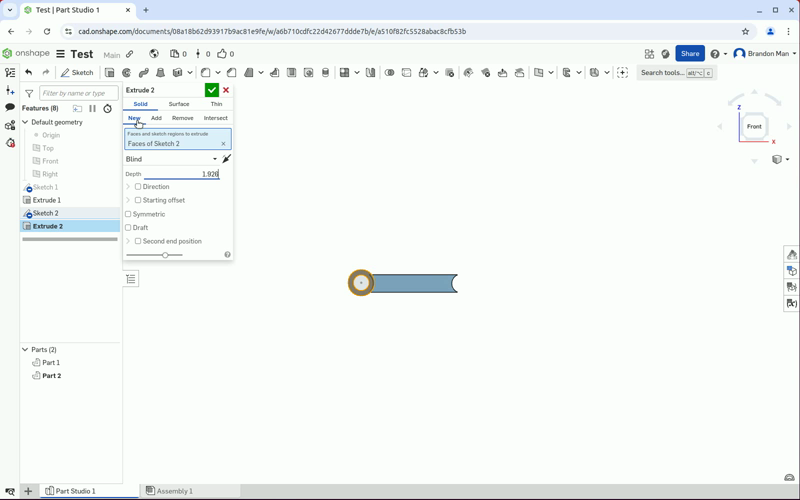
key(enter)
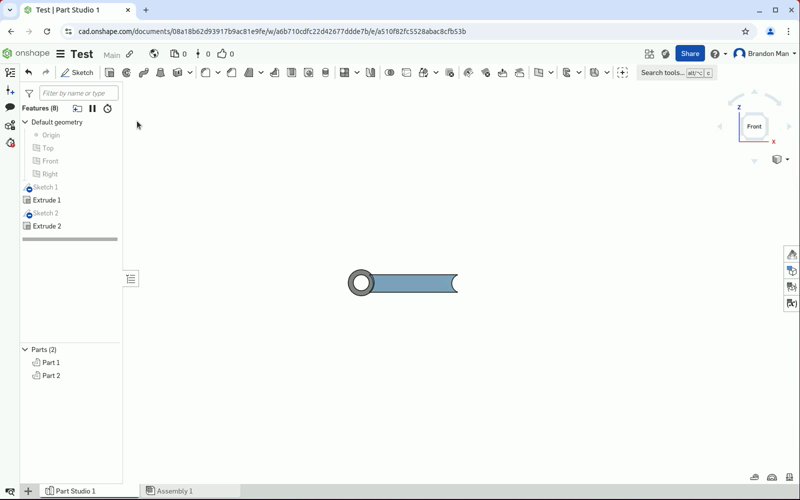
key(shift+h)
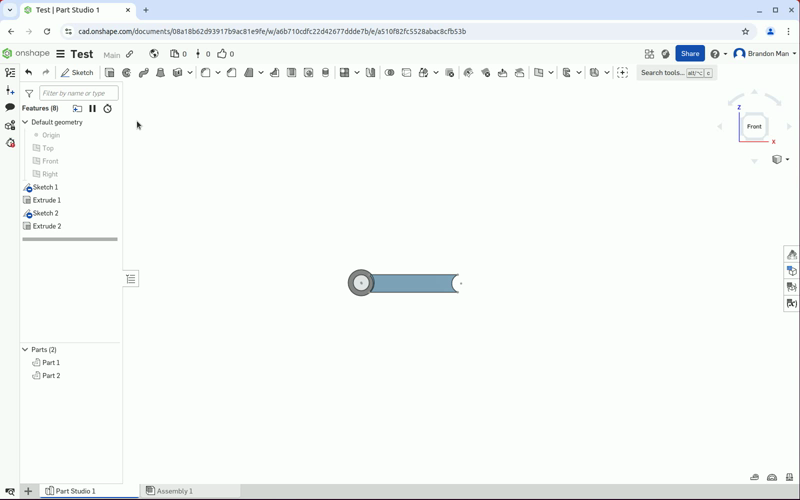
key(shift+h)
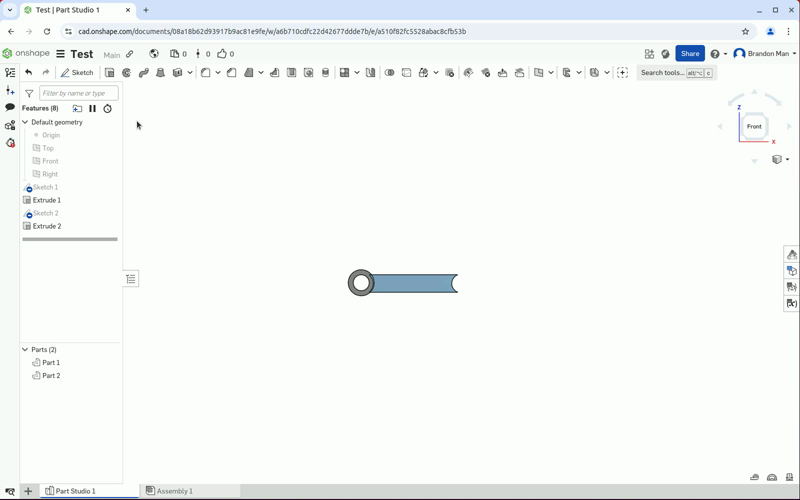
mouse_move(73, 189)
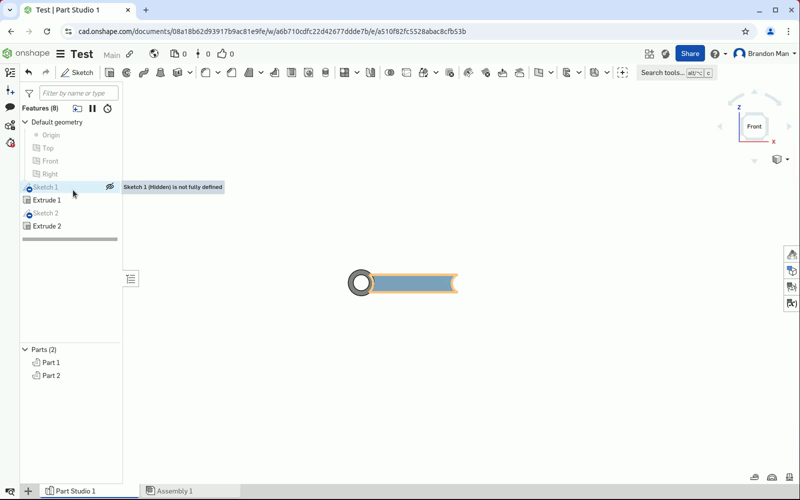
click(73, 189)
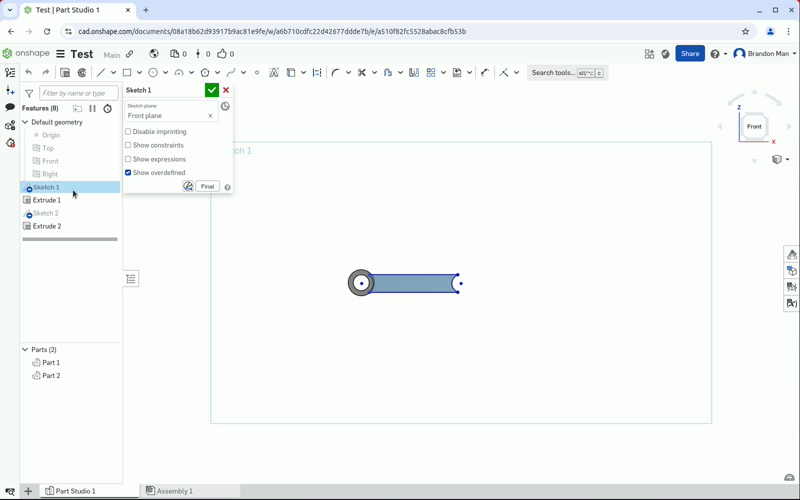
mouse_move(229, 92)
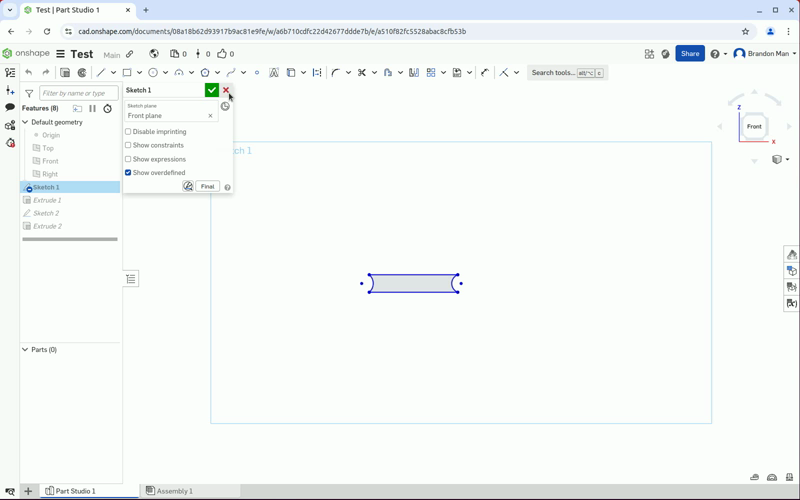
click(229, 92)
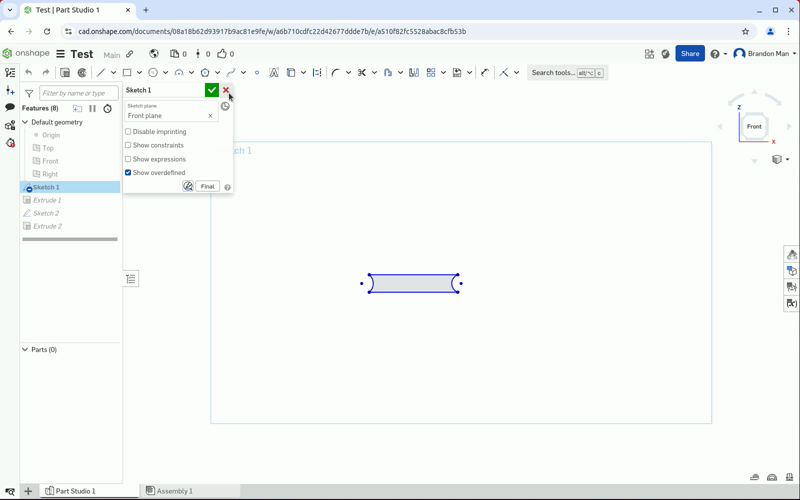
key(shift+s)
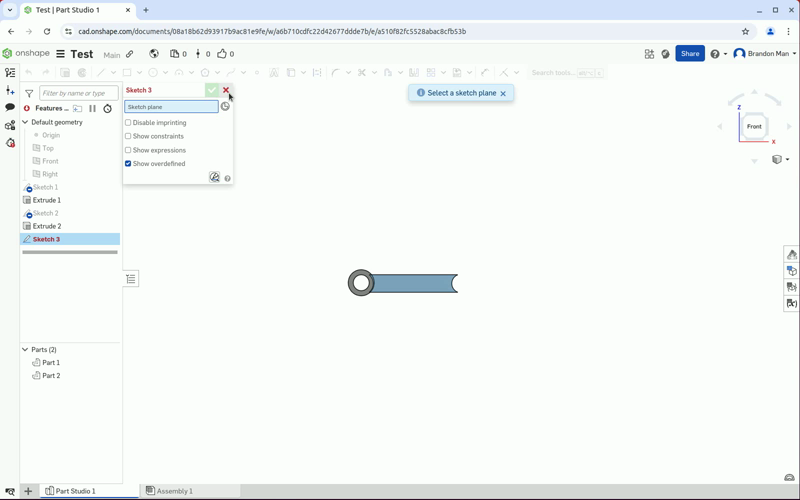
mouse_move(73, 163)
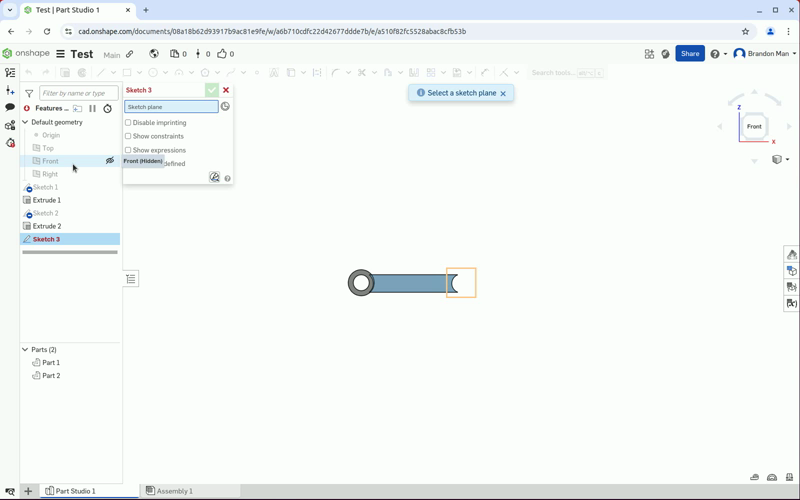
click(73, 163)
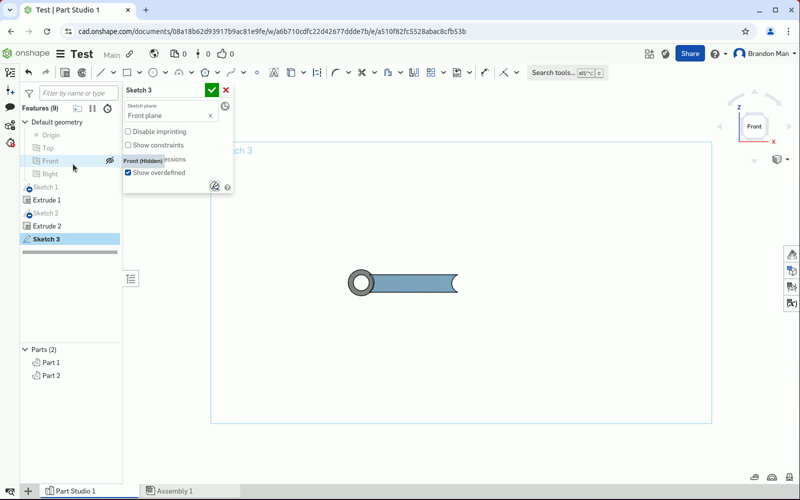
mouse_move(73, 352)
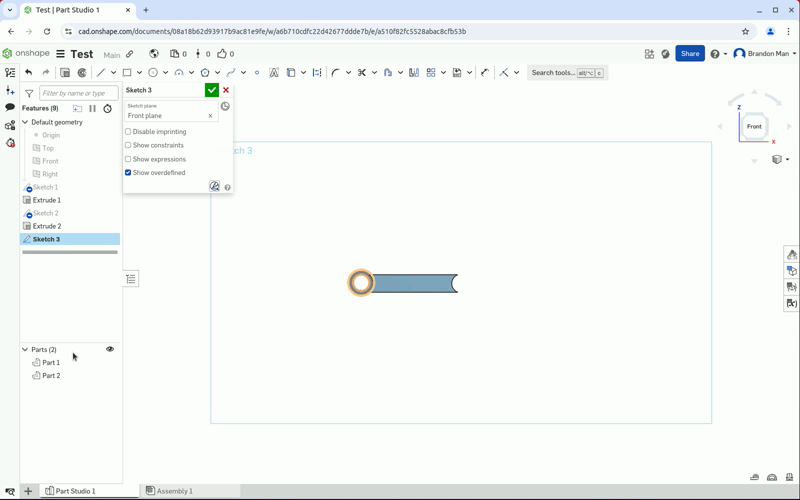
key(y)
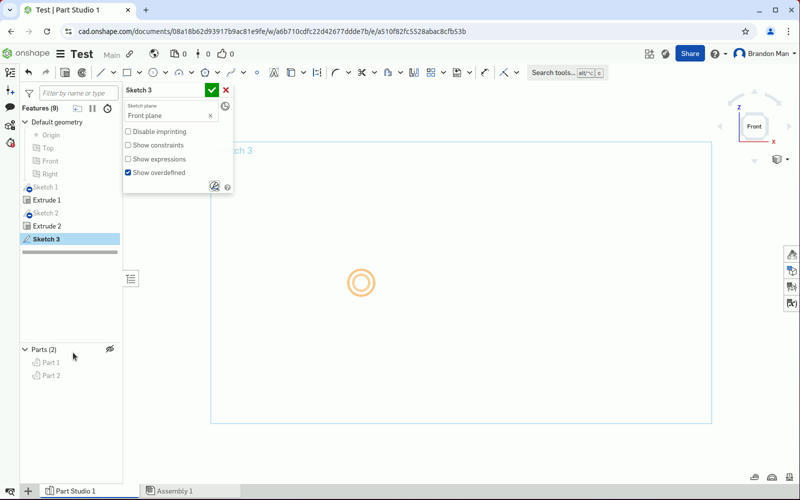
key(c)
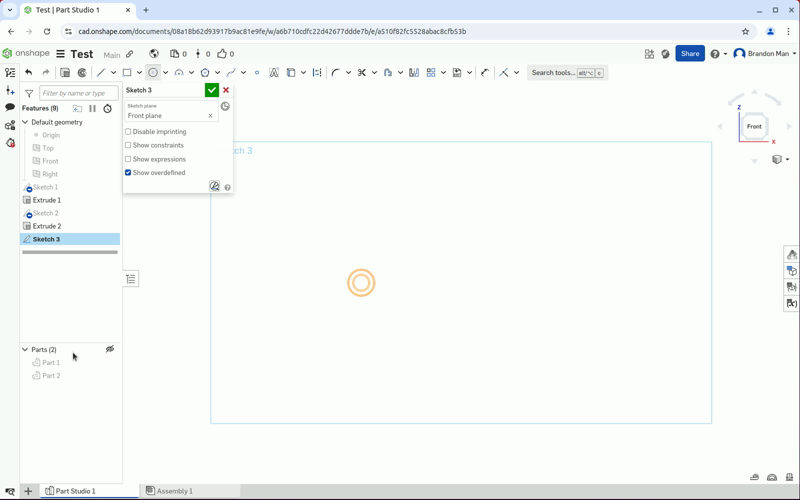
key_down(shift)
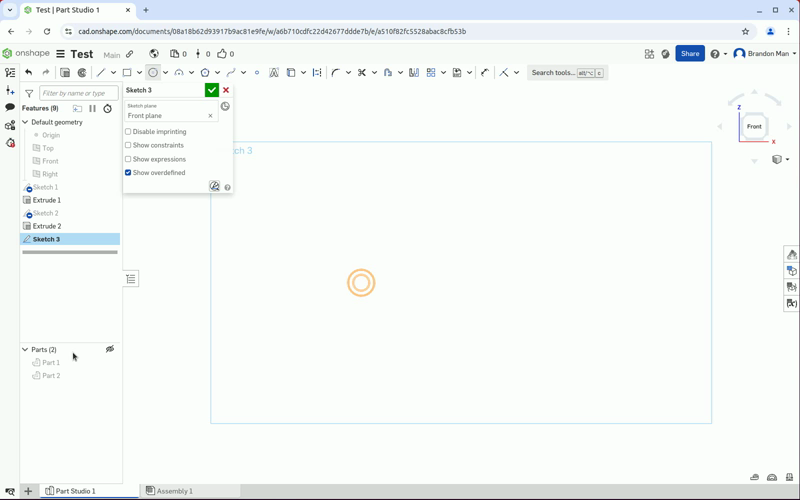
mouse_move(461, 282)
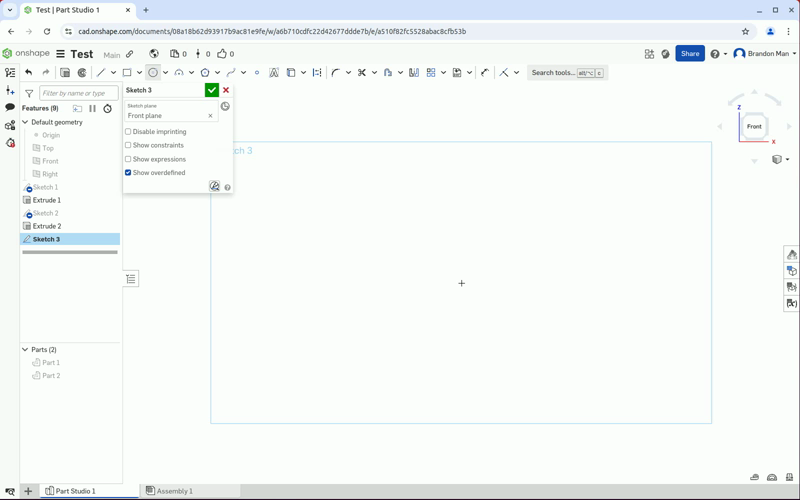
click(461, 282)
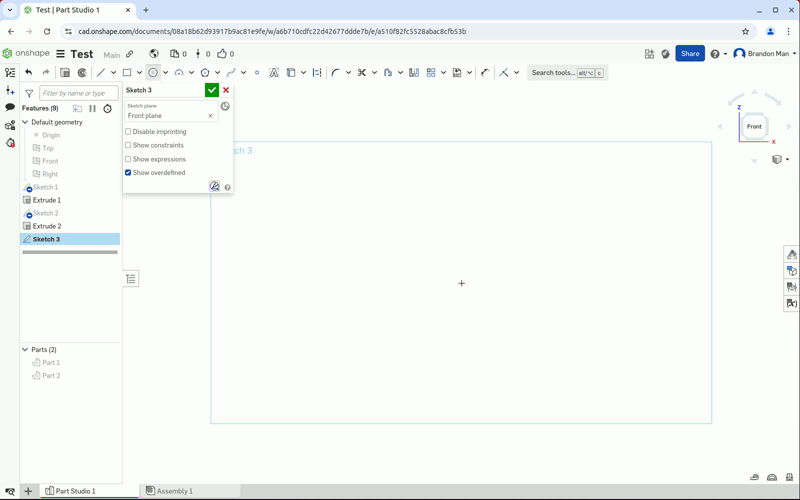
key_up(shift)
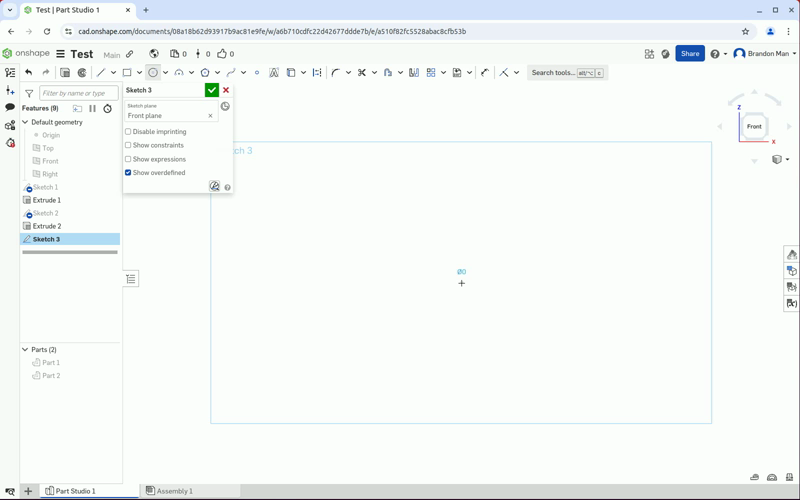
mouse_move(472, 282)
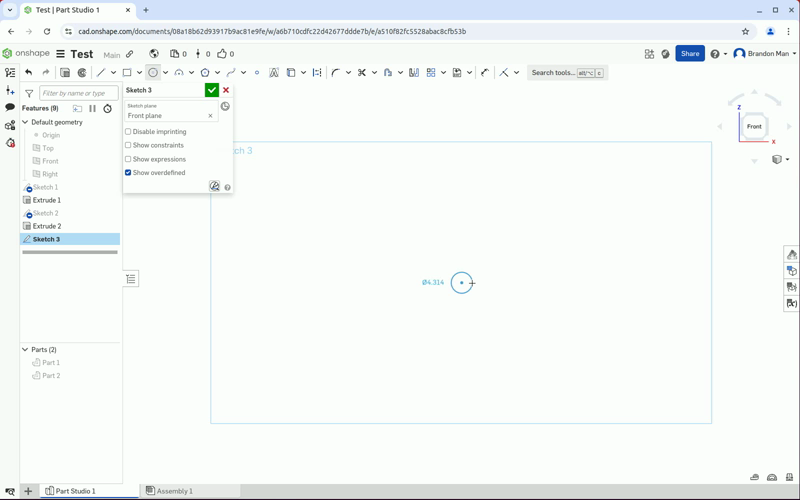
click(472, 282)
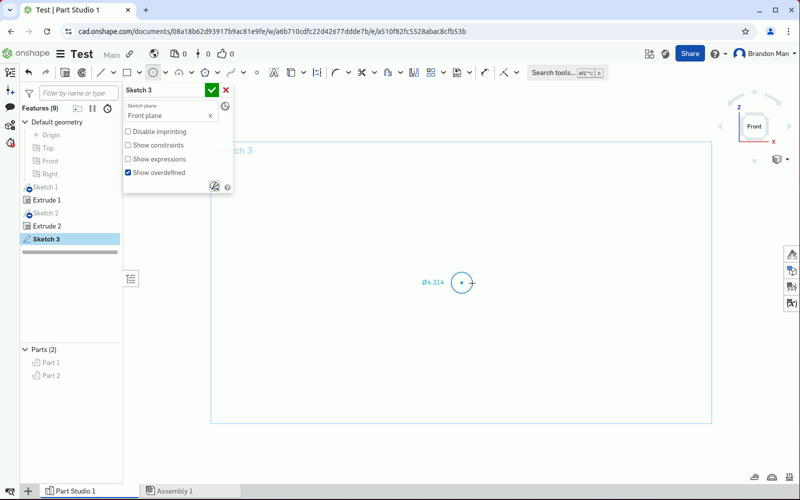
key(esc)
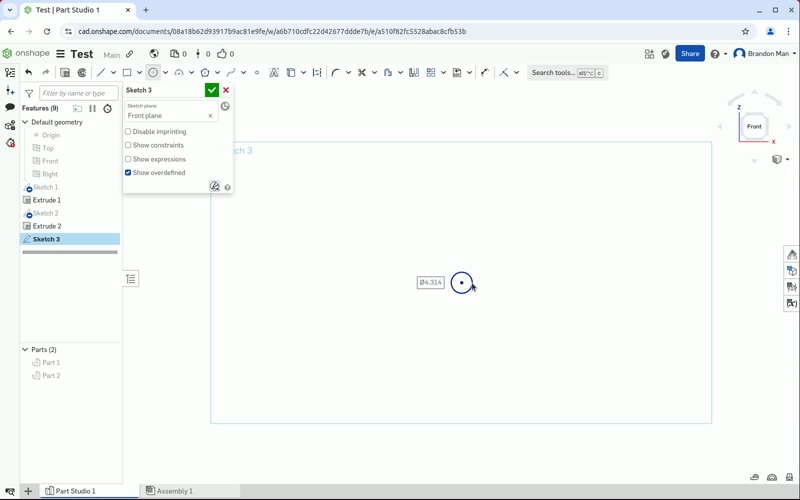
key(c)
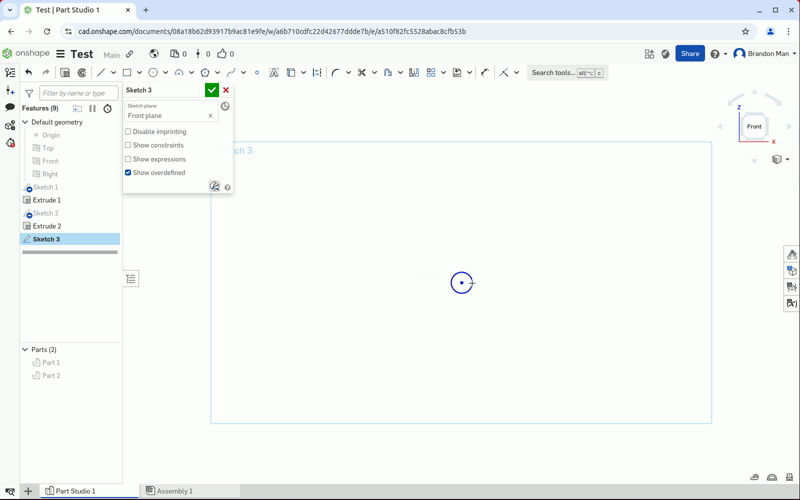
key_down(shift)
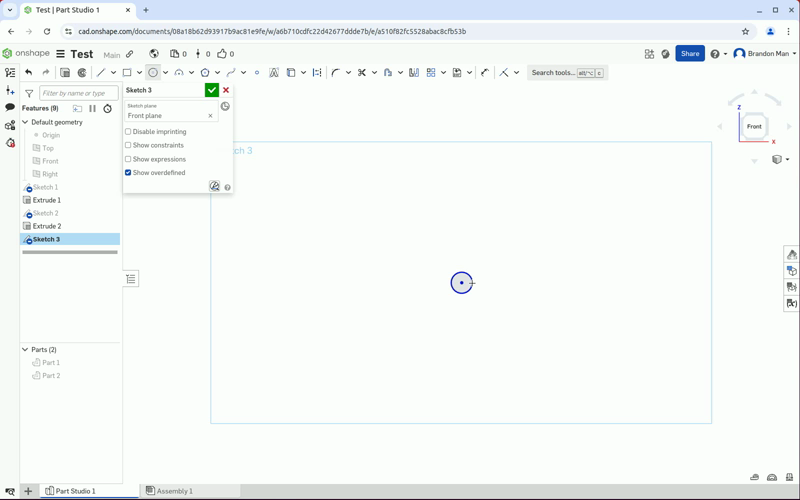
mouse_move(461, 282)
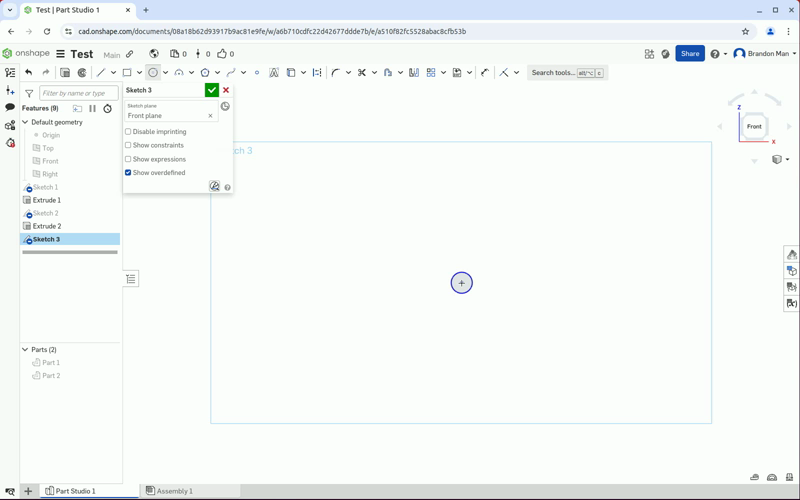
click(461, 282)
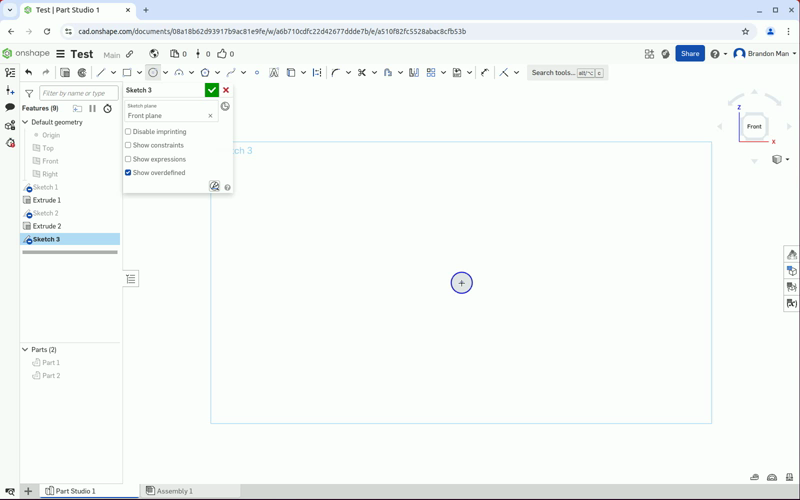
key_up(shift)
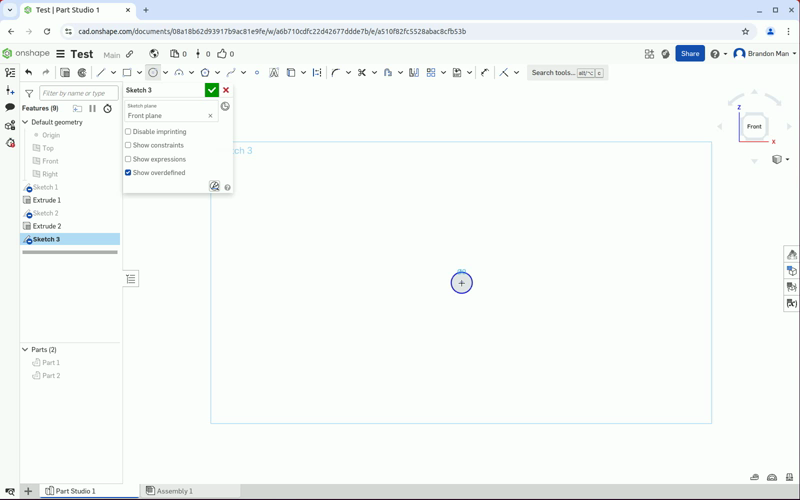
mouse_move(470, 282)
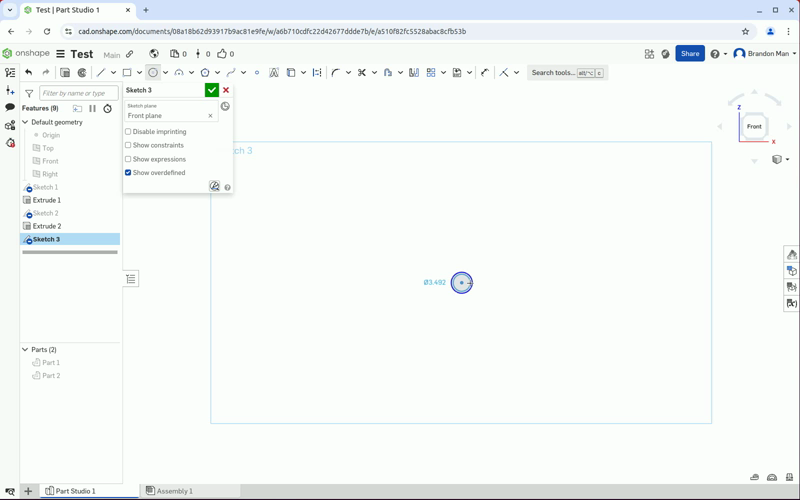
scroll(6)
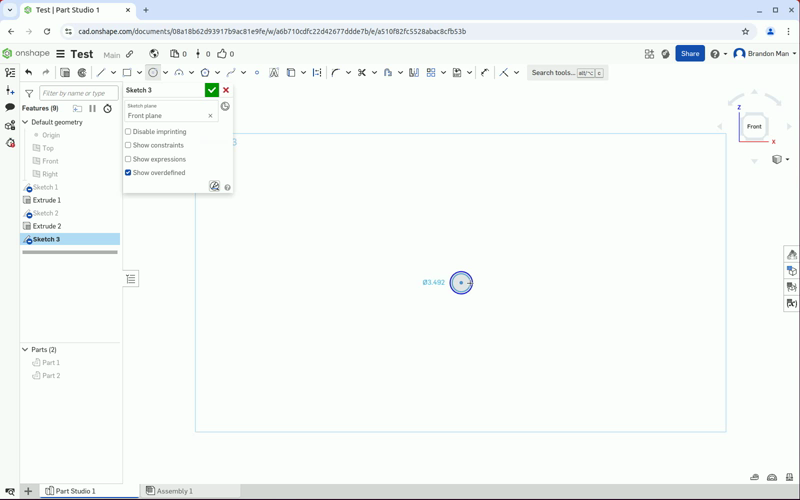
scroll(6)
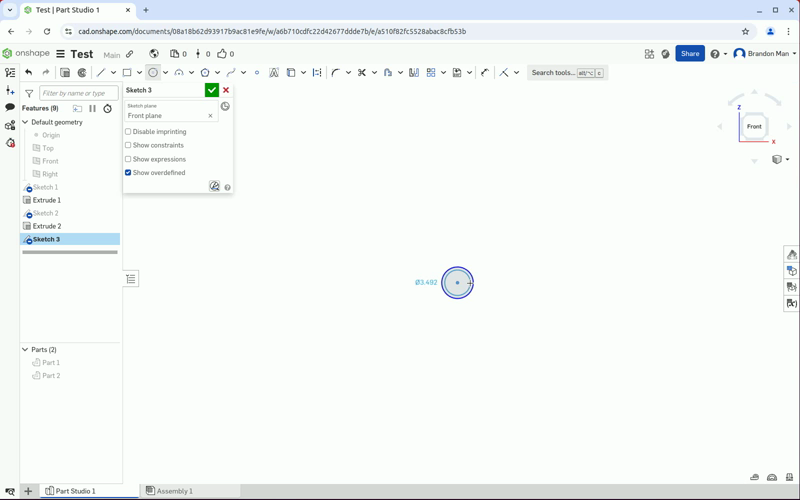
scroll(6)
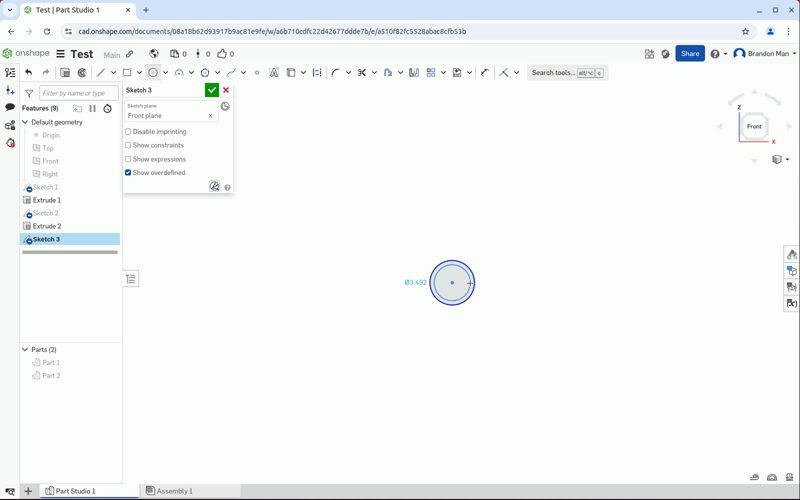
scroll(6)
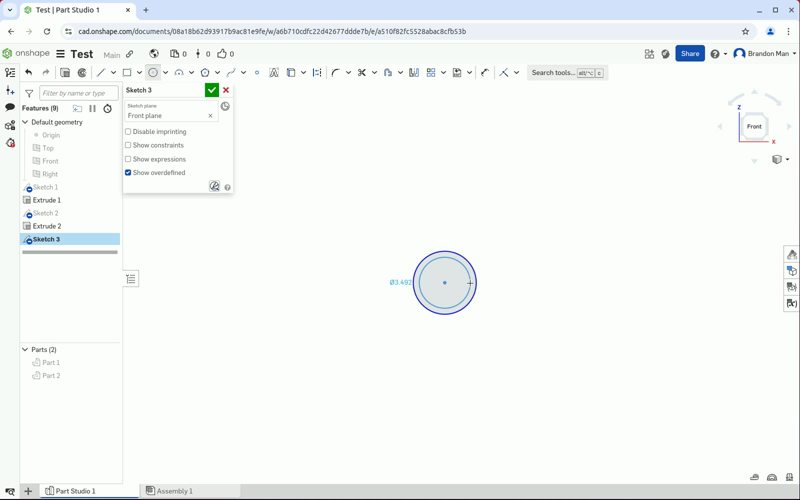
scroll(6)
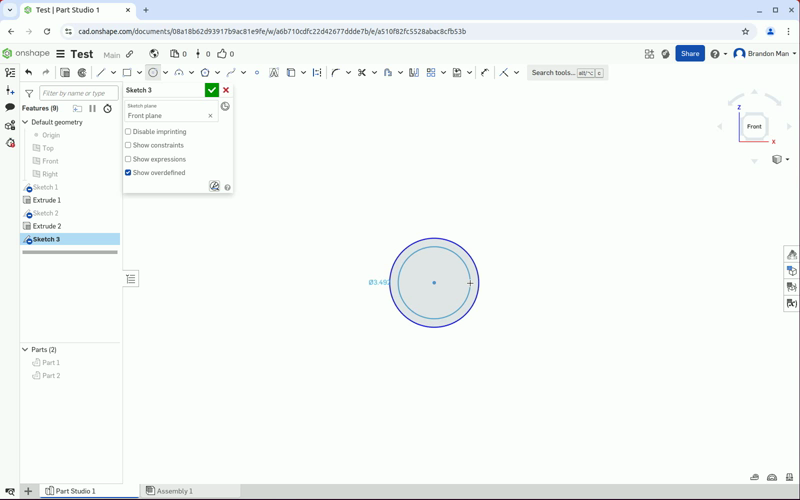
scroll(6)
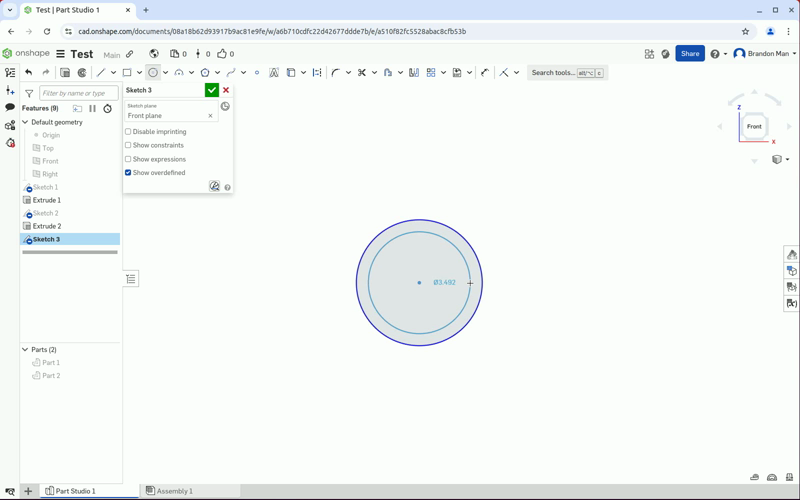
scroll(6)
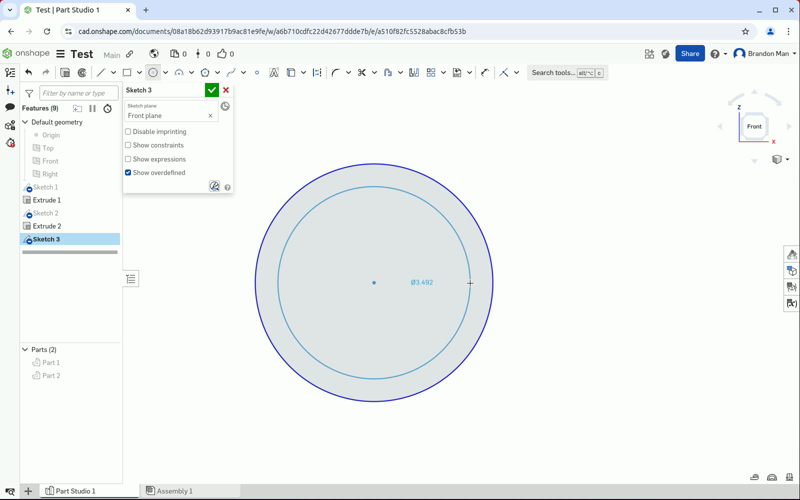
click(470, 282)
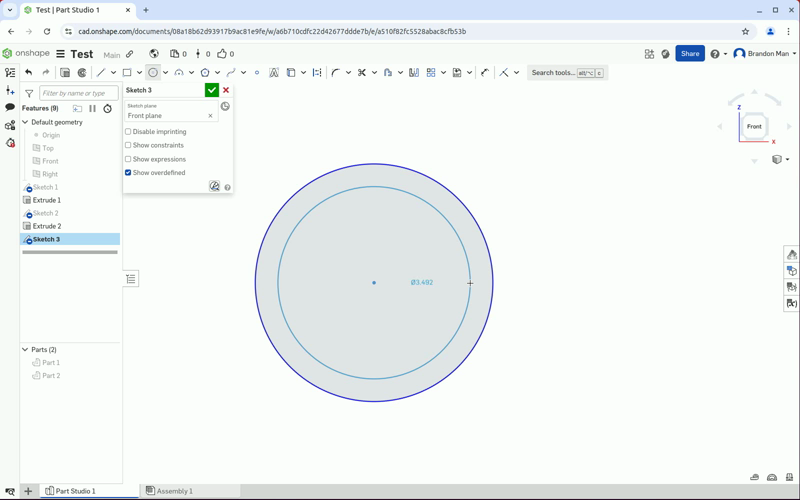
scroll(-6)
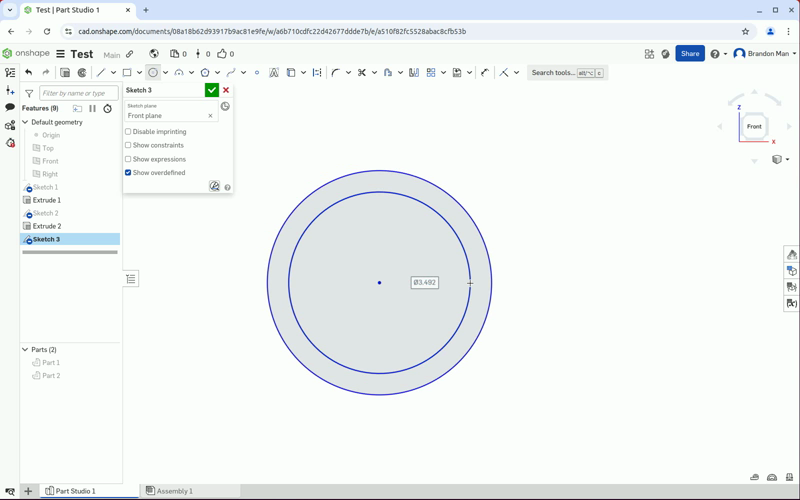
scroll(-6)
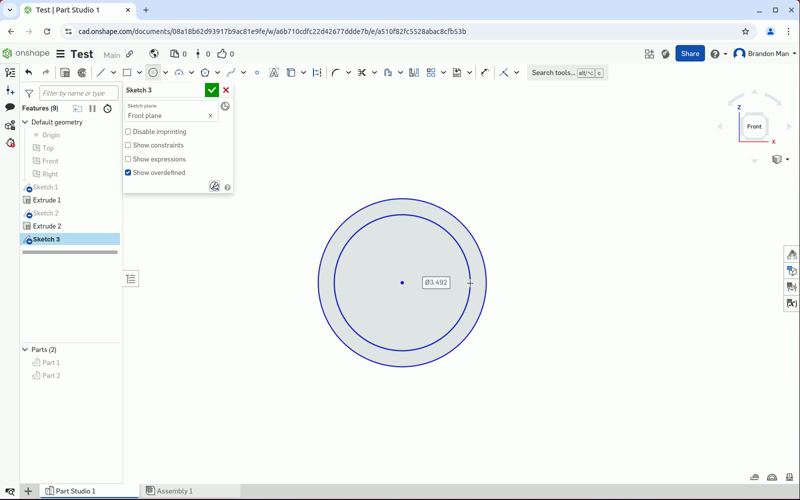
scroll(-6)
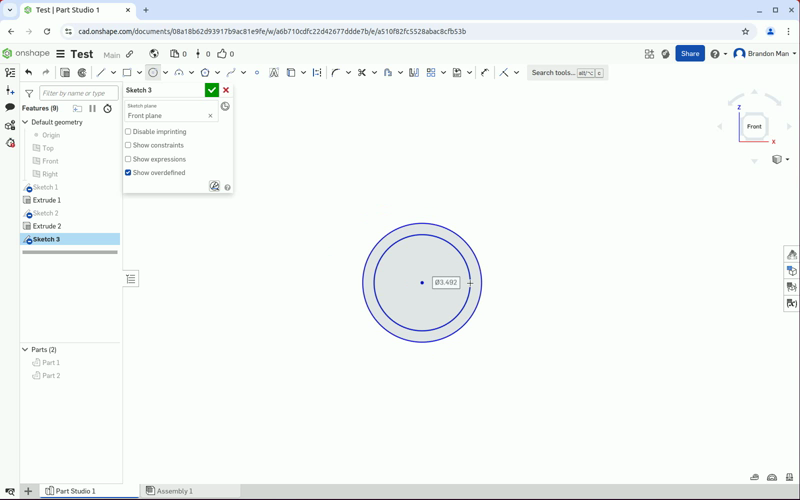
scroll(-6)
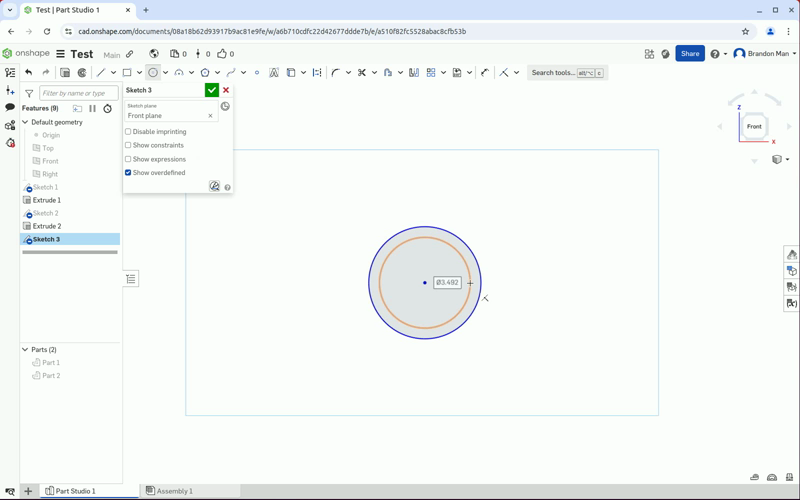
scroll(-6)
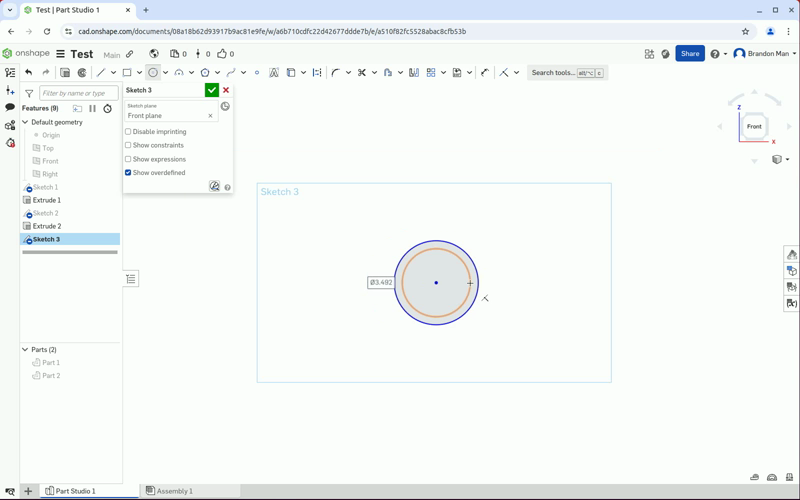
scroll(-6)
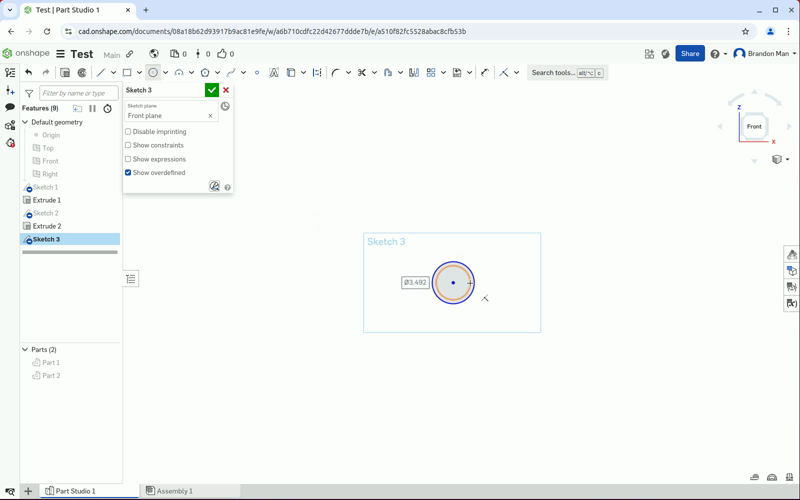
scroll(-6)
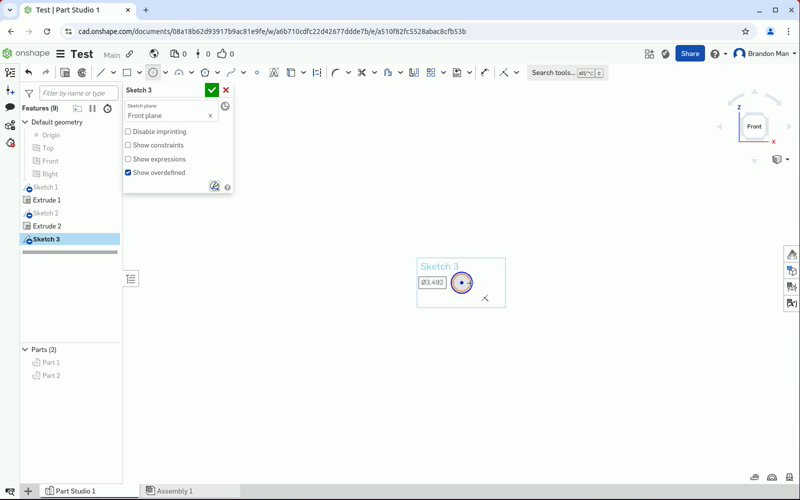
key(esc)
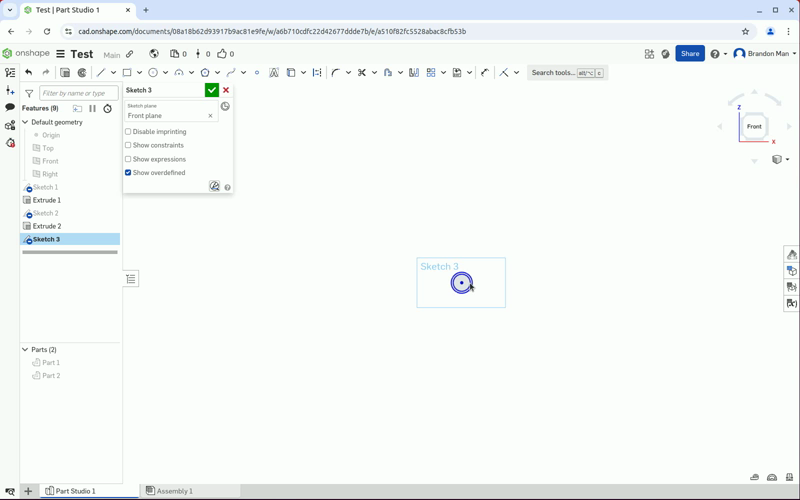
mouse_move(465, 291)
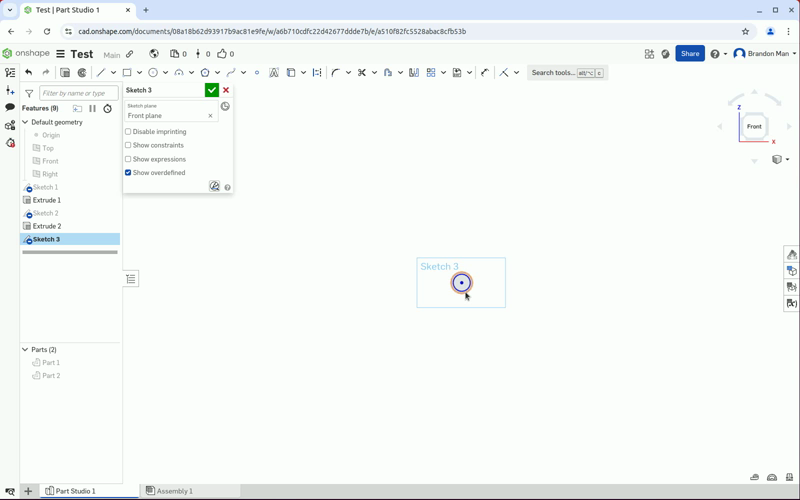
scroll(6)
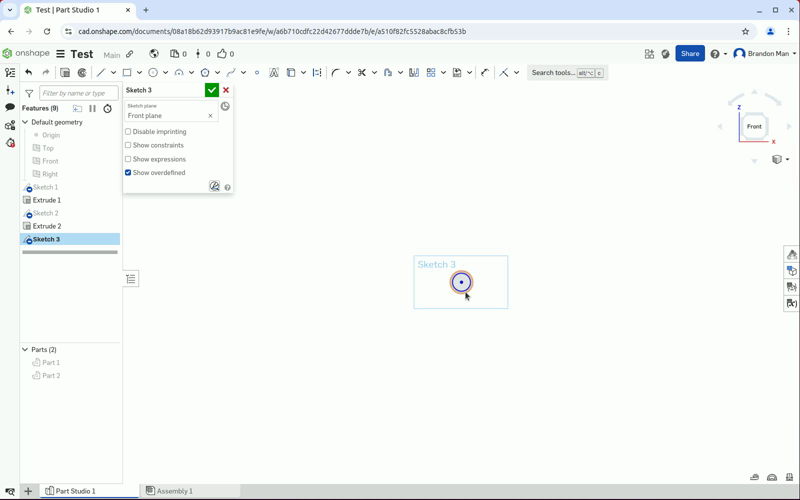
scroll(6)
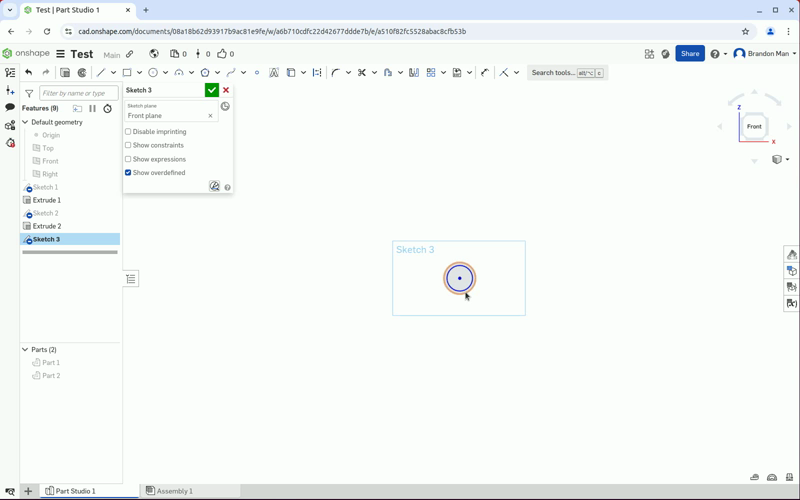
scroll(6)
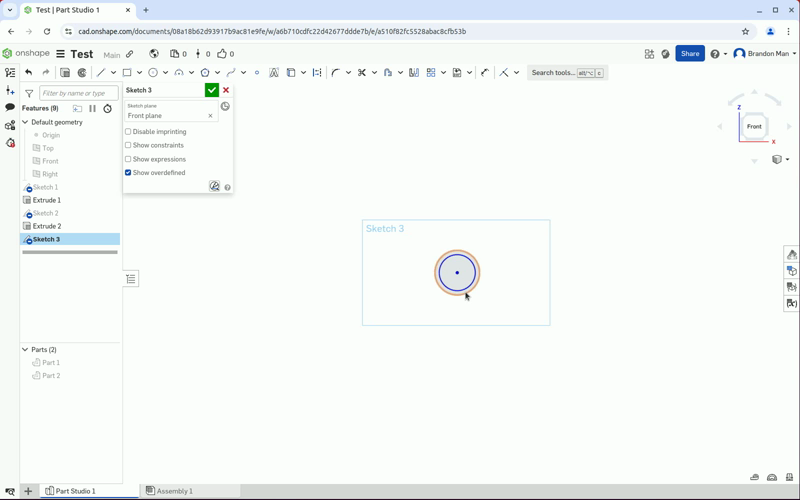
scroll(6)
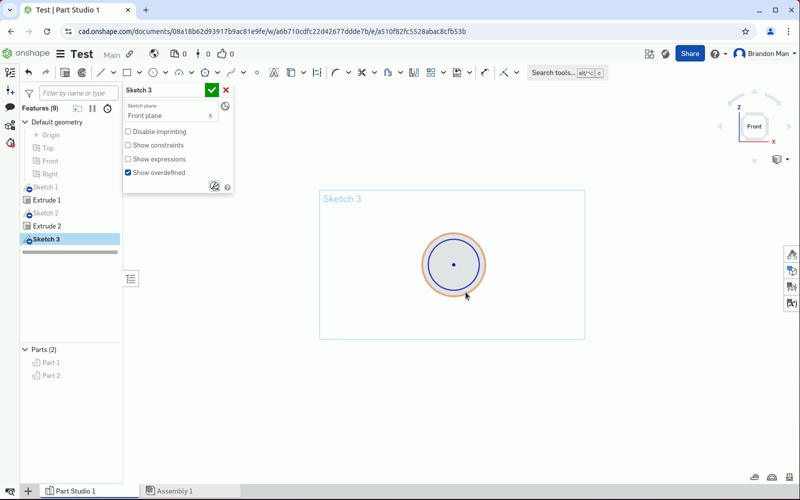
scroll(6)
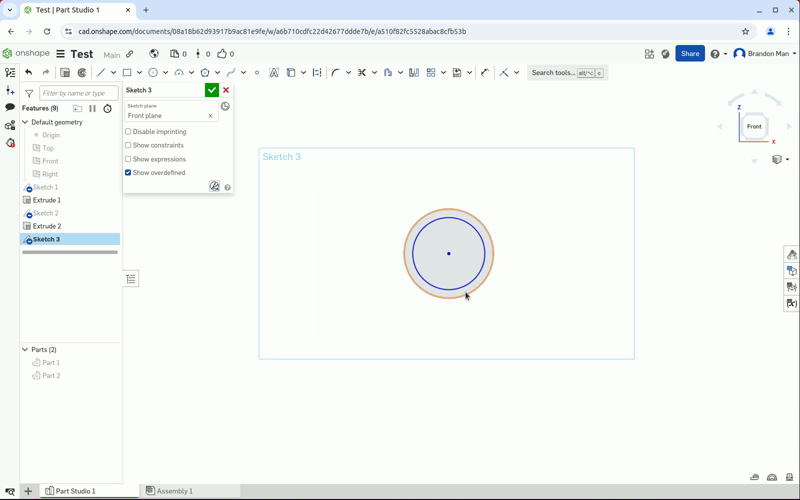
scroll(6)
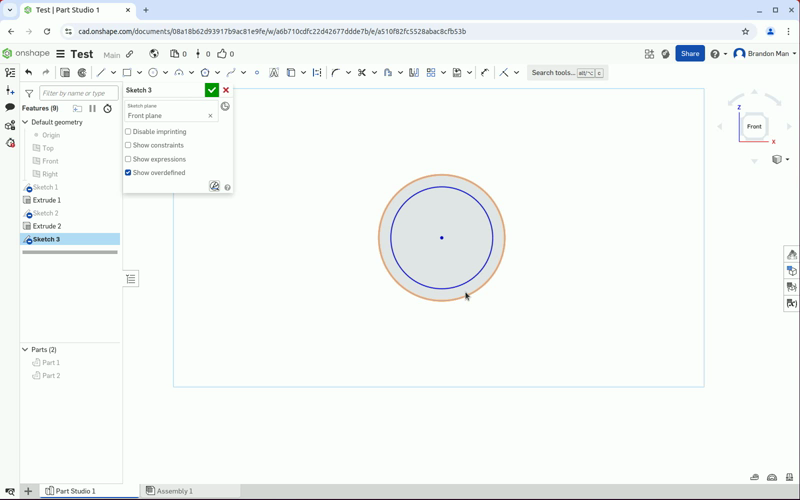
scroll(6)
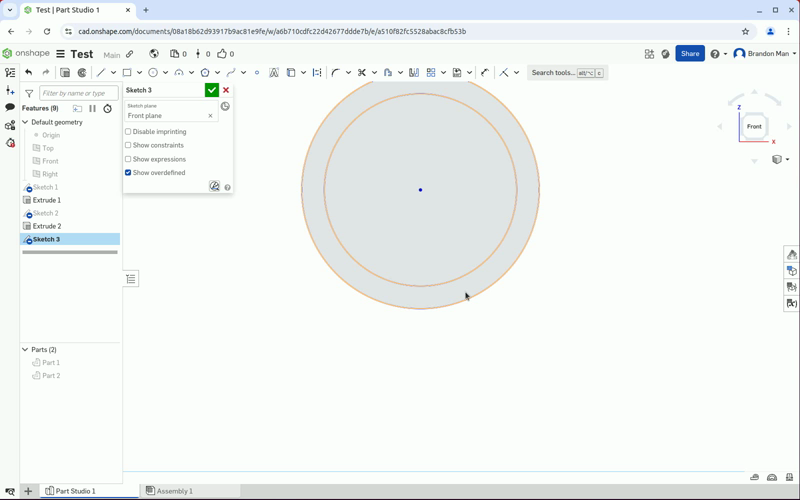
click(465, 291)
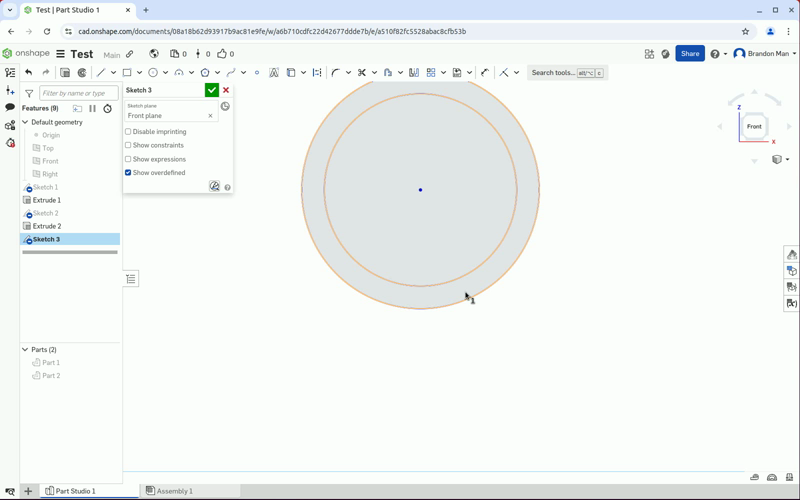
scroll(-6)
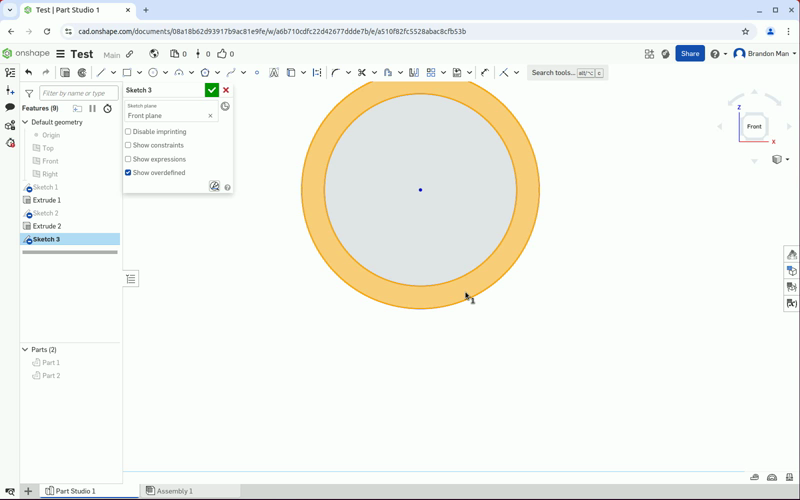
scroll(-6)
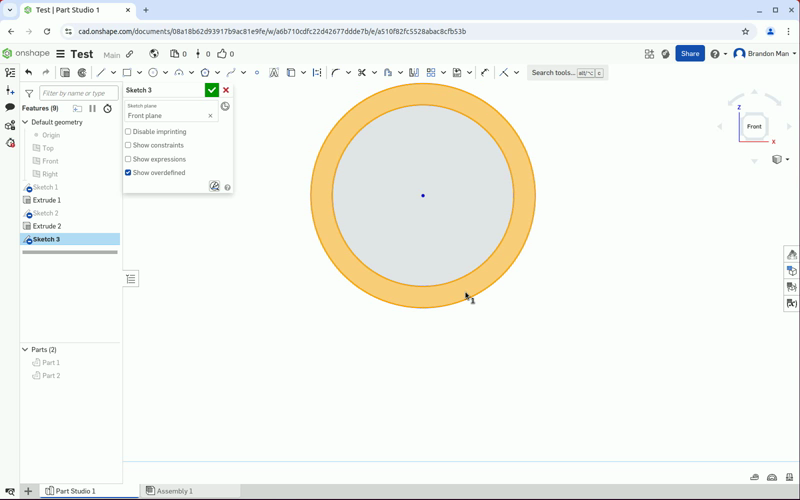
scroll(-6)
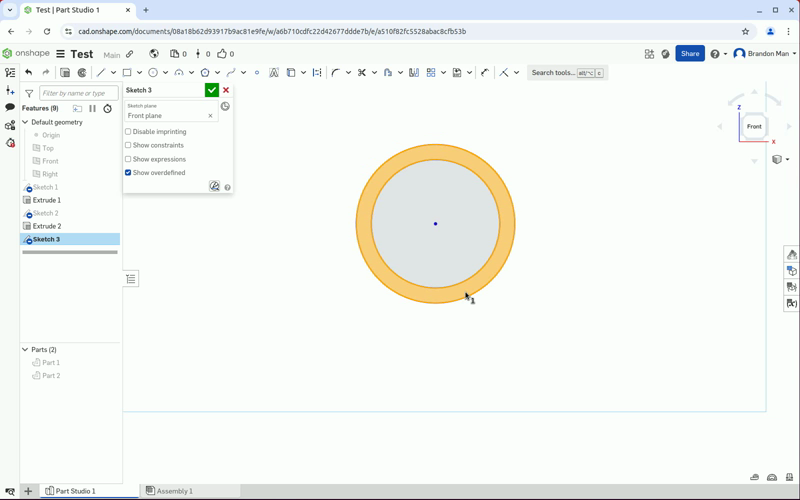
scroll(-6)
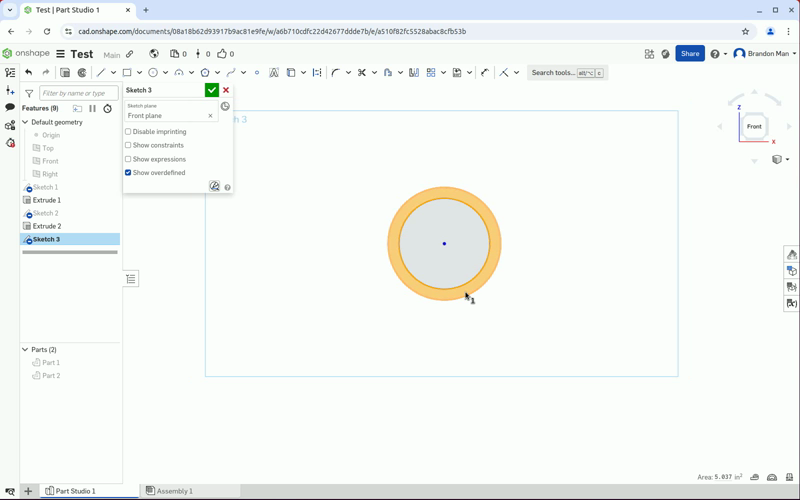
scroll(-6)
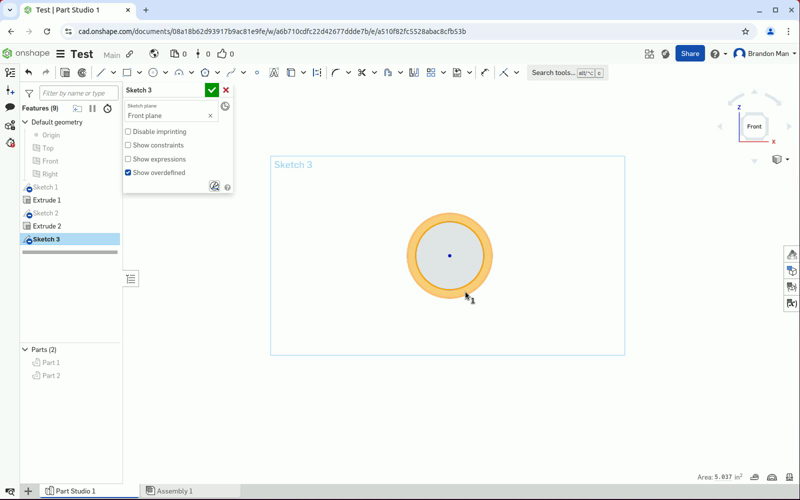
scroll(-6)
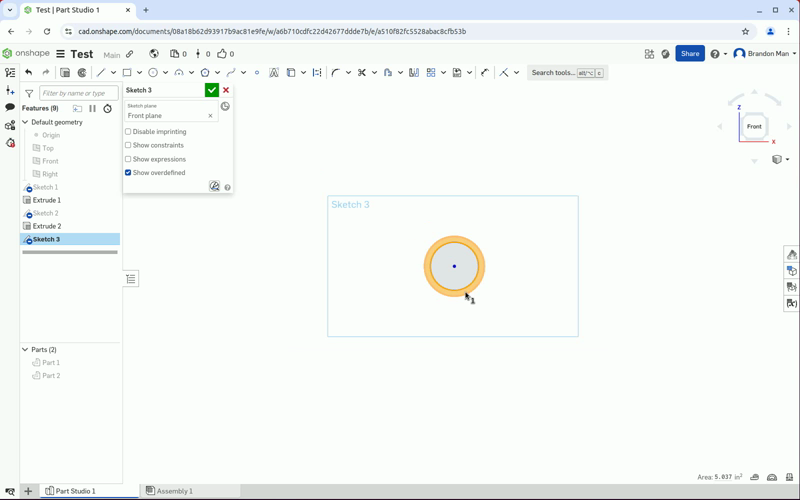
scroll(-6)
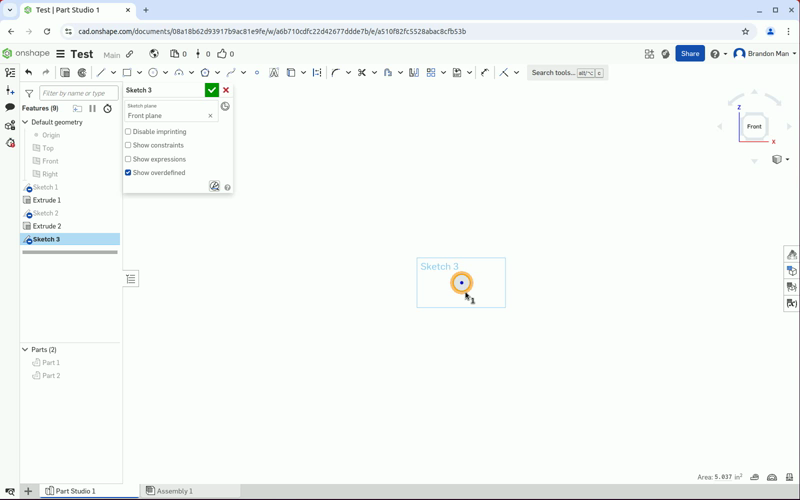
mouse_move(73, 352)
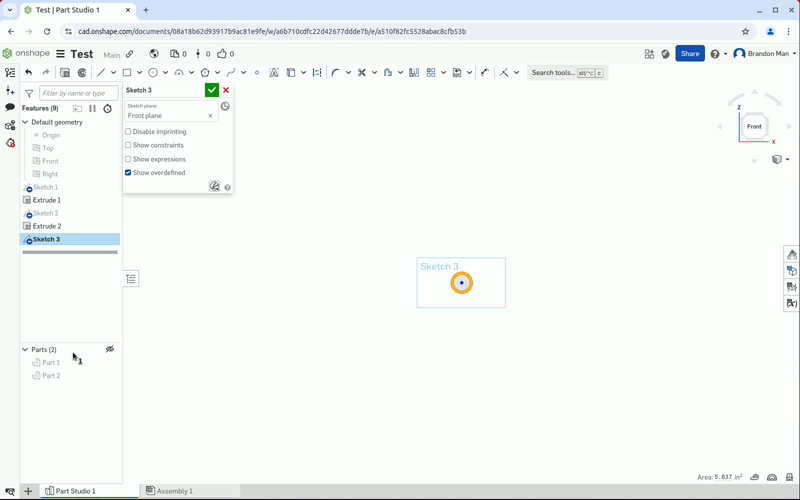
key(shift+y)
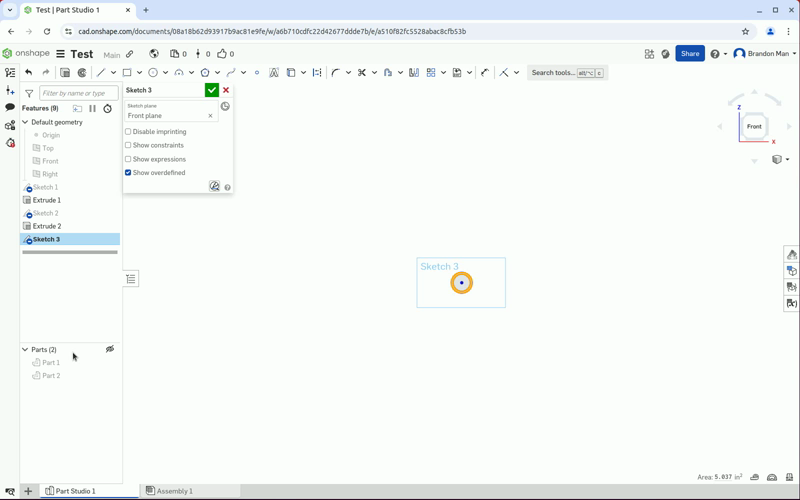
key(shift+e)
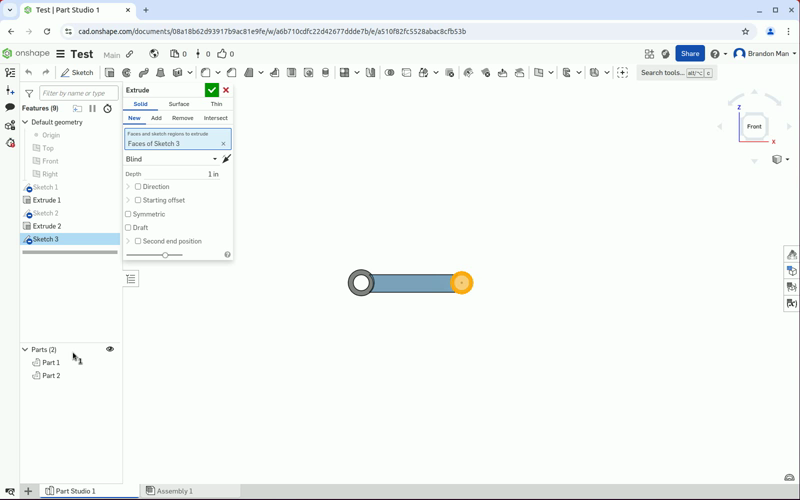
mouse_move(143, 106)
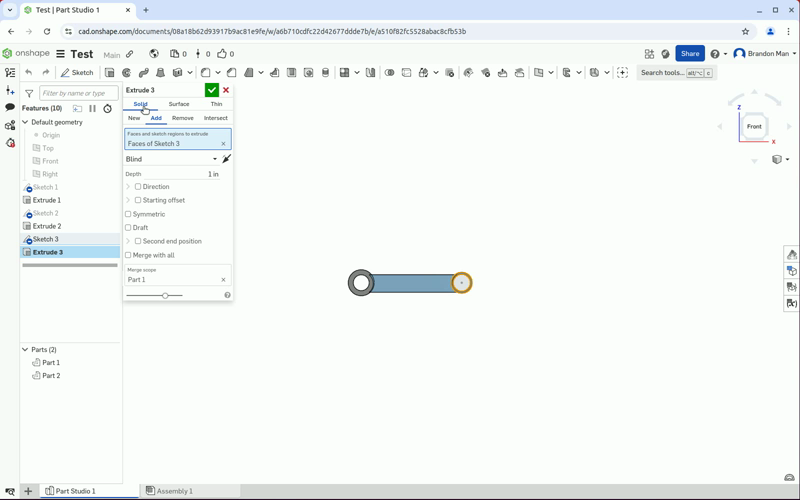
click(143, 106)
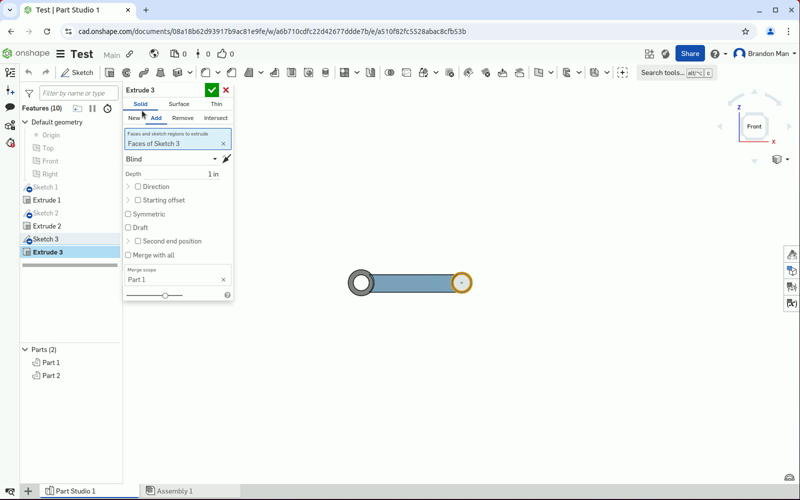
mouse_move(137, 120)
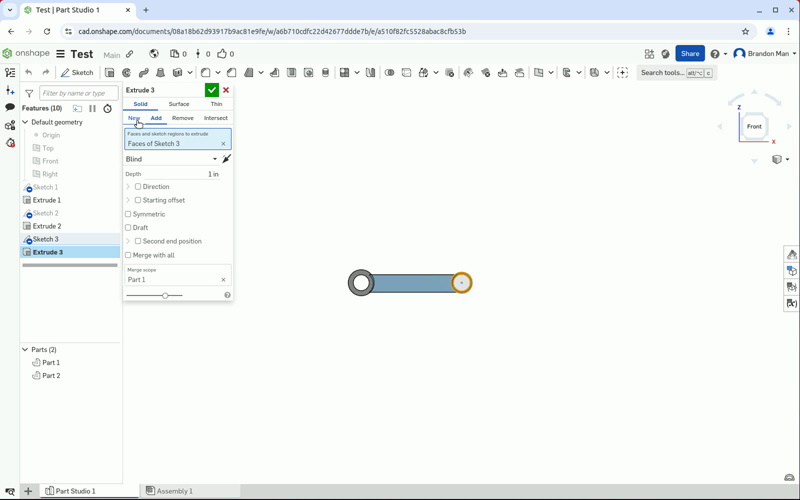
click(137, 120)
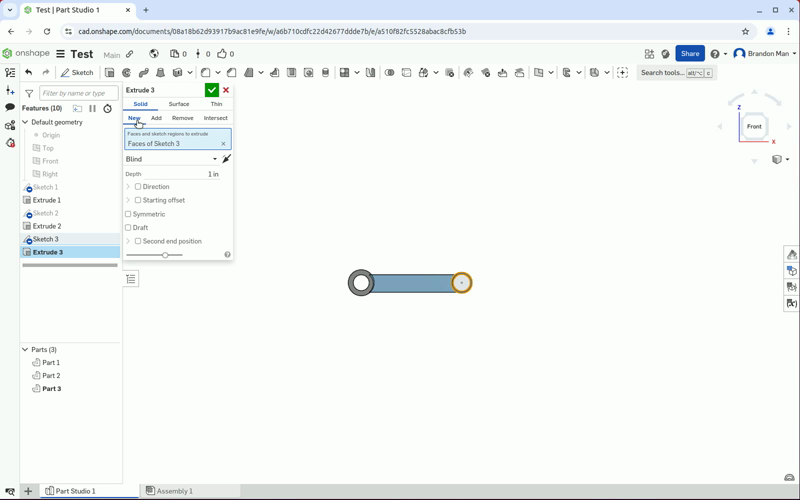
key(tab, 4)
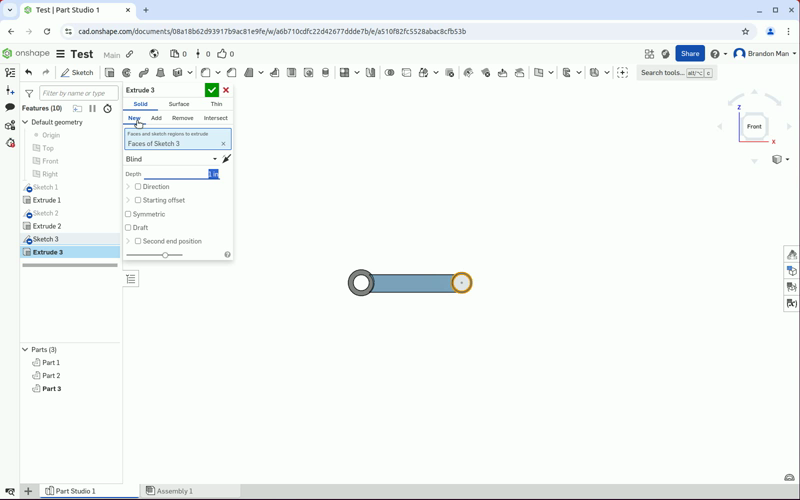
text(1.926)
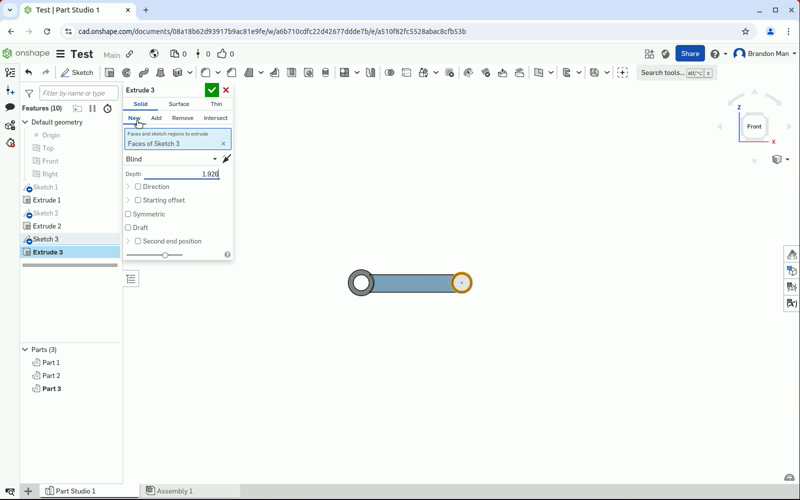
key(enter)
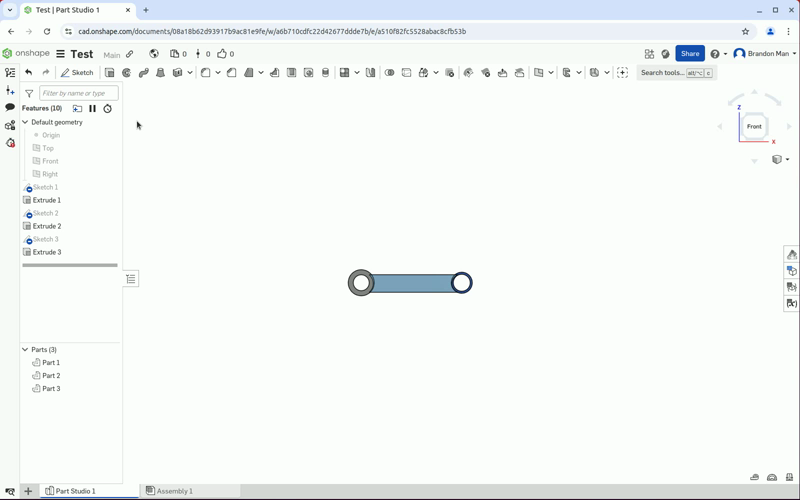
key(shift+h)
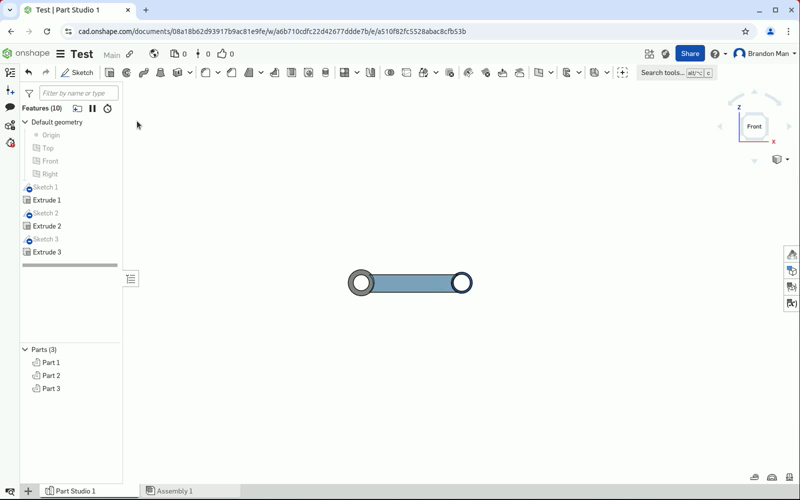
key(shift+h)
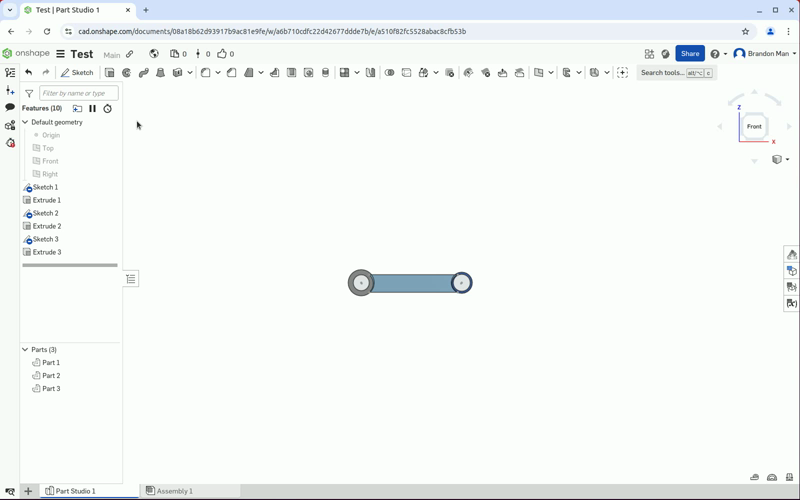
key(shift+7)
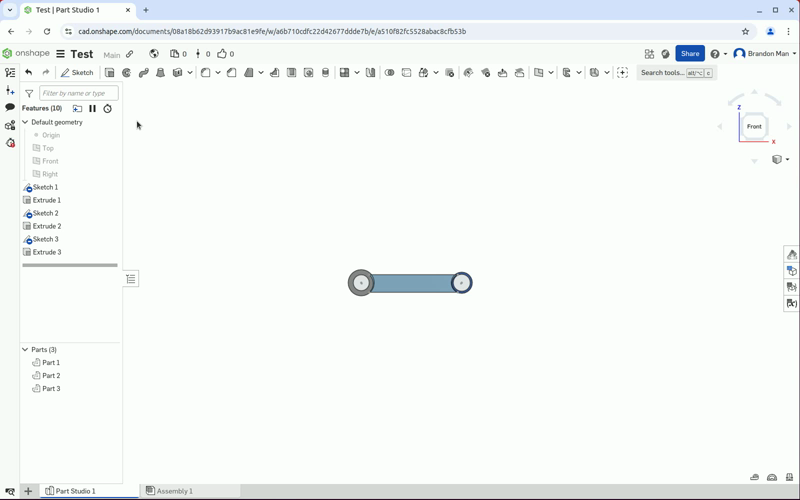
key(left, 2)
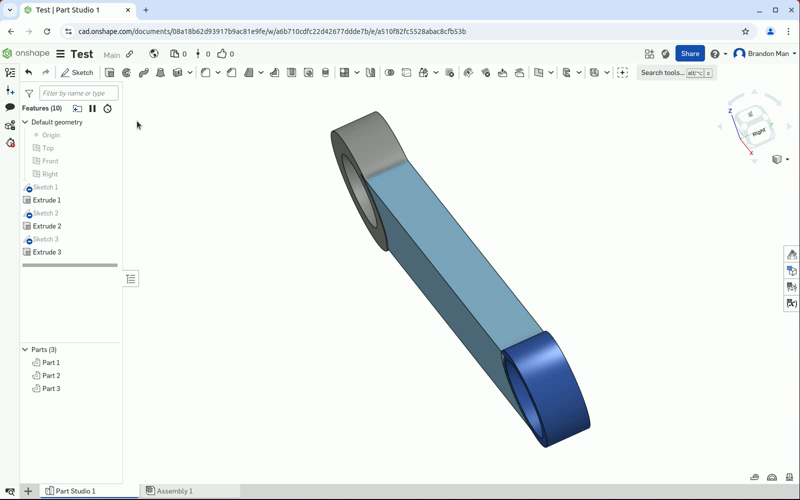
key(down, 2)
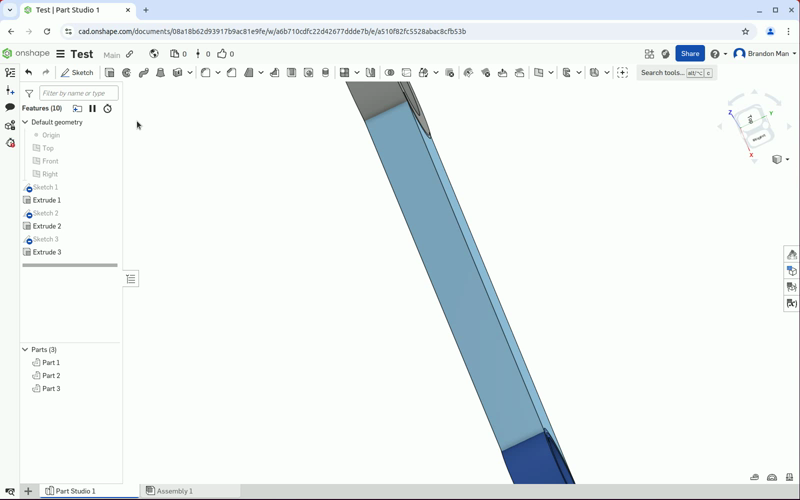
key(up, 2)
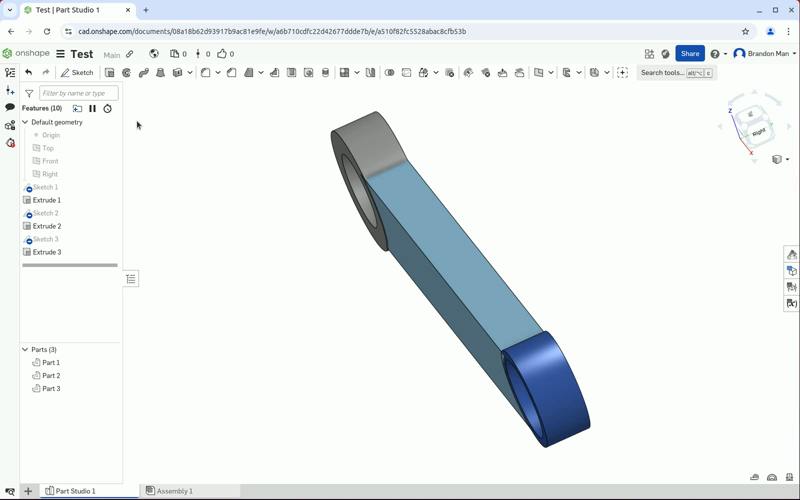
key(right, 2)
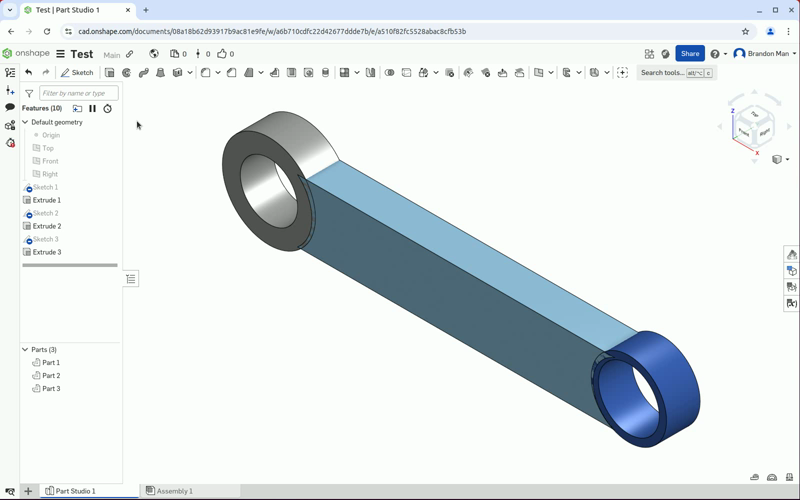
mouse_move(73, 189)
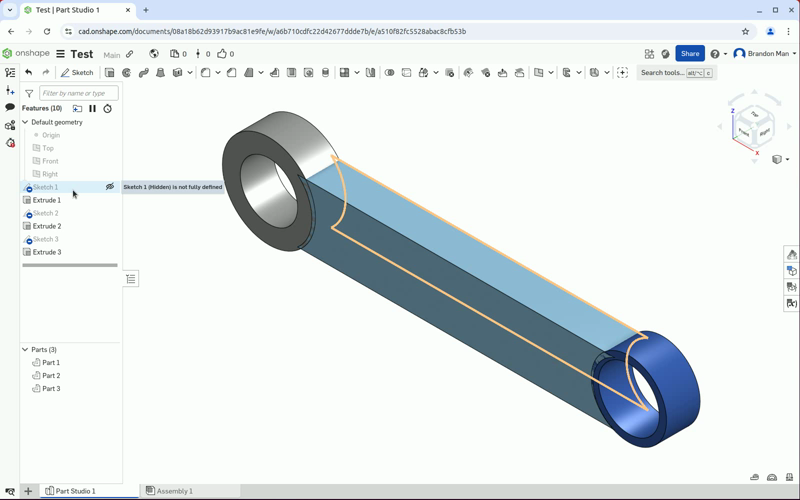
click(73, 189)